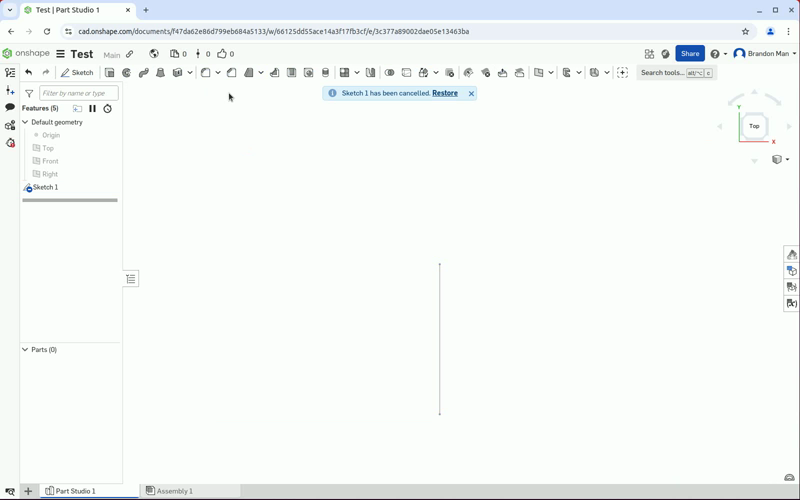
key(shift+h)
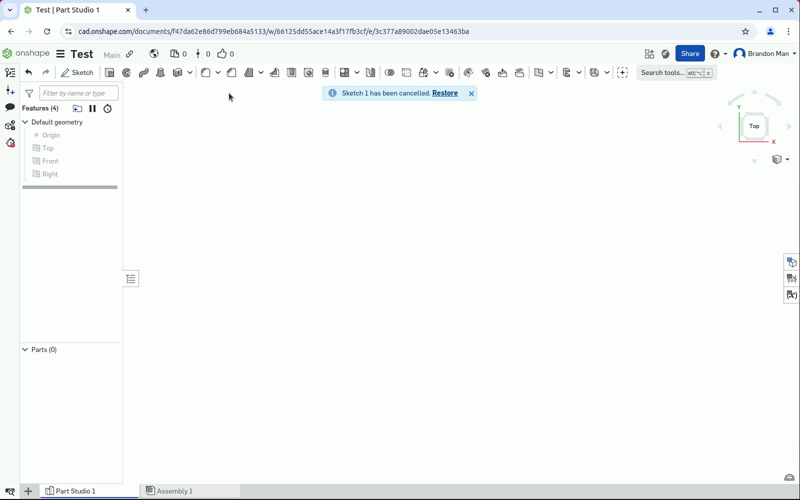
mouse_move(73, 352)
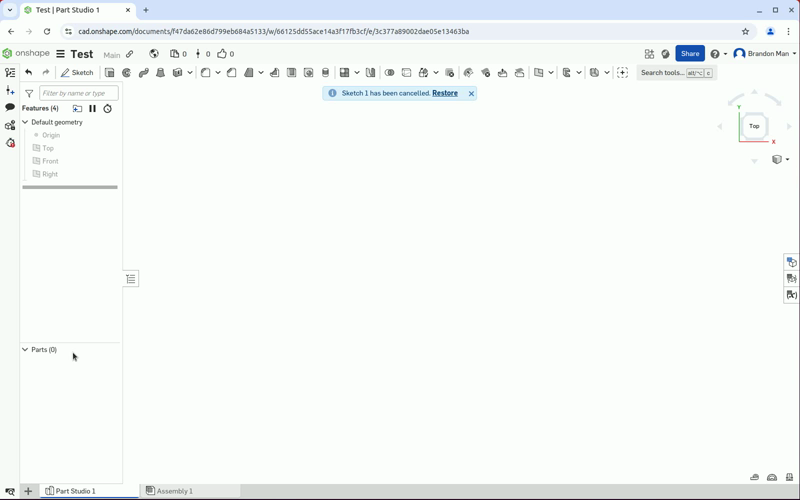
key(y)
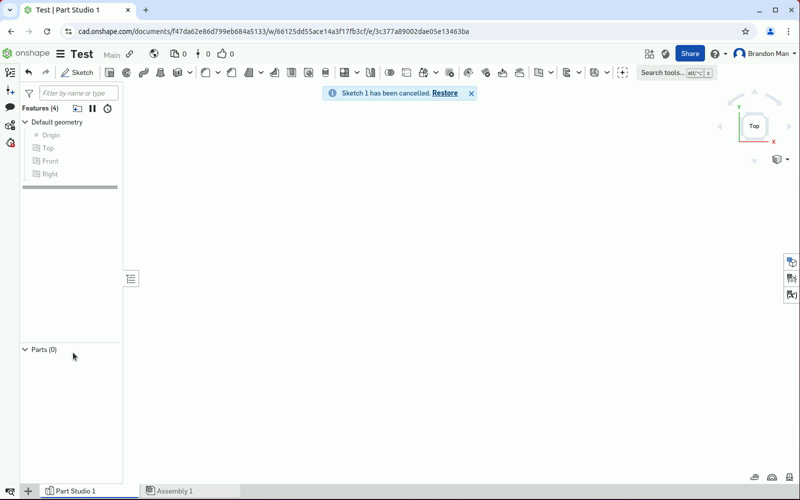
key(shift+p)
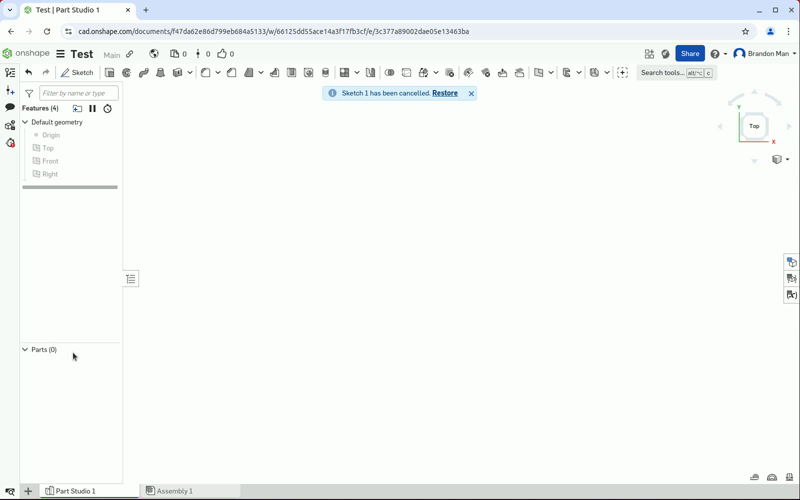
key(space)
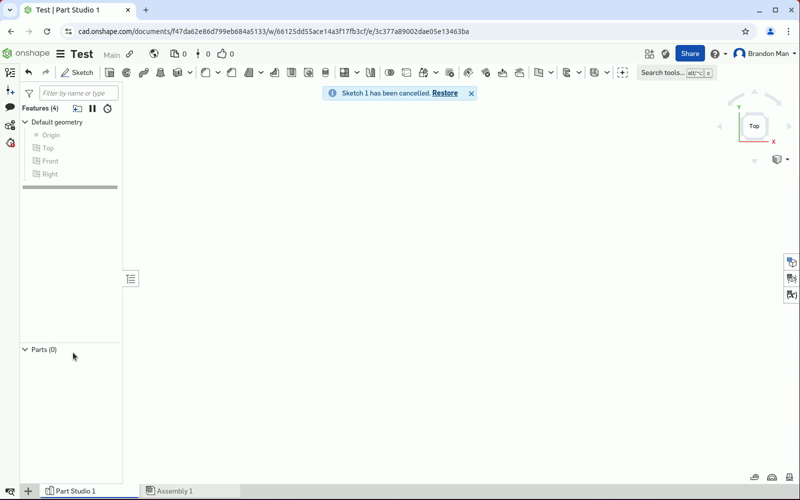
key_down(shift)
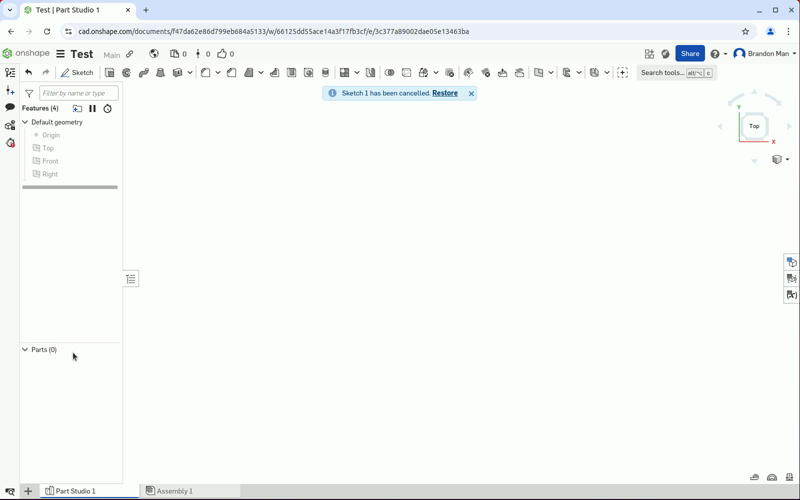
key(up)
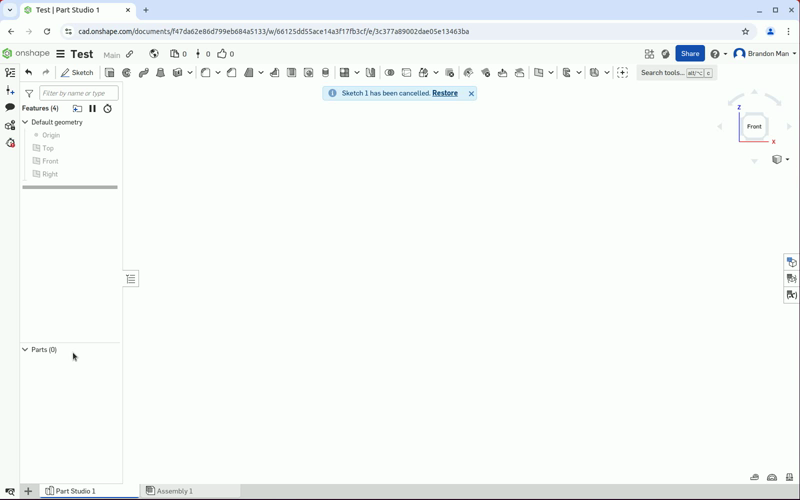
key_up(shift)
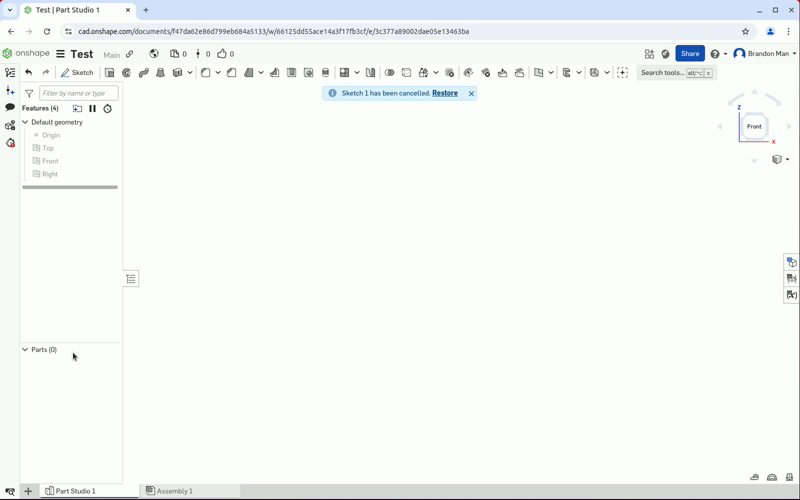
mouse_move(73, 352)
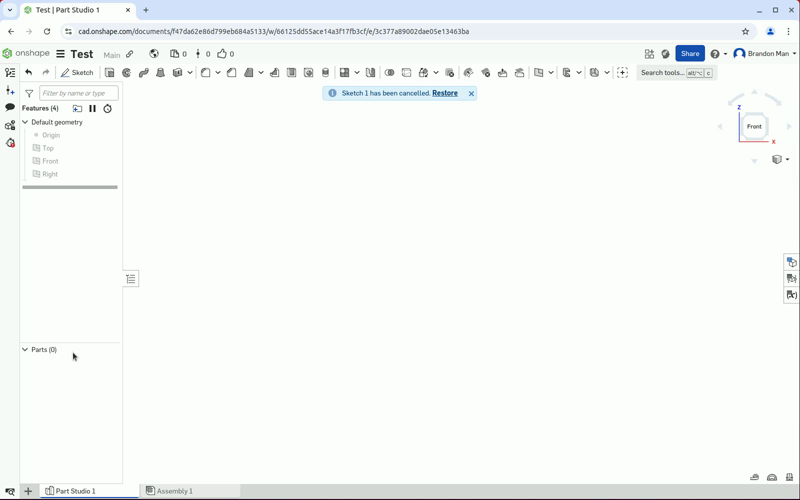
key(shift+y)
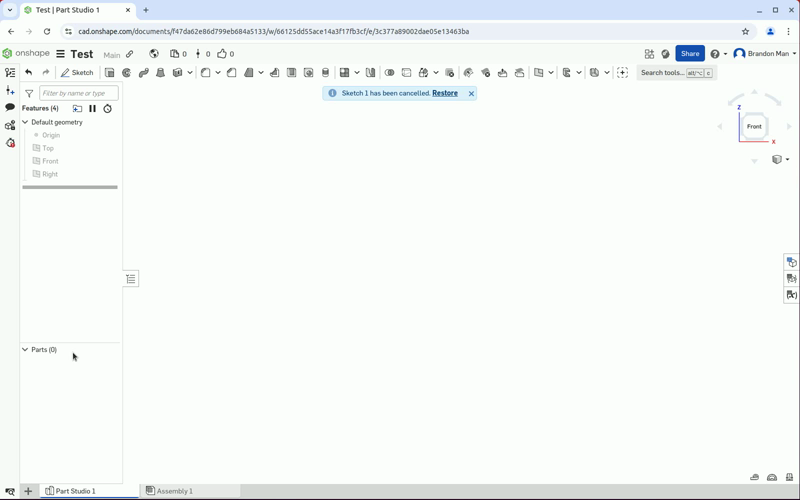
key(shift+s)
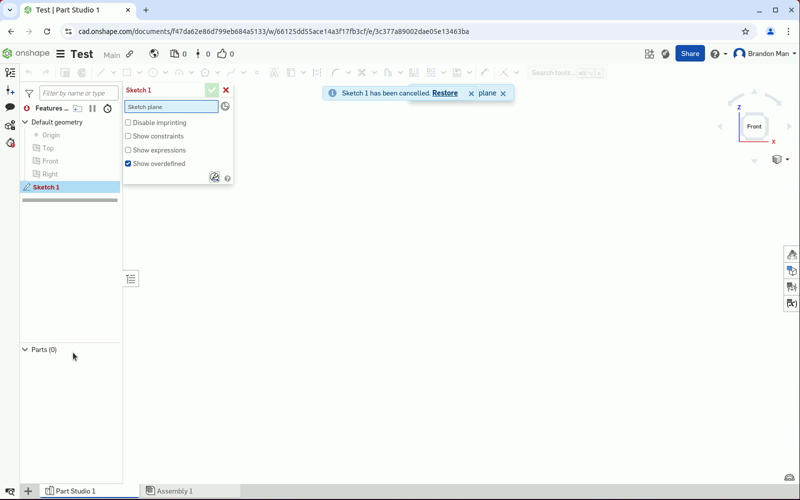
mouse_move(73, 163)
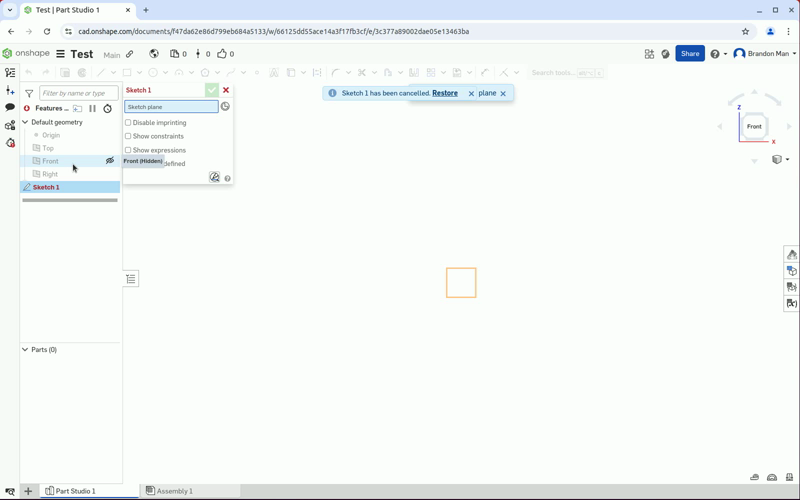
click(73, 163)
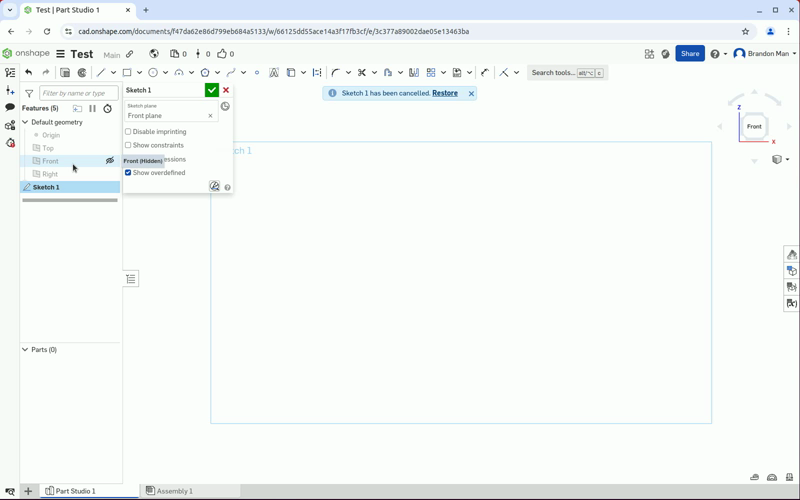
mouse_move(73, 352)
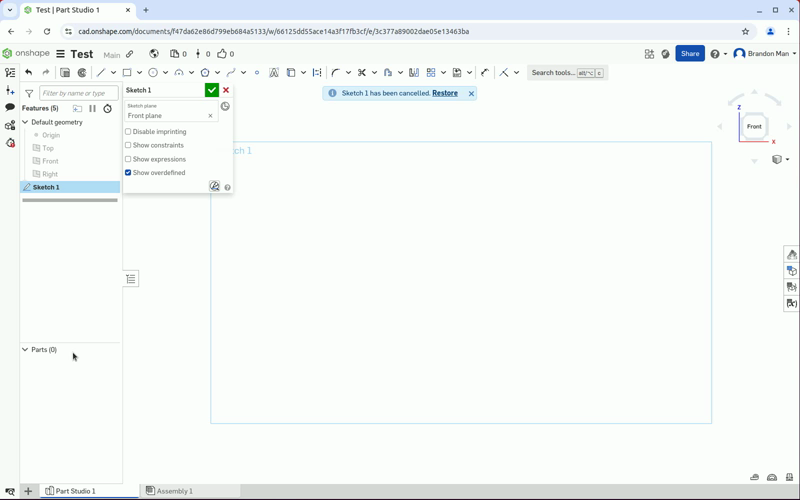
key(y)
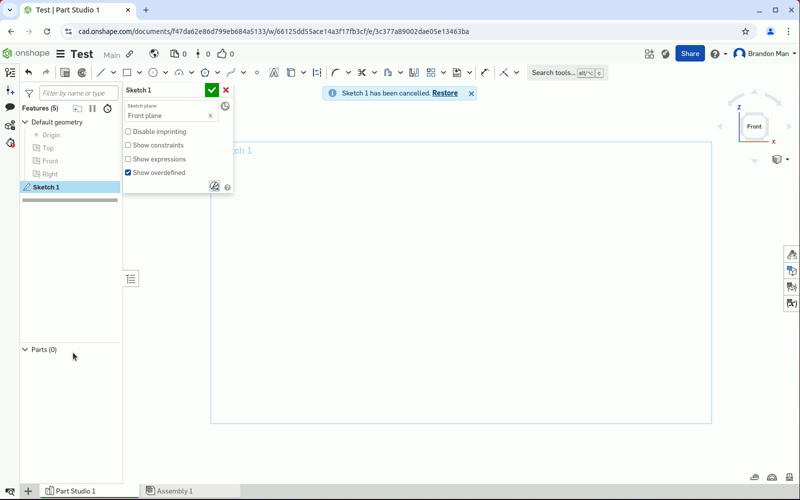
key(l)
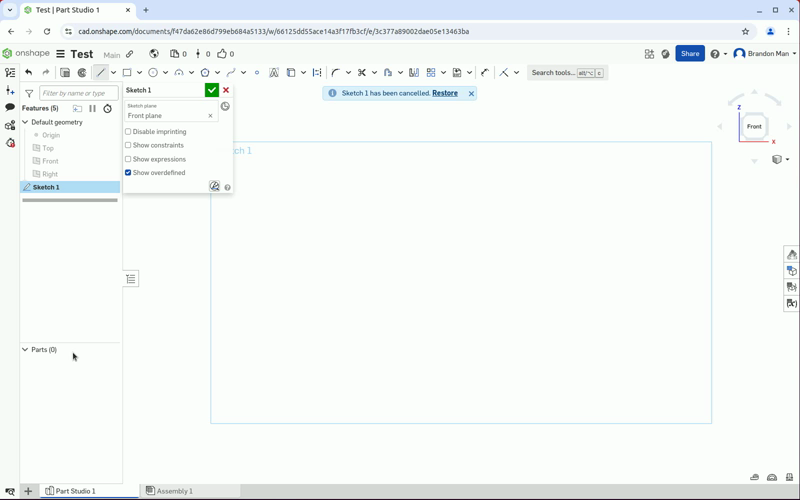
key_down(shift)
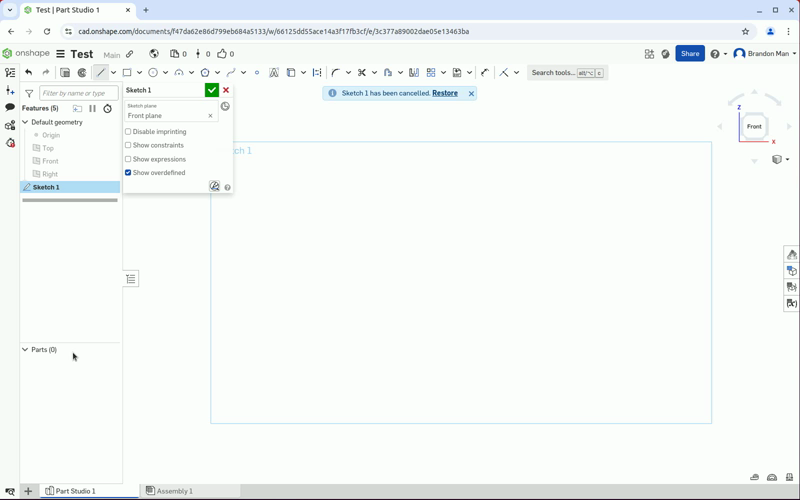
mouse_move(434, 292)
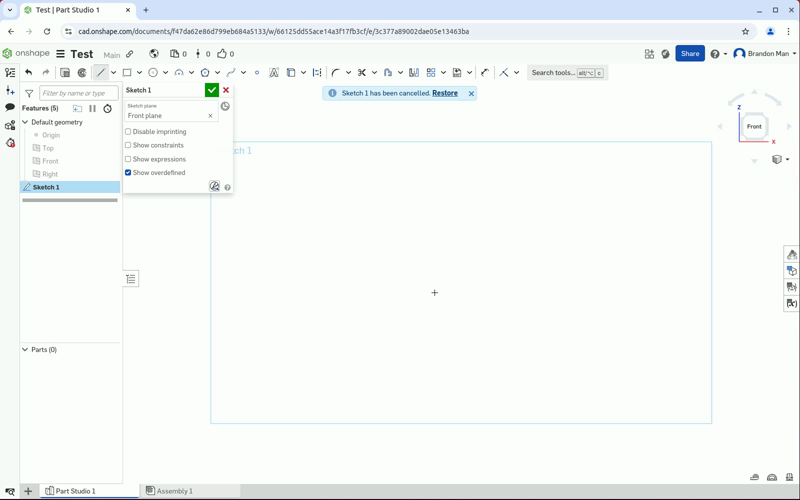
click(434, 292)
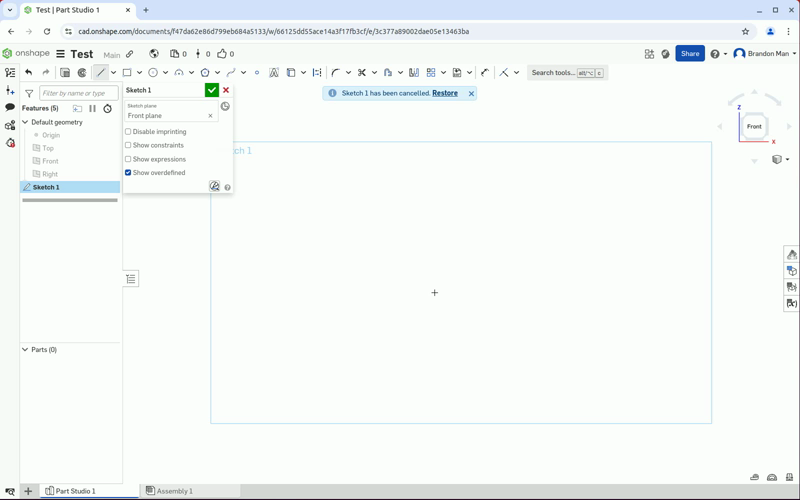
key_up(shift)
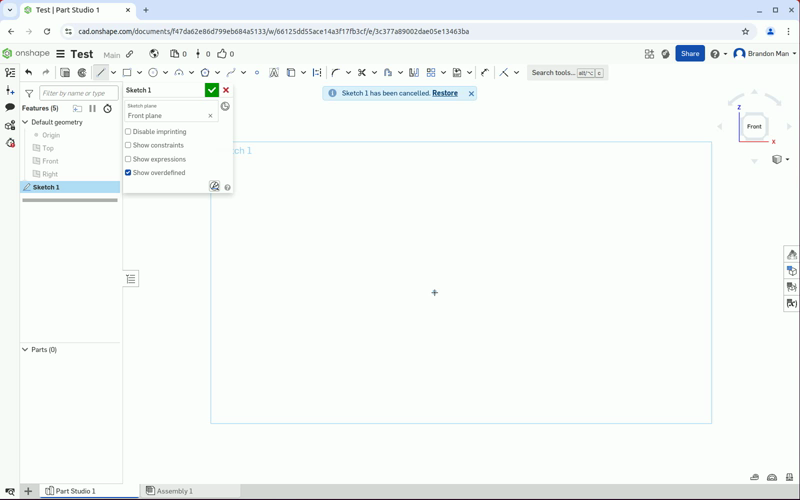
key_down(shift)
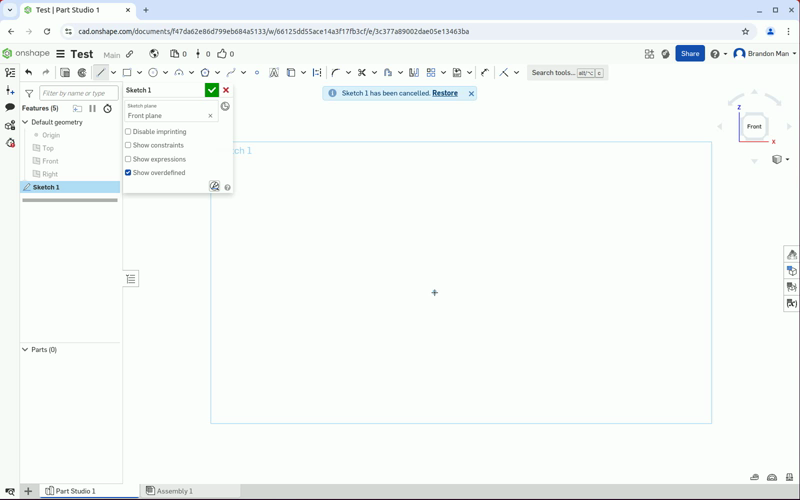
mouse_move(464, 292)
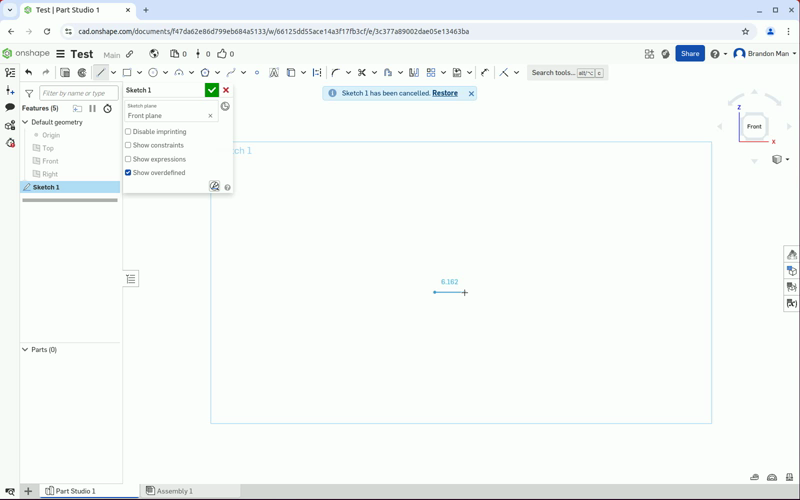
mouse_move(444, 292)
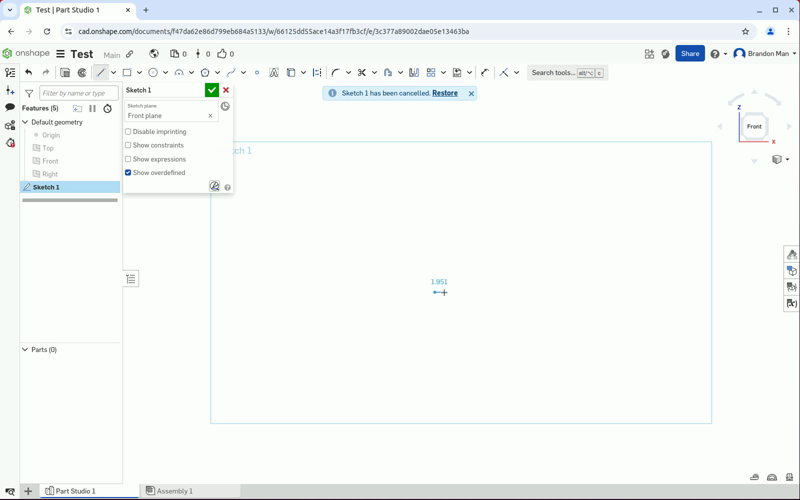
click(444, 292)
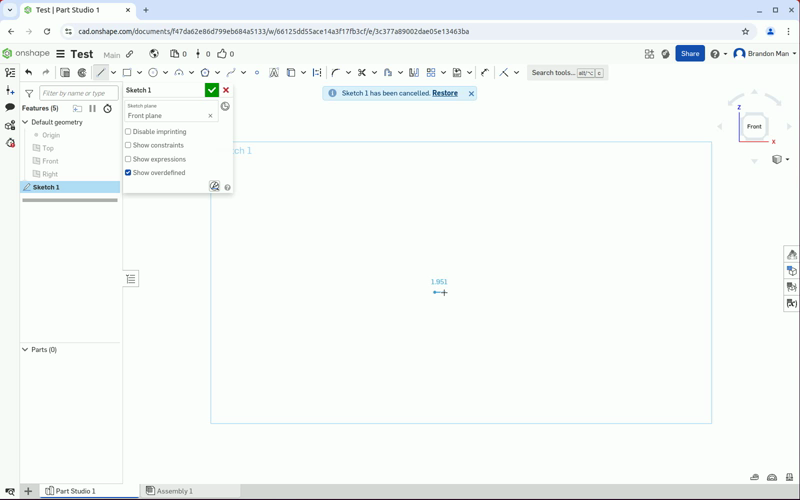
key_up(shift)
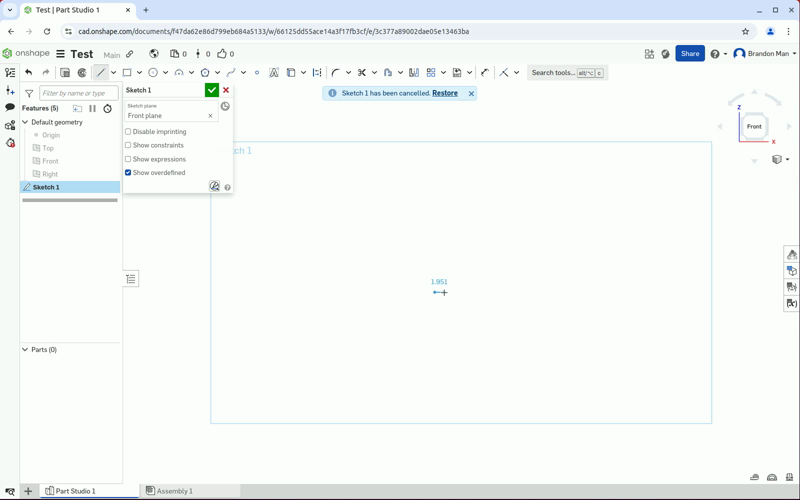
key(esc)
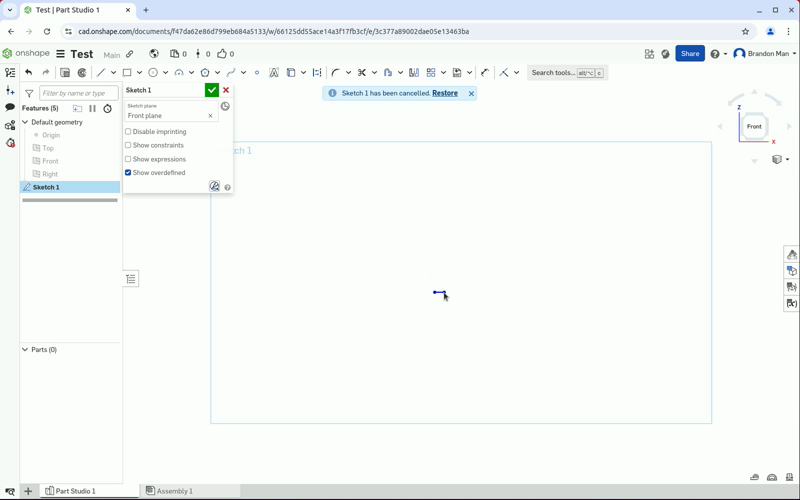
key(a)
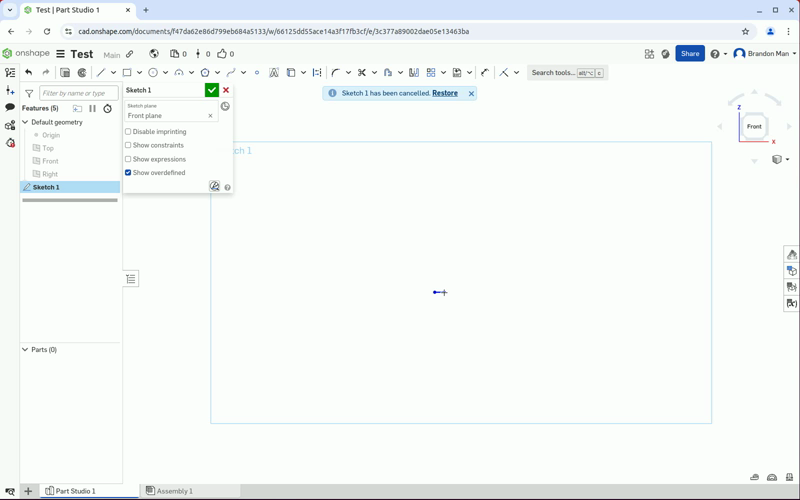
mouse_move(444, 292)
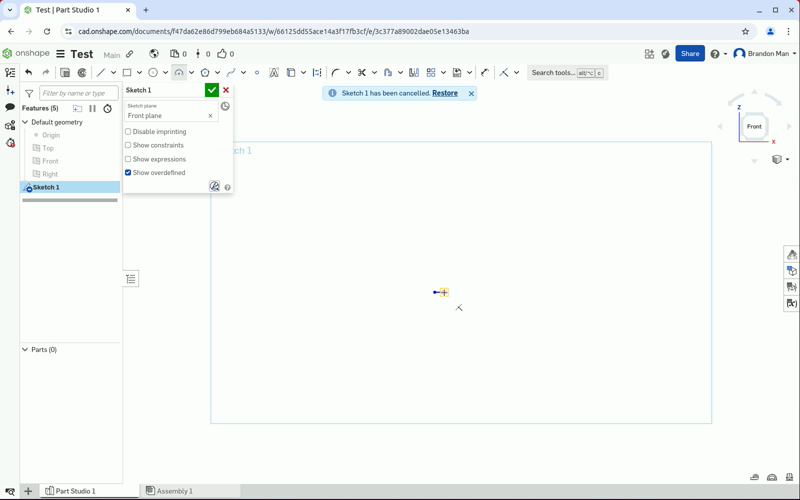
click(444, 292)
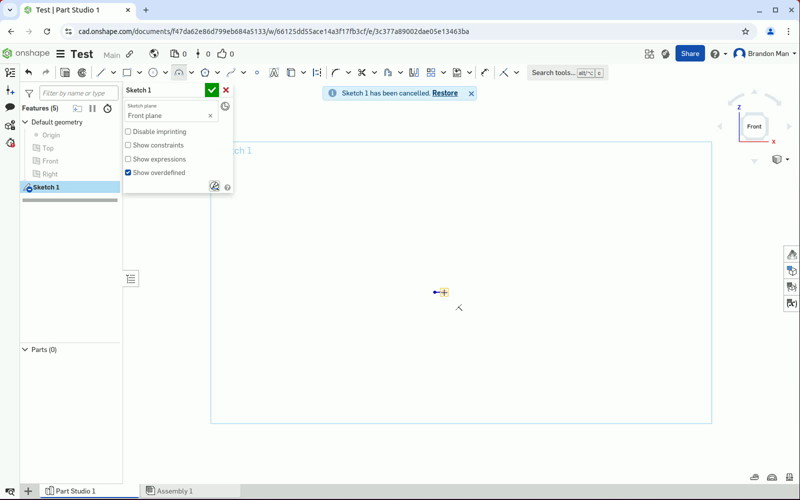
key_down(shift)
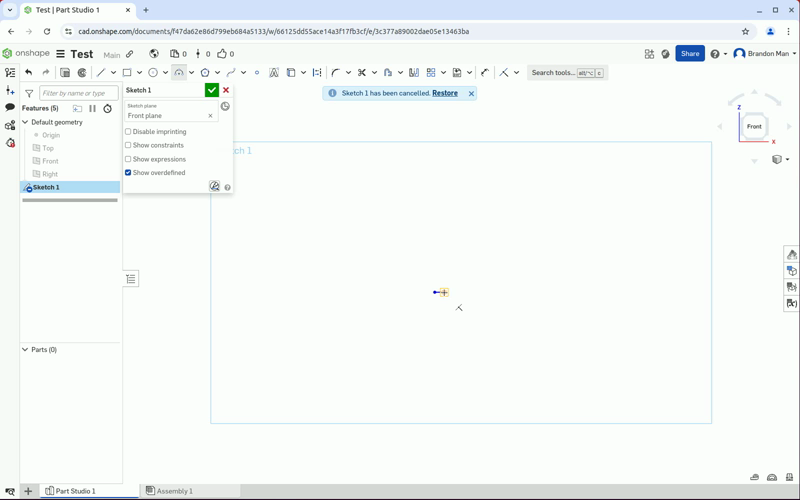
mouse_move(444, 273)
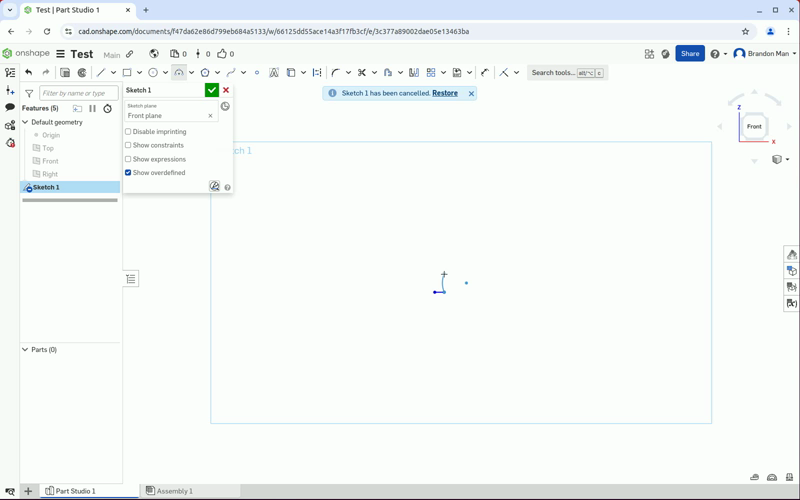
click(444, 273)
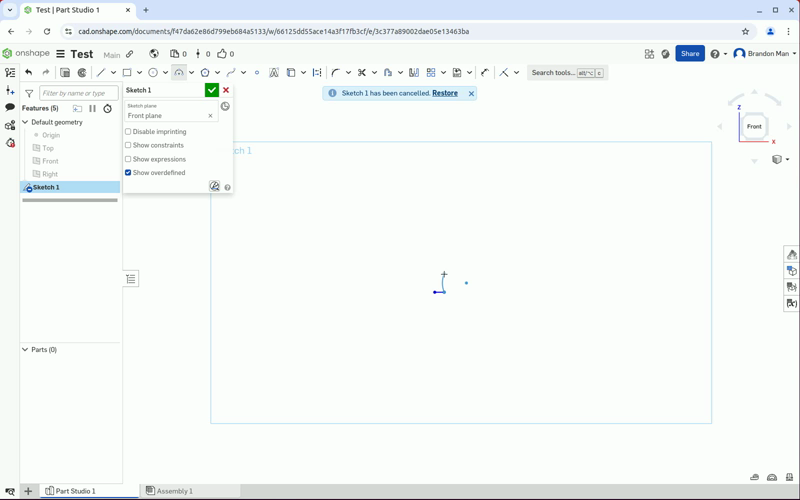
mouse_move(441, 282)
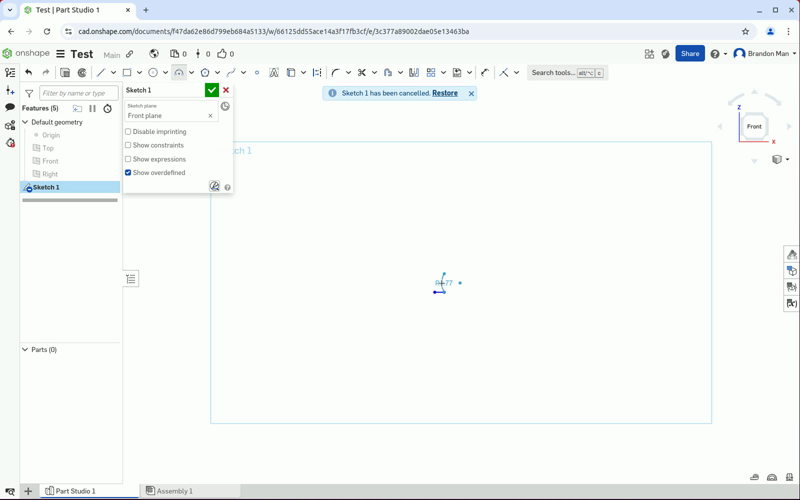
click(441, 282)
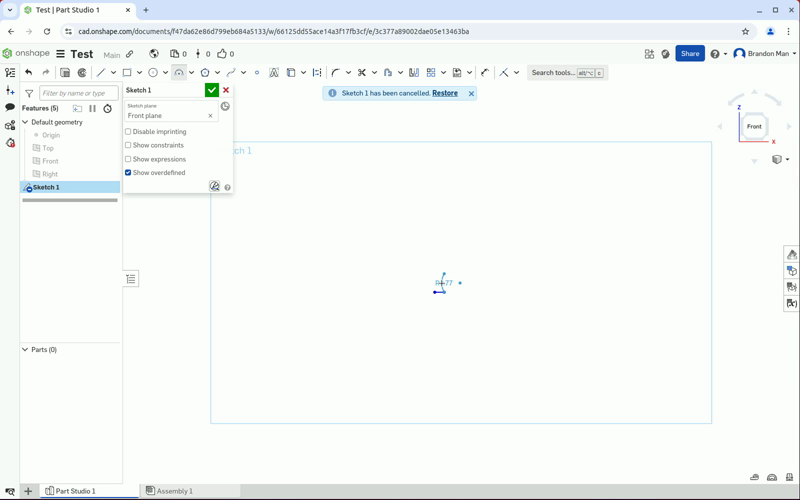
key_up(shift)
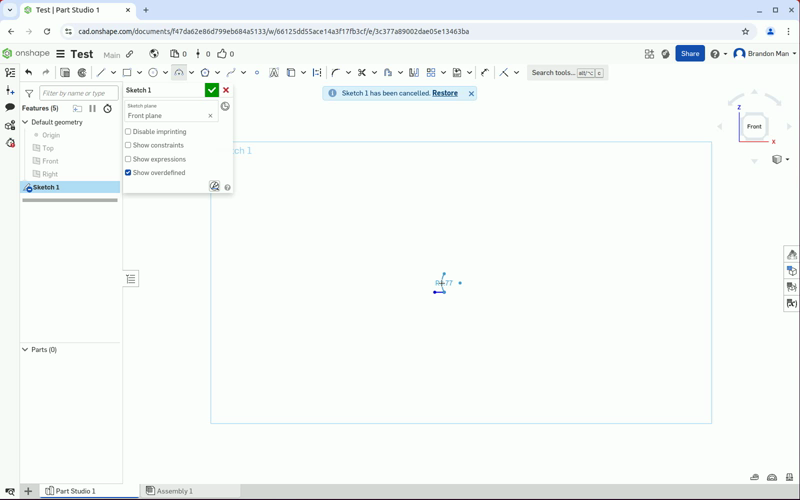
key(esc)
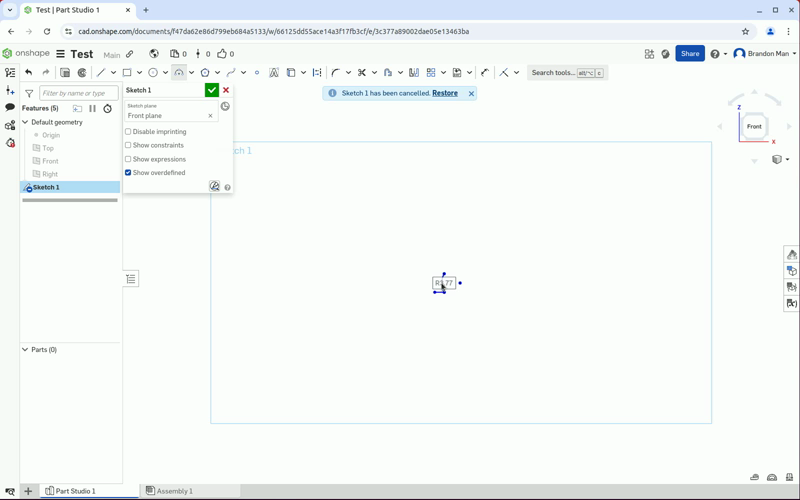
key(l)
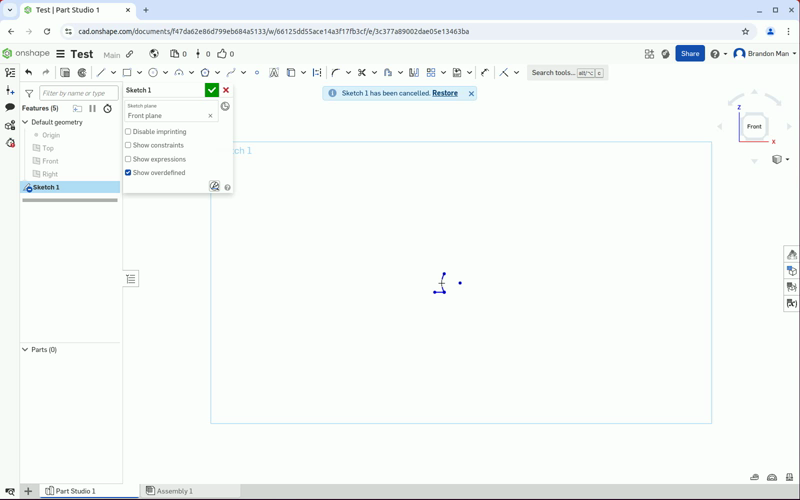
mouse_move(444, 273)
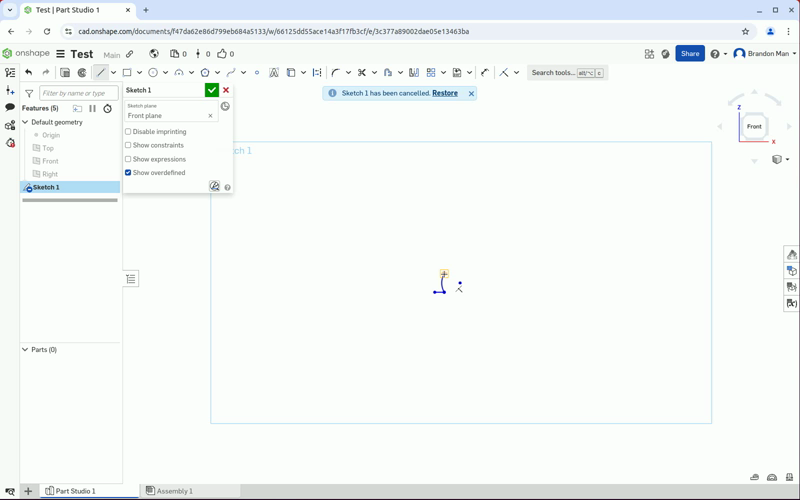
click(444, 273)
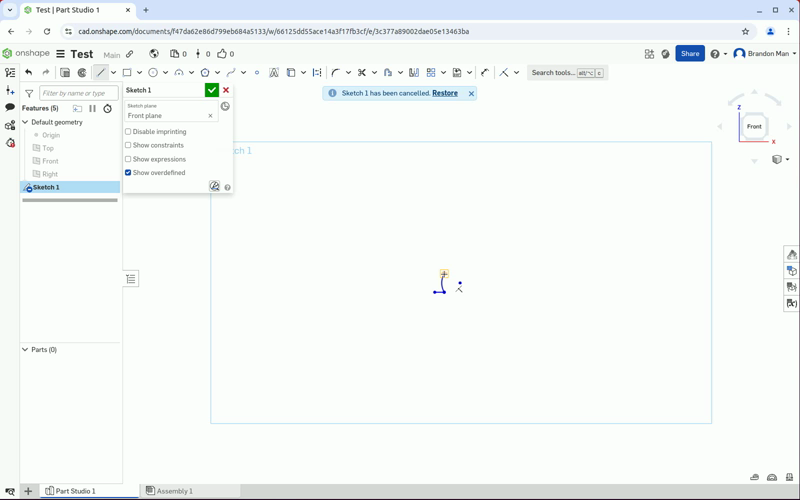
key_down(shift)
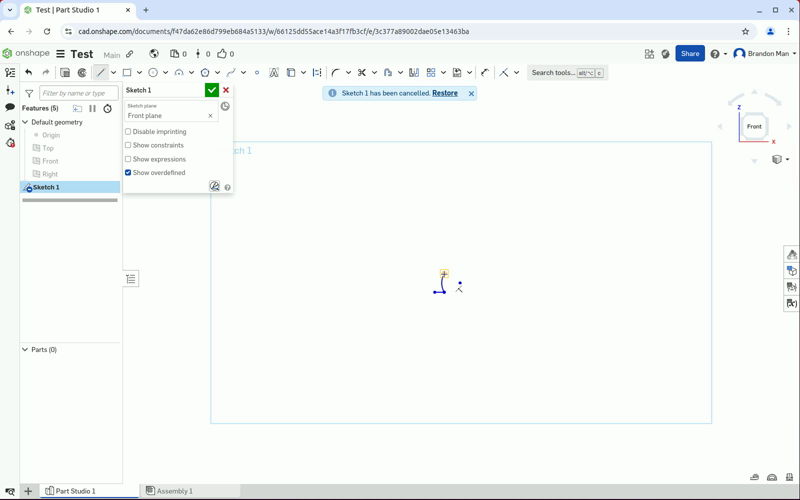
mouse_move(474, 273)
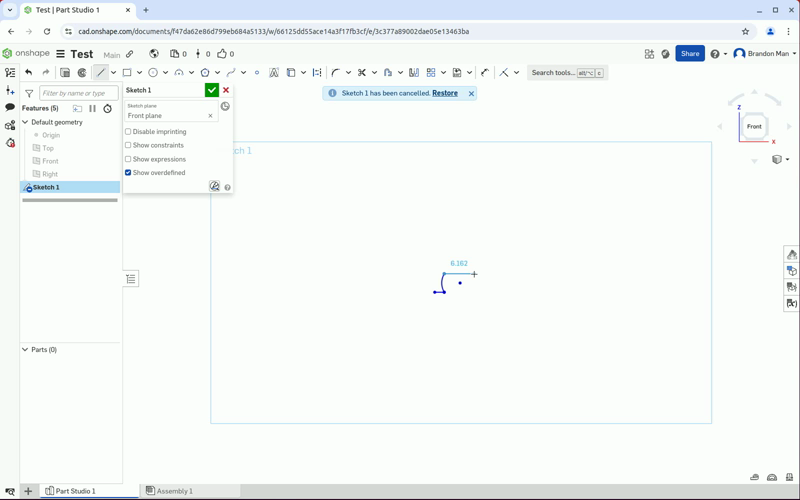
mouse_move(434, 273)
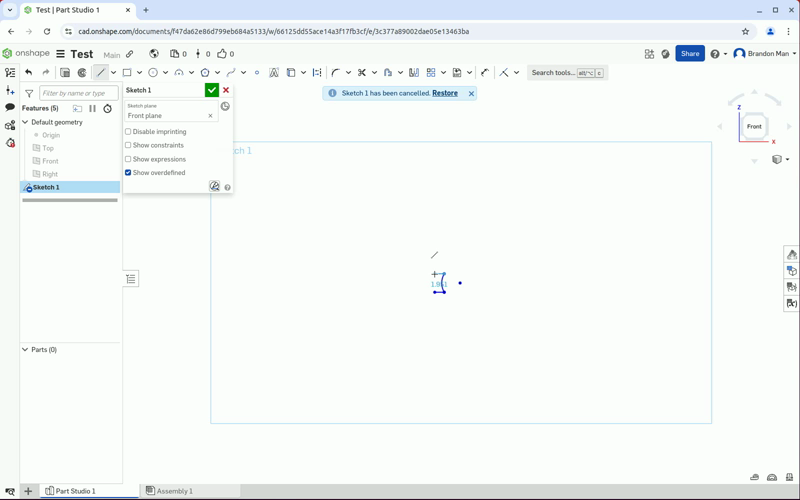
click(434, 273)
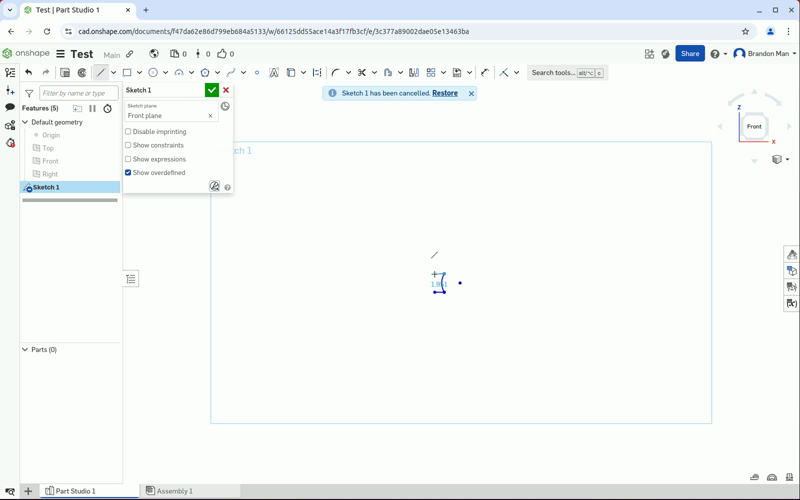
key_up(shift)
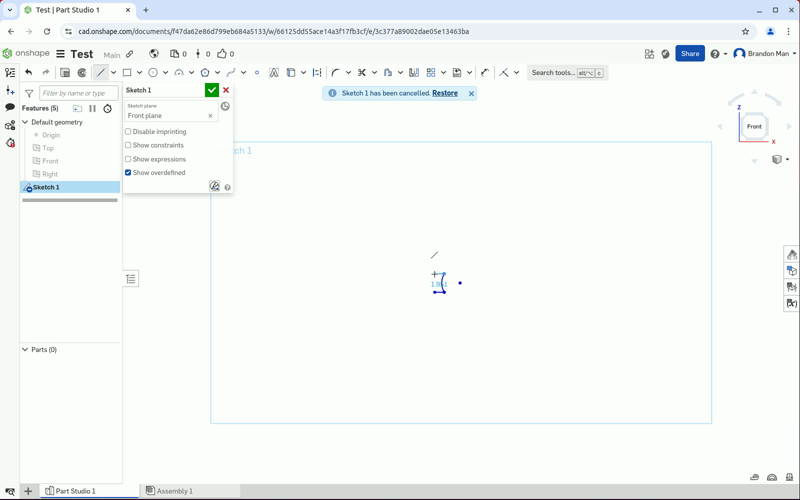
mouse_move(464, 273)
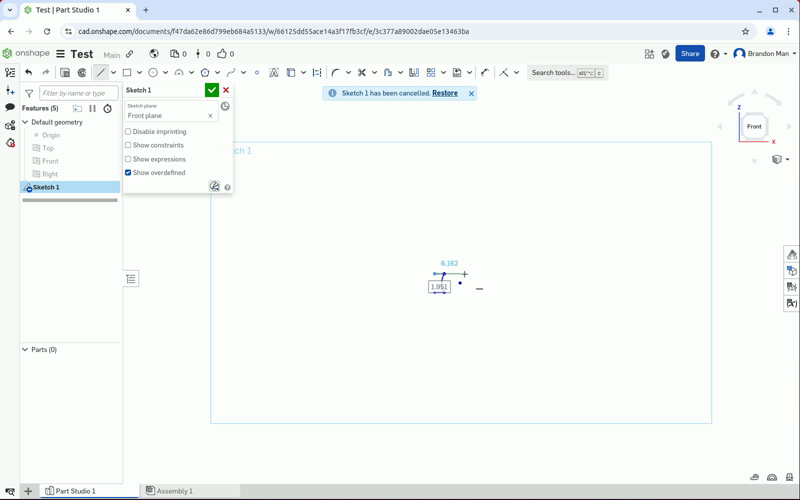
key_down(shift)
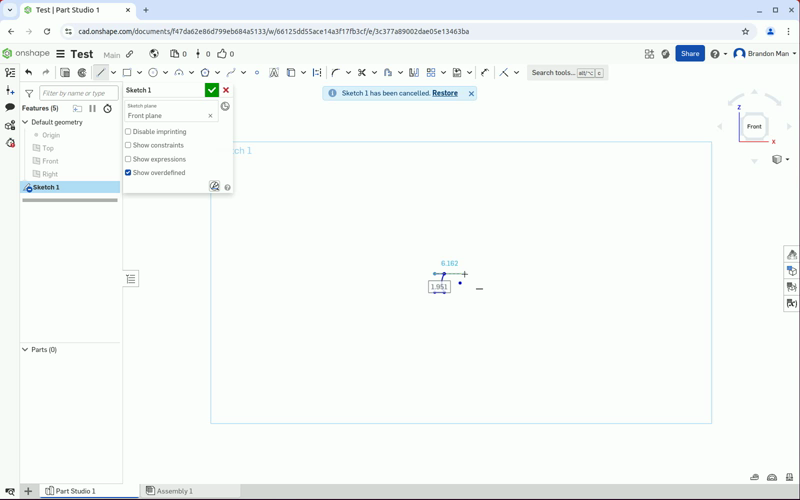
mouse_move(434, 292)
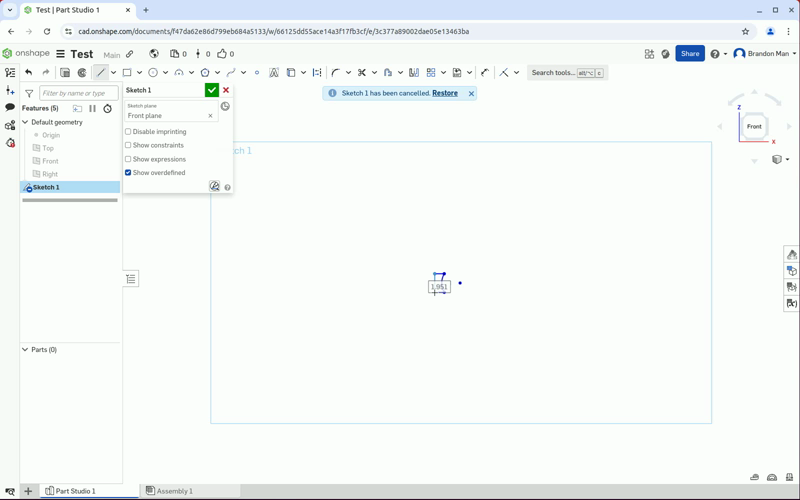
key_up(shift)
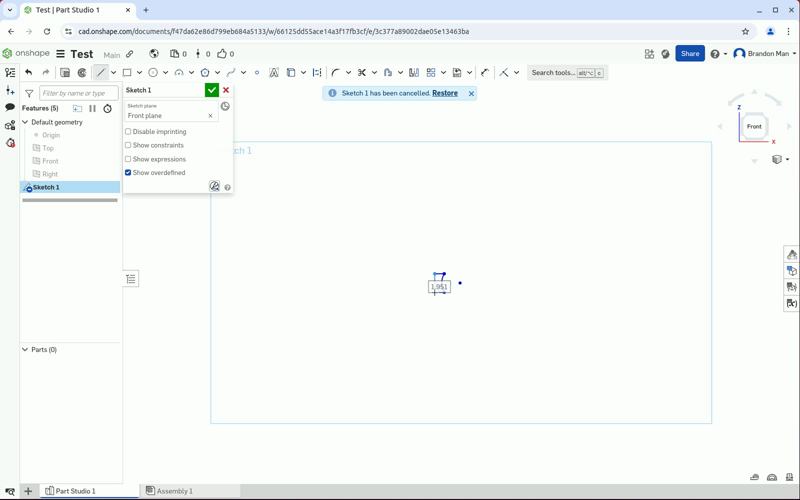
click(434, 292)
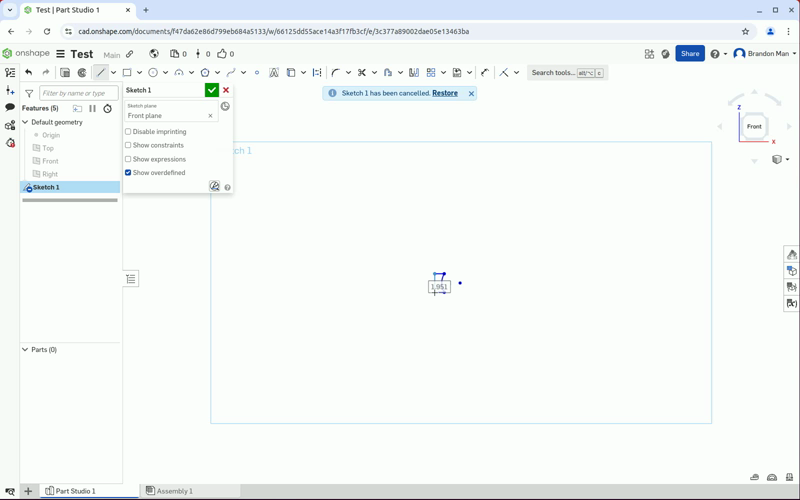
key(esc)
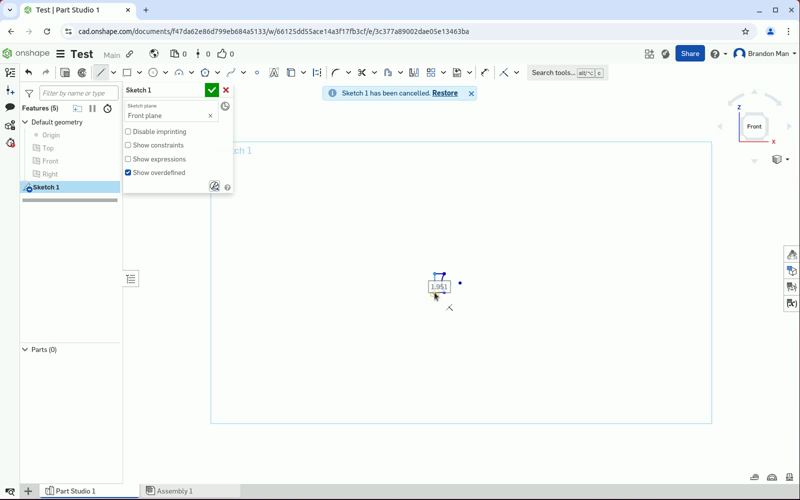
mouse_move(436, 284)
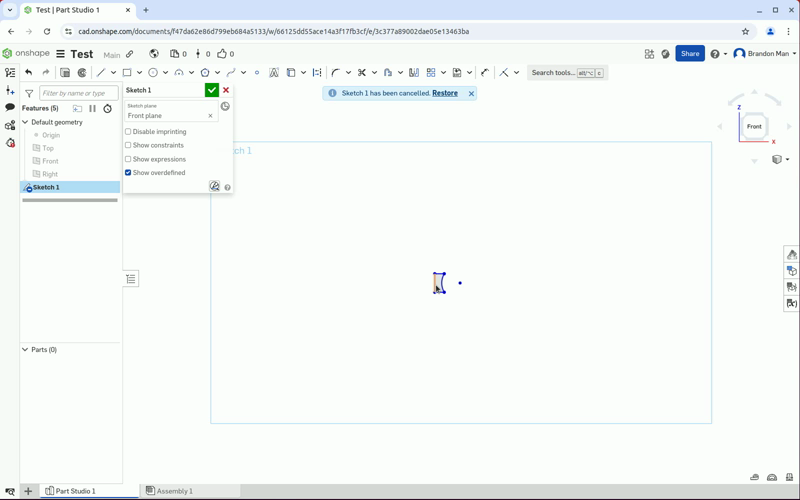
scroll(6)
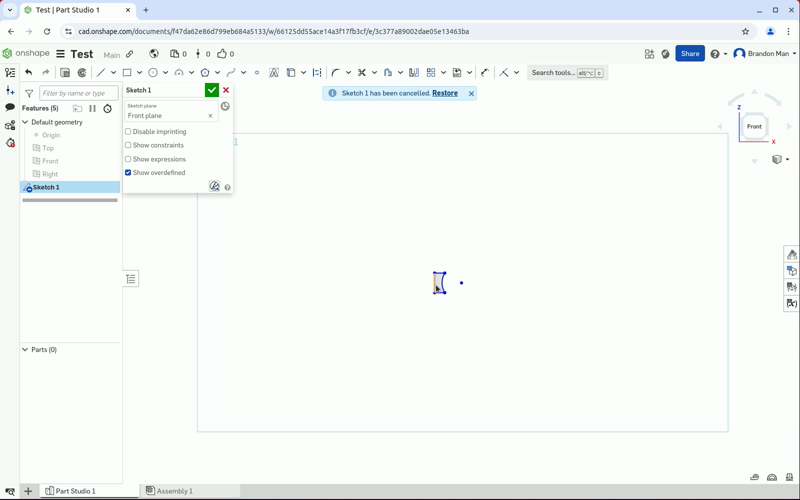
scroll(6)
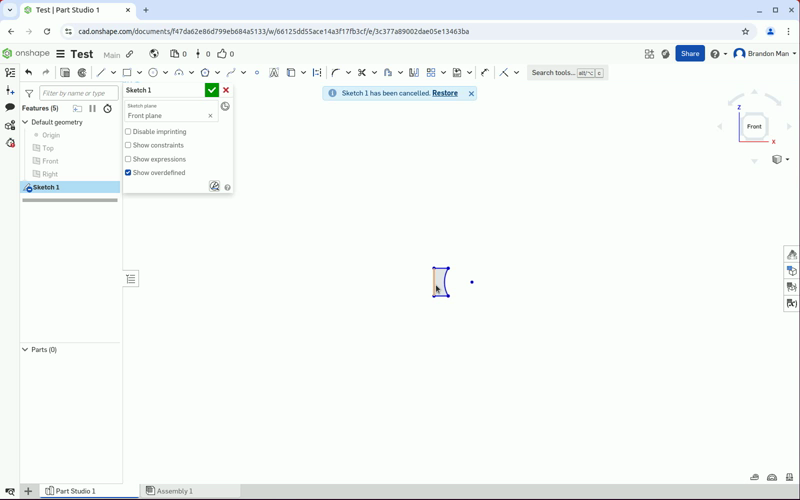
scroll(6)
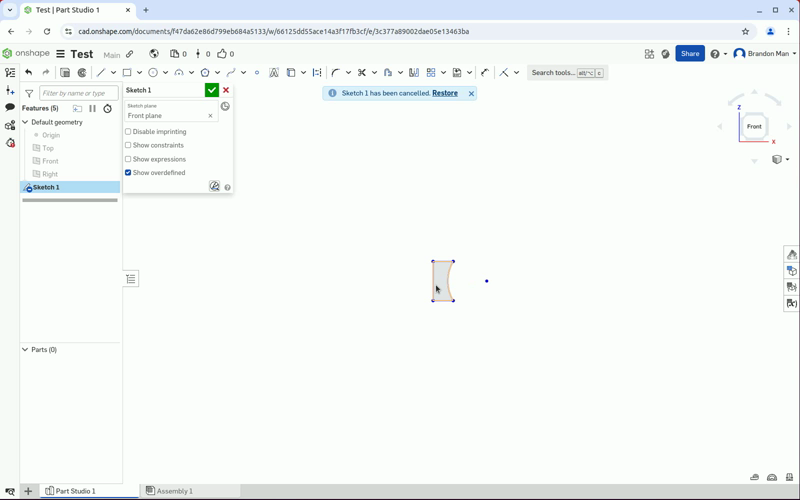
scroll(6)
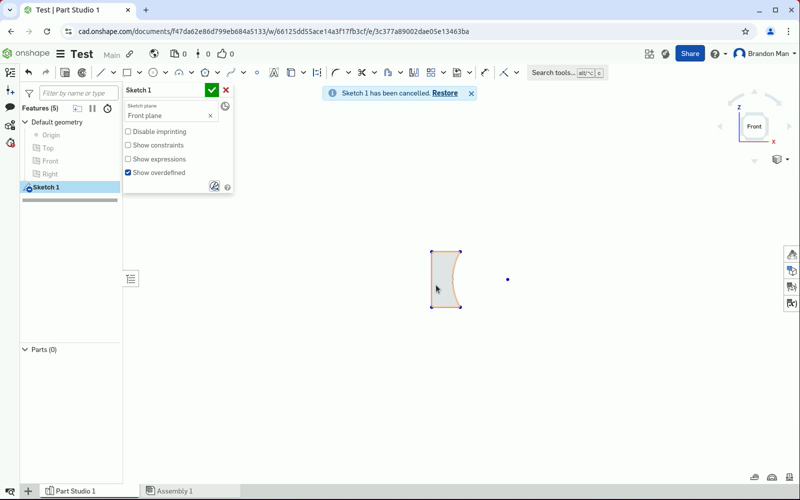
scroll(6)
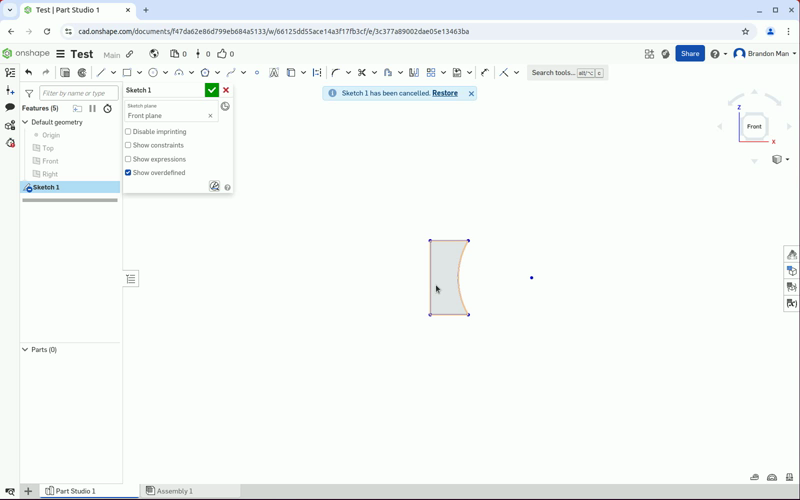
scroll(6)
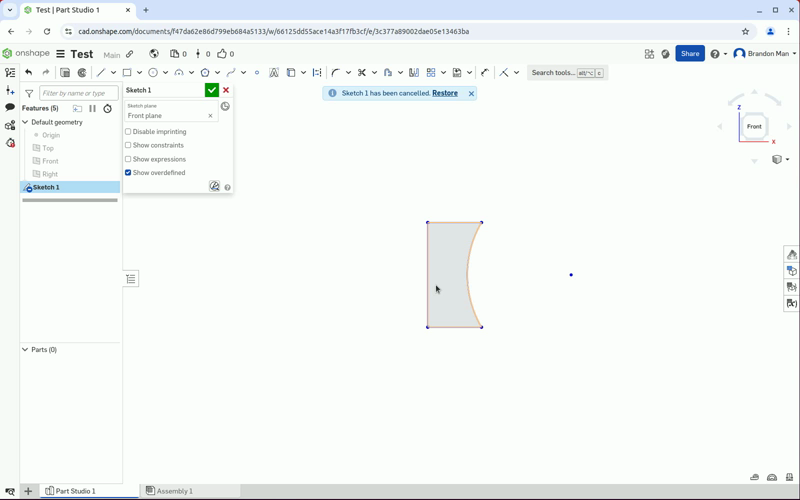
scroll(6)
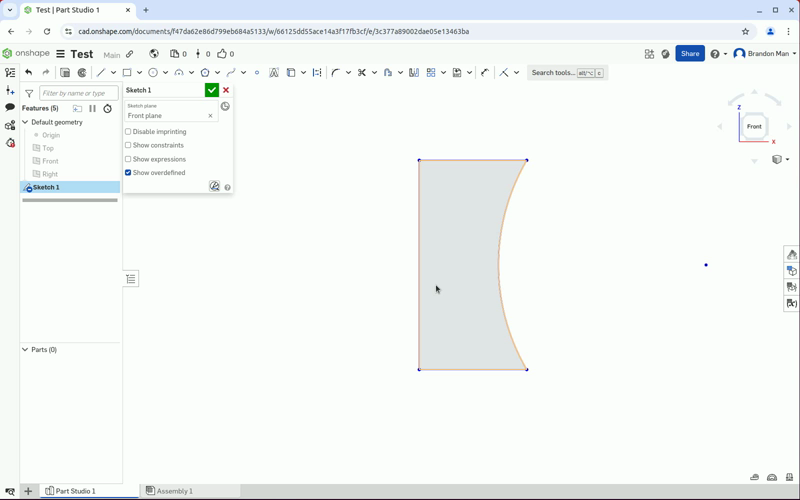
click(436, 284)
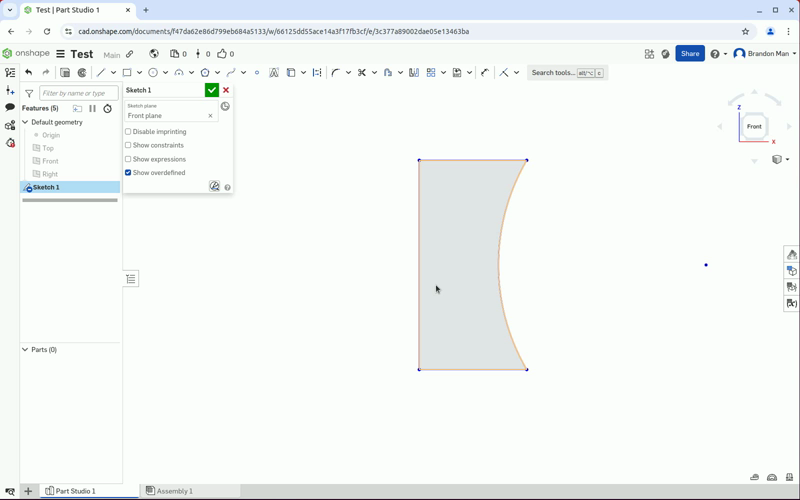
scroll(-6)
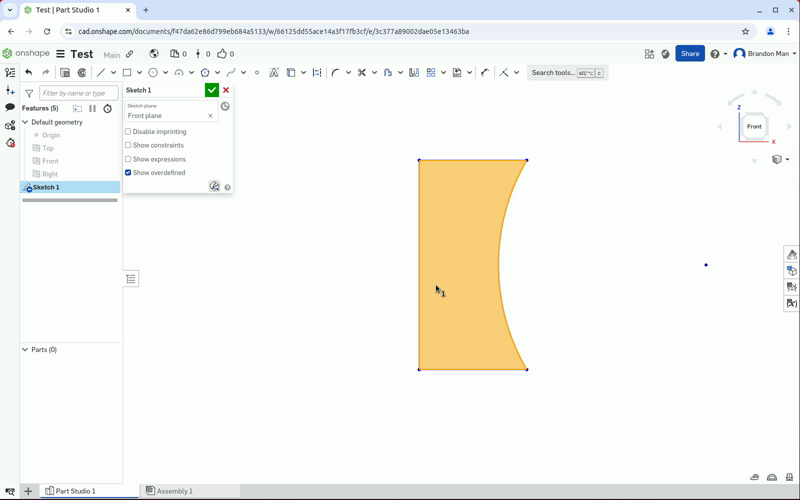
scroll(-6)
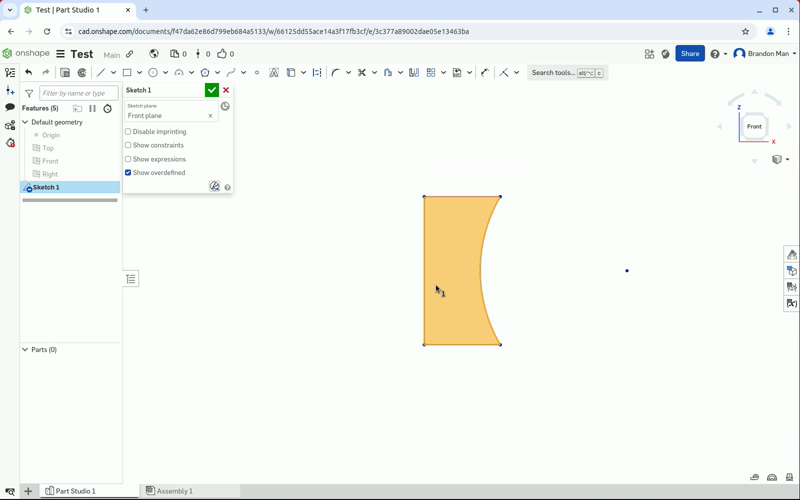
scroll(-6)
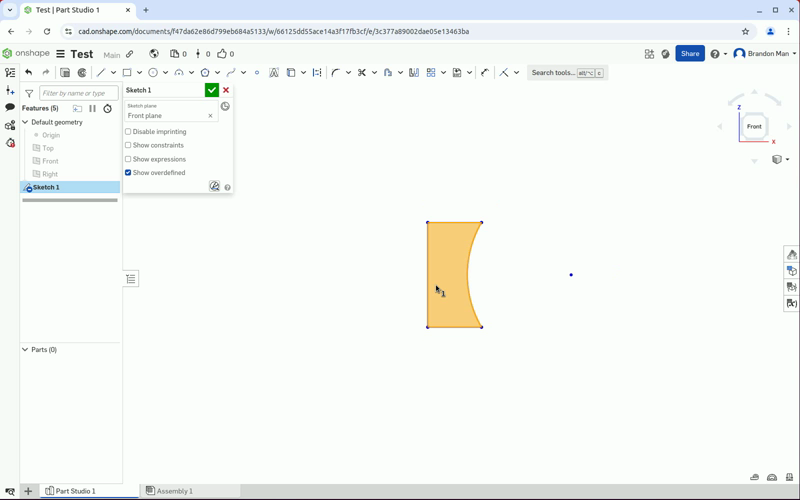
scroll(-6)
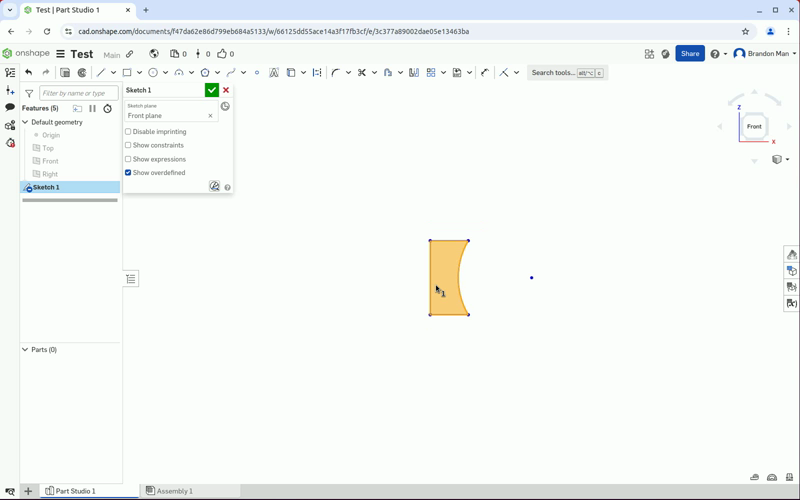
scroll(-6)
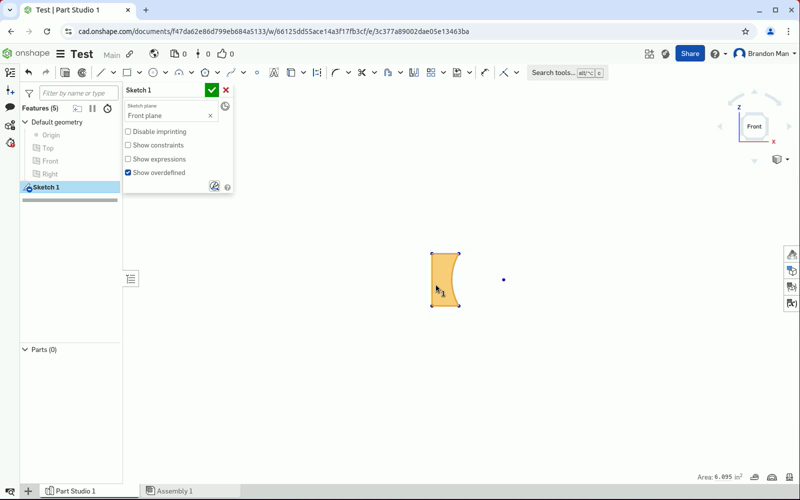
scroll(-6)
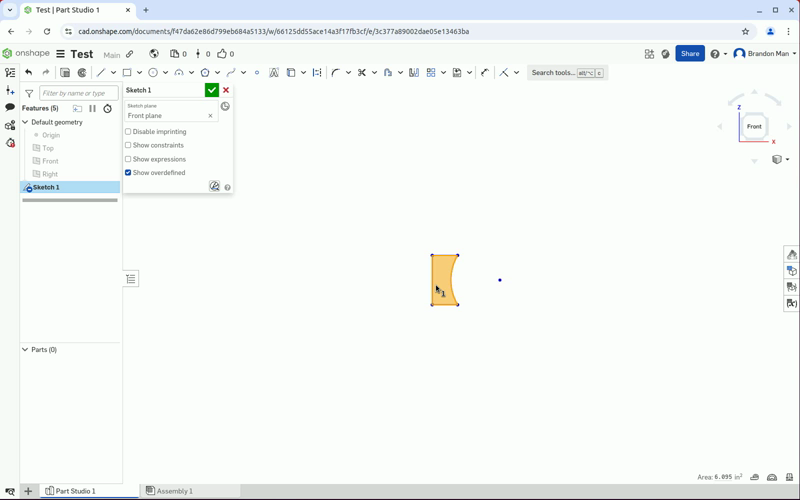
scroll(-6)
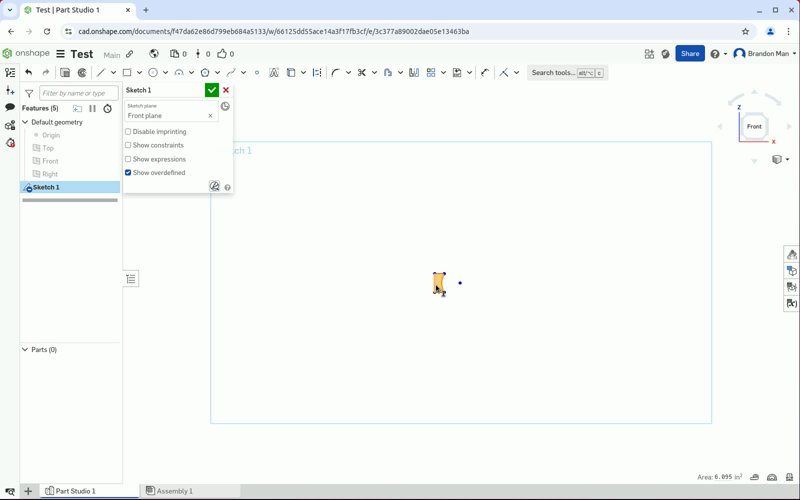
mouse_move(73, 352)
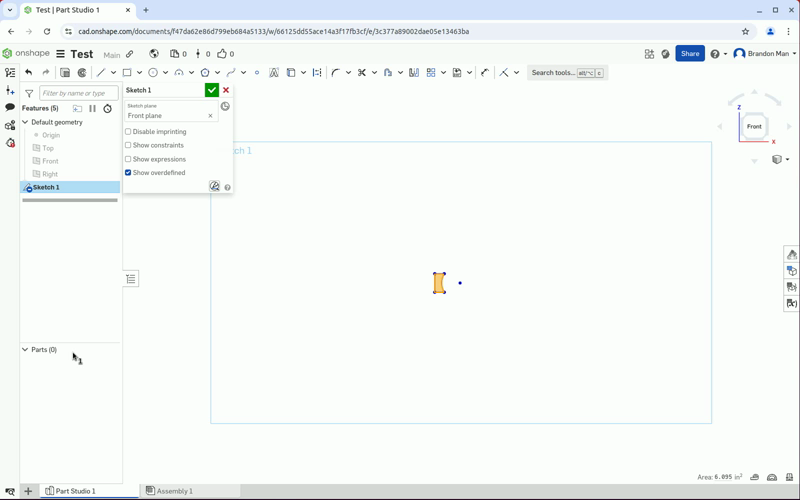
key(shift+y)
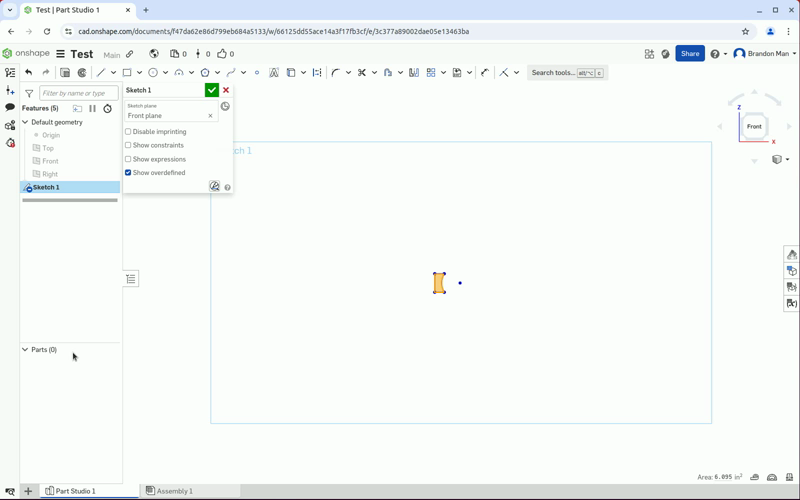
key(shift+e)
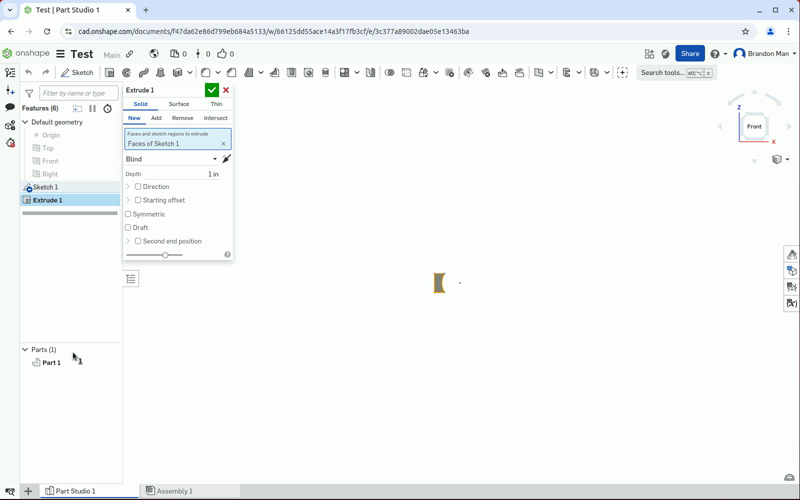
mouse_move(143, 106)
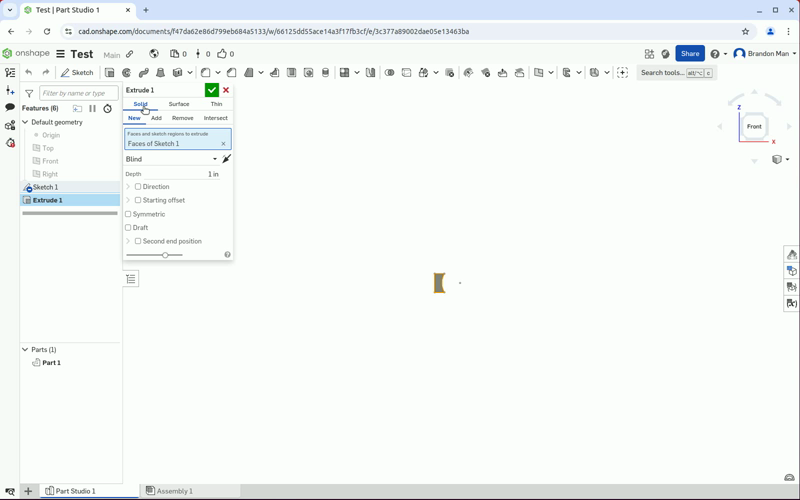
click(143, 106)
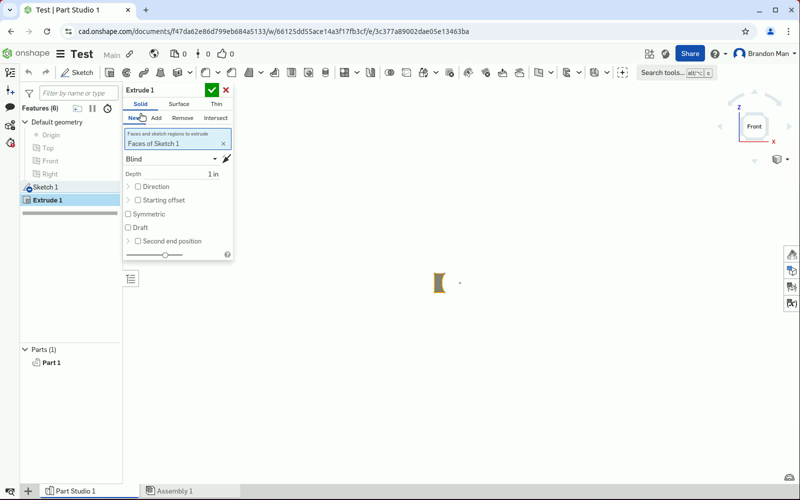
mouse_move(137, 120)
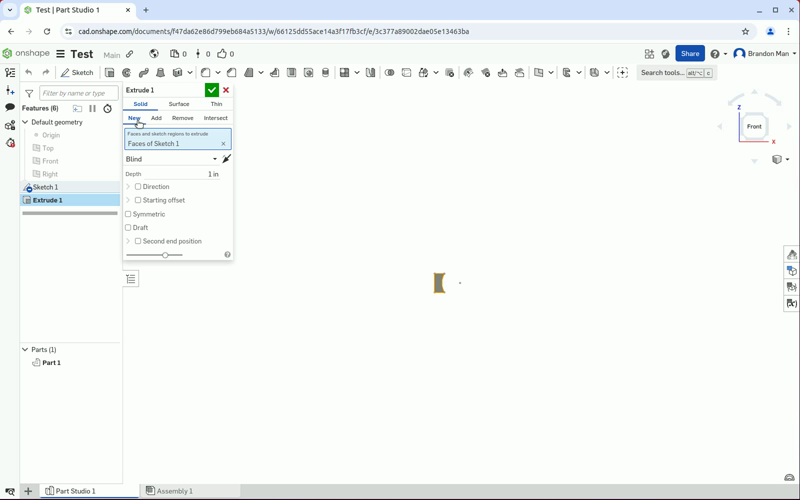
click(137, 120)
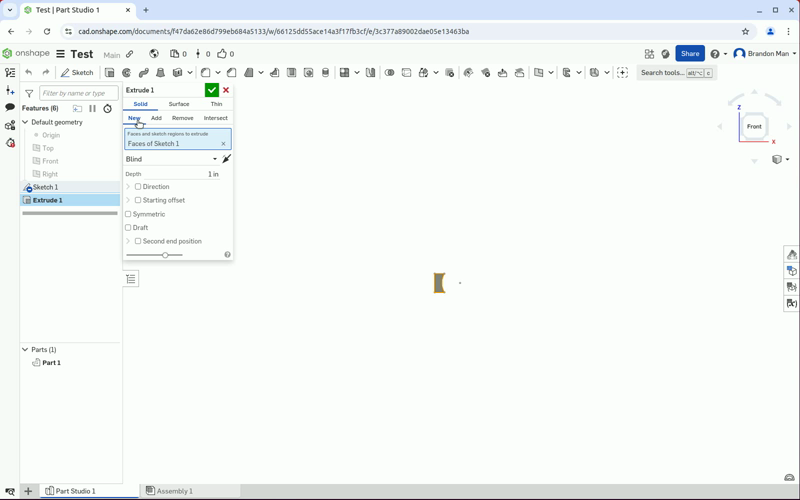
key(tab, 4)
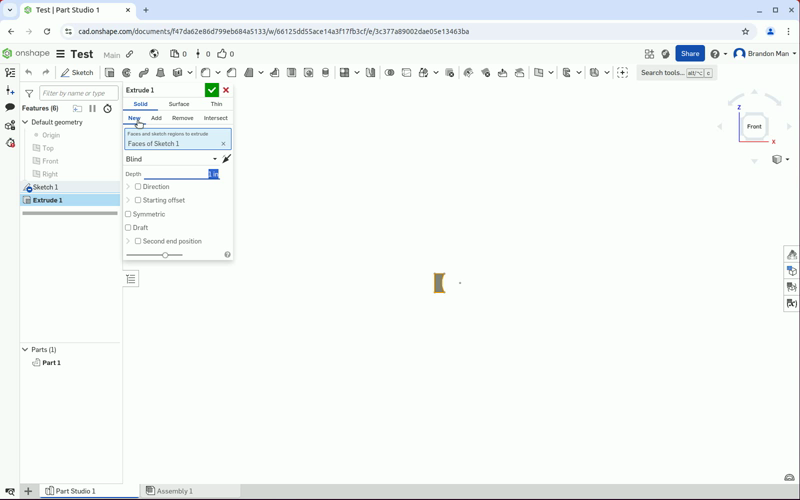
text(16.128)
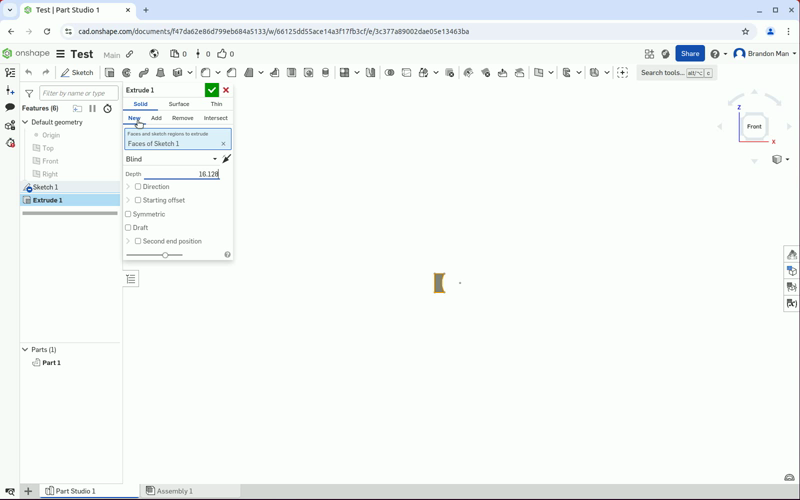
key(enter)
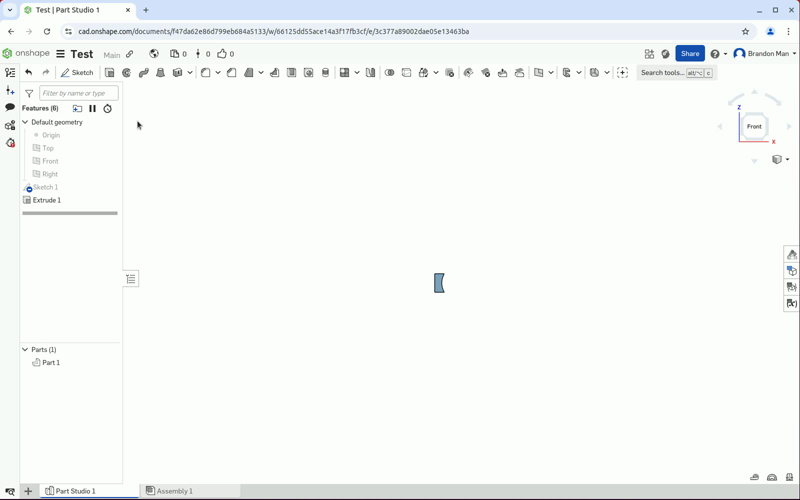
key(shift+h)
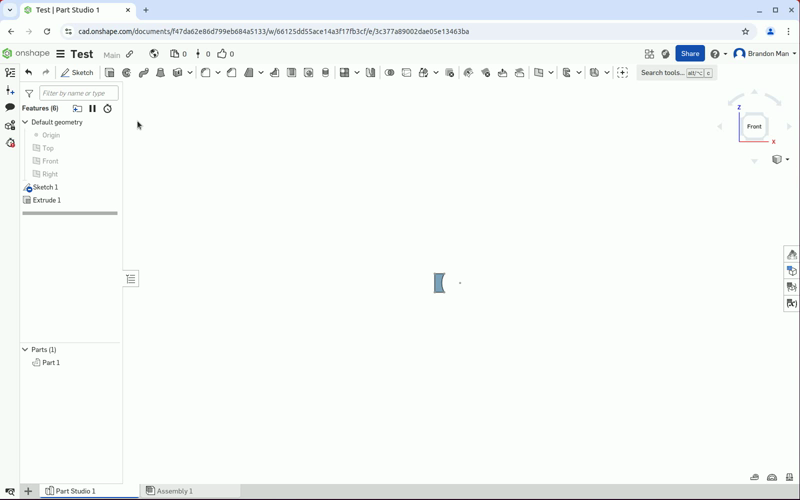
key(shift+h)
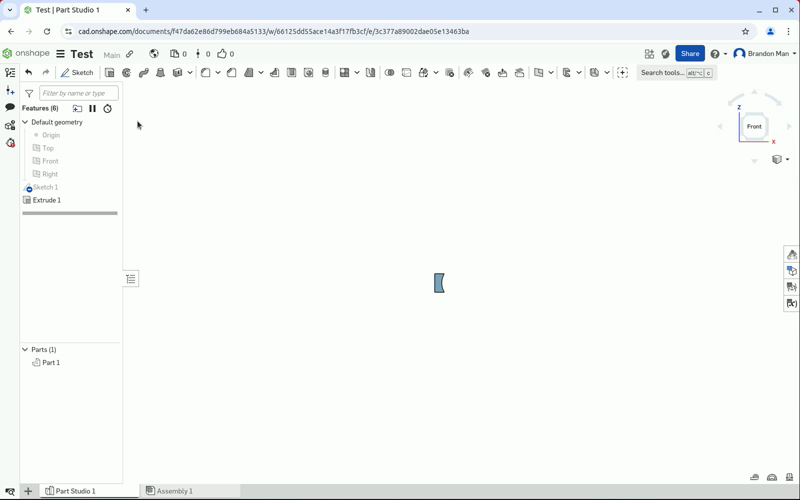
mouse_move(73, 189)
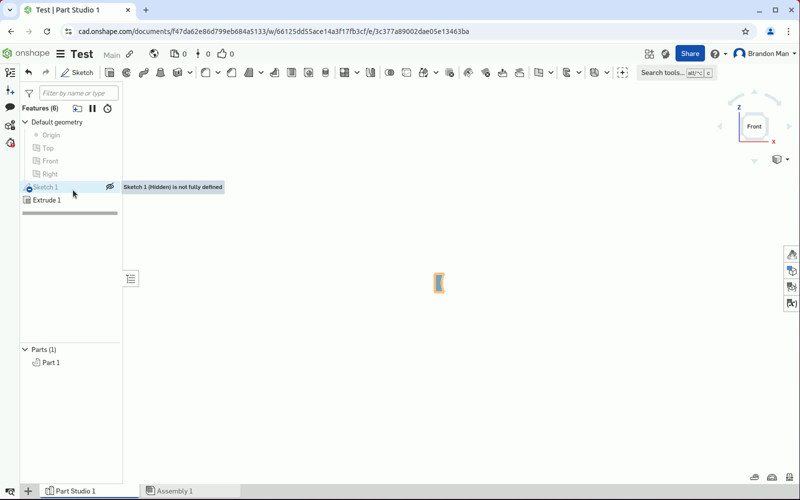
click(73, 189)
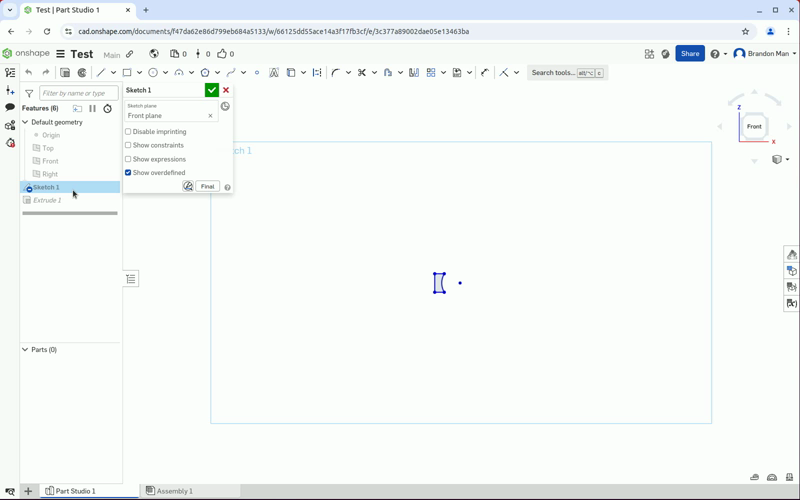
mouse_move(229, 92)
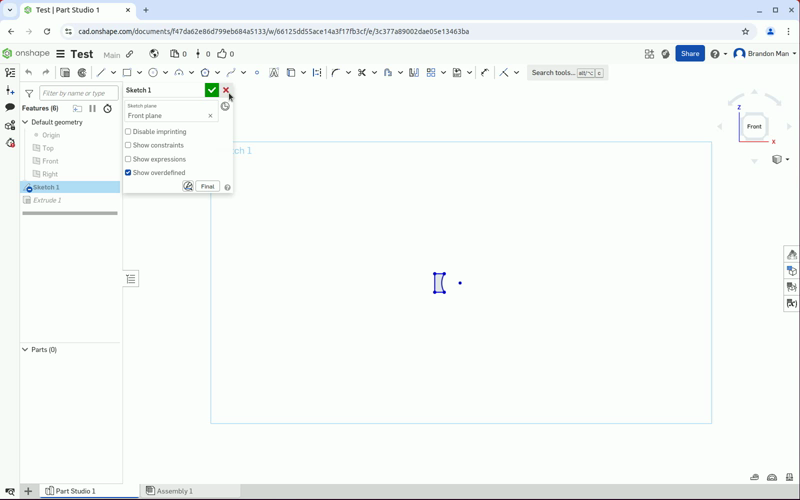
click(229, 92)
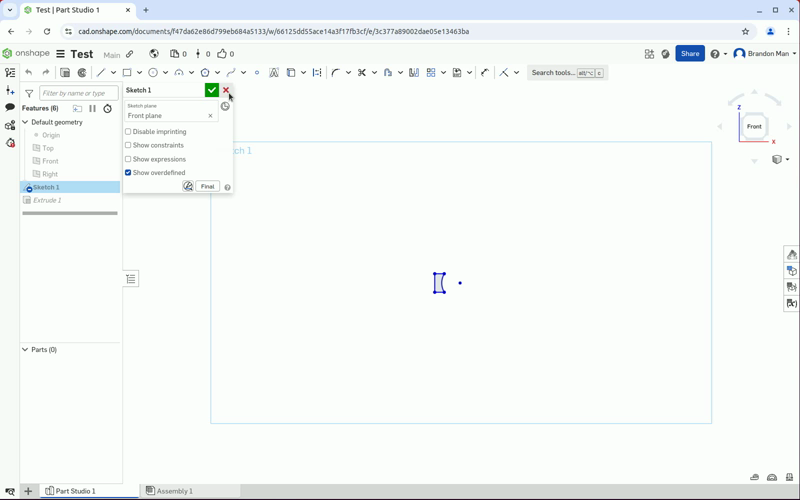
key(shift+s)
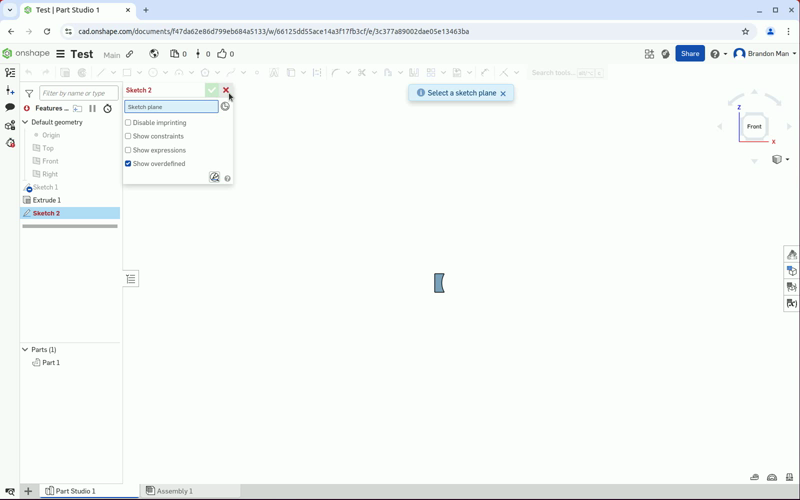
mouse_move(73, 163)
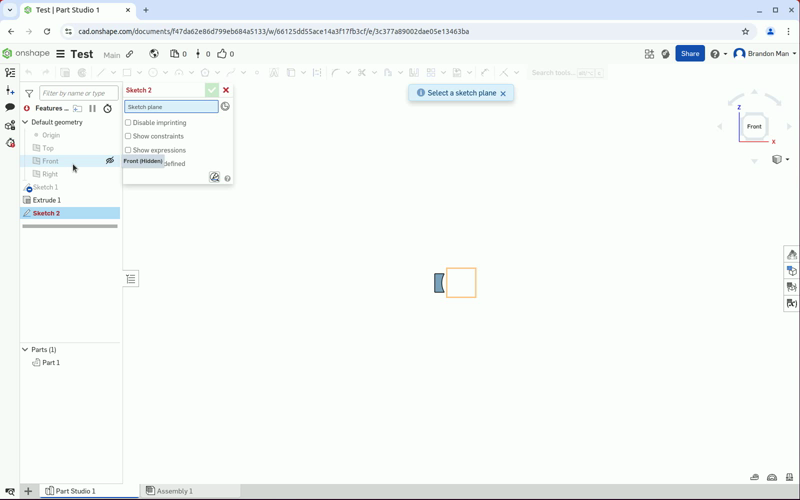
click(73, 163)
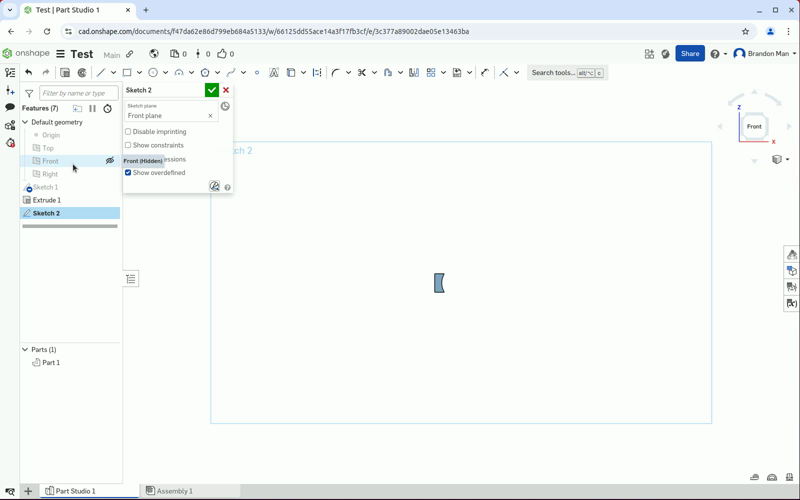
mouse_move(73, 352)
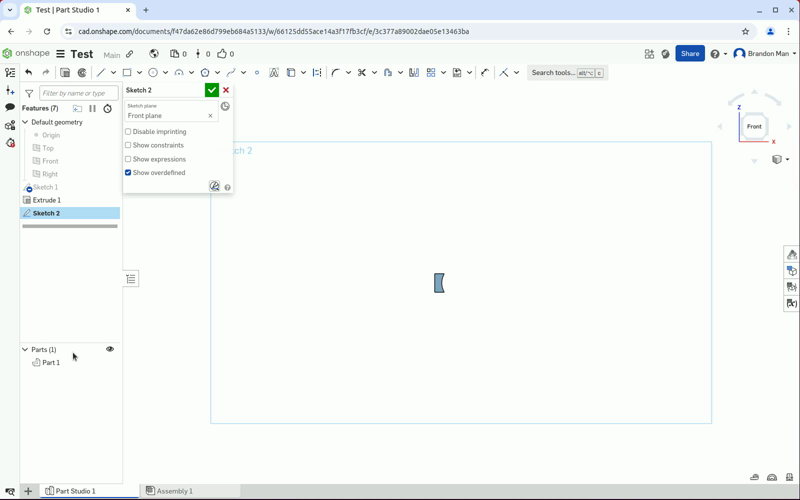
key(y)
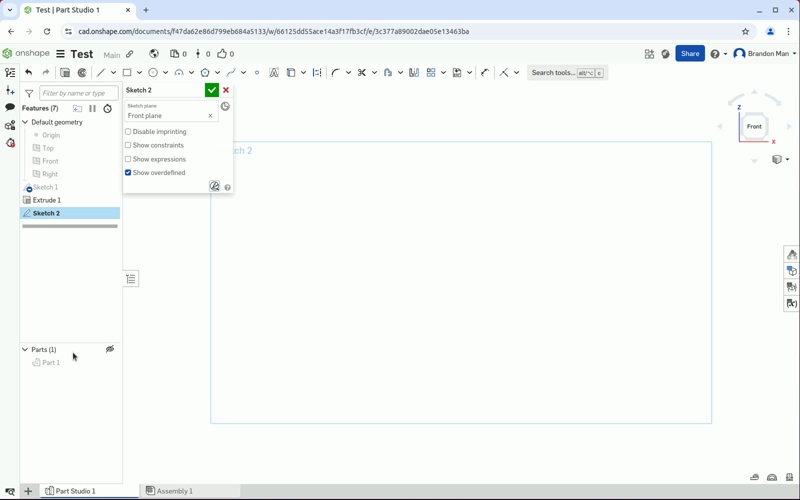
key(c)
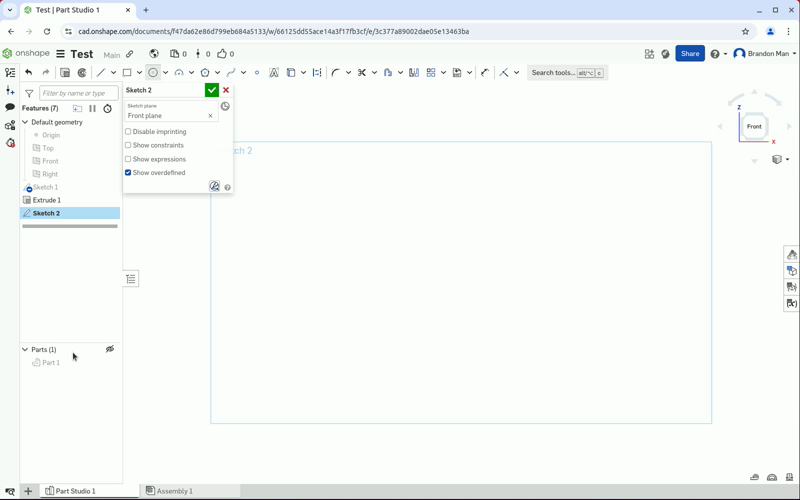
key_down(shift)
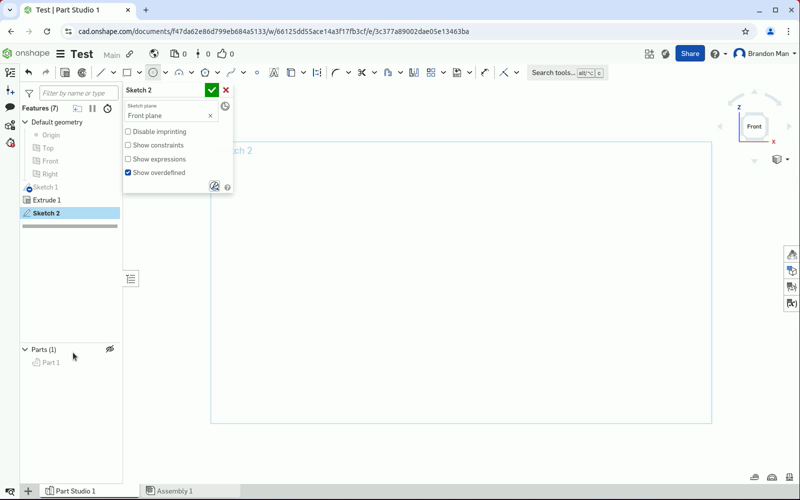
mouse_move(460, 282)
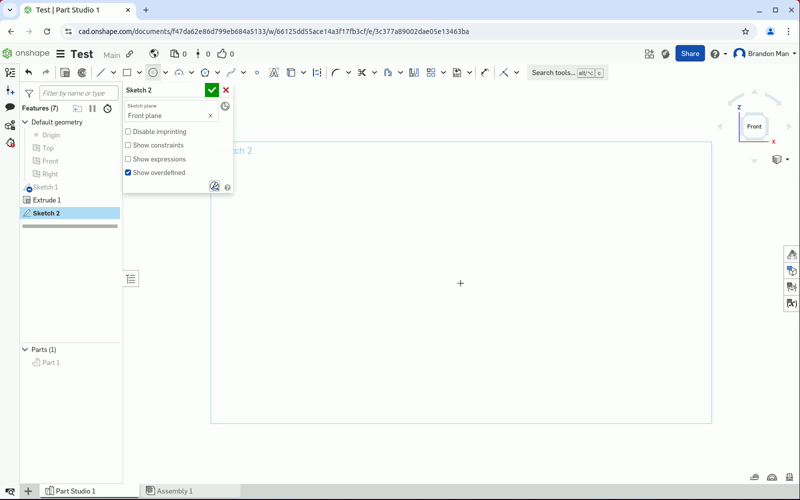
click(460, 282)
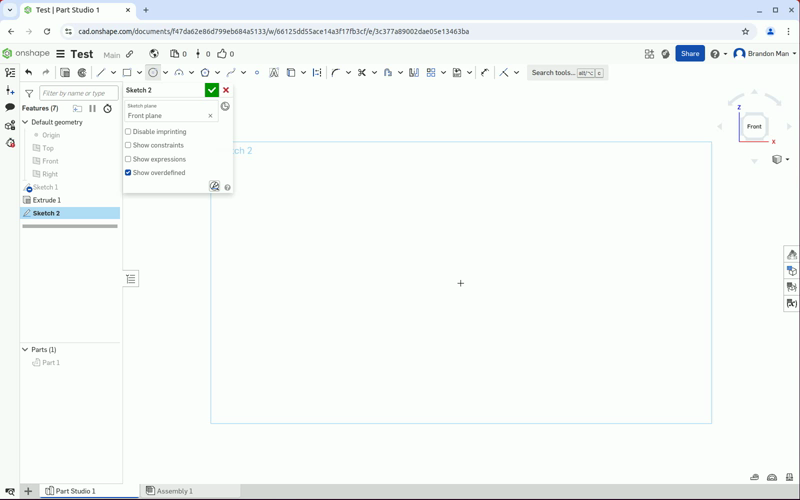
key_up(shift)
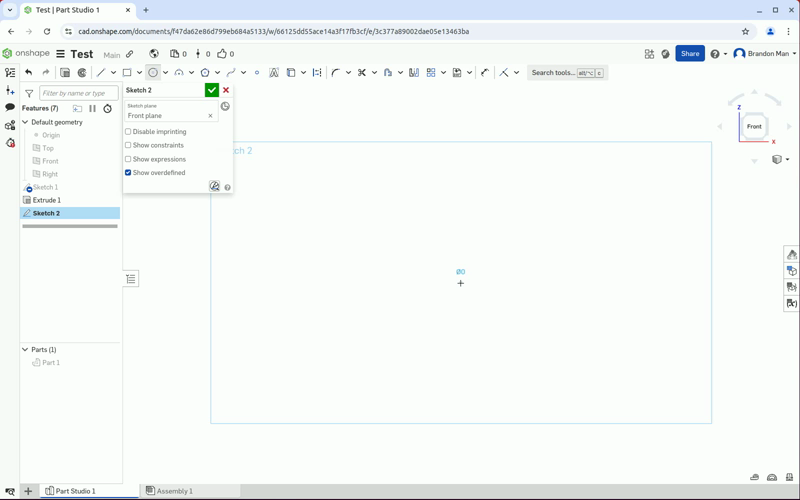
mouse_move(505, 282)
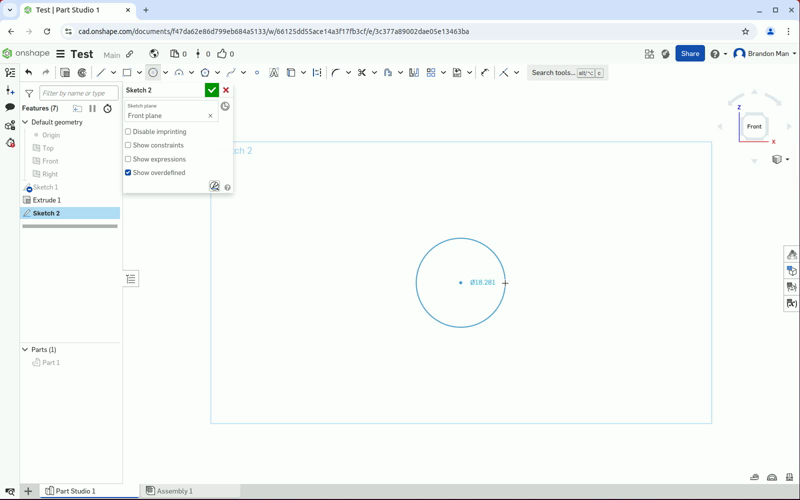
click(505, 282)
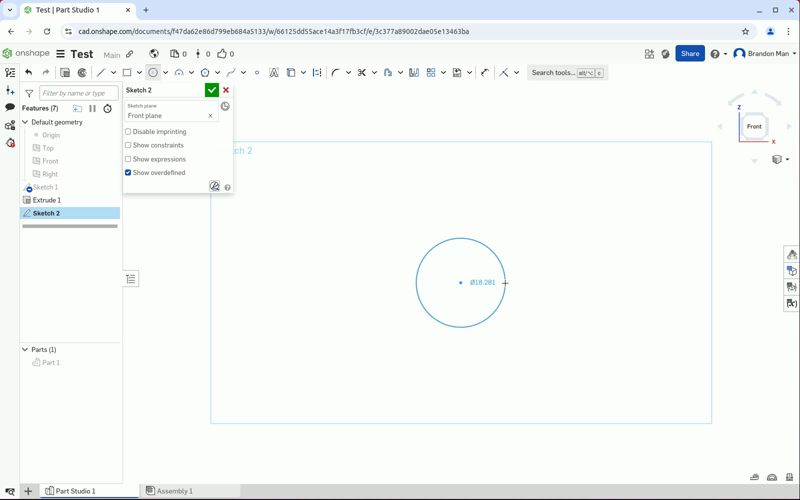
key(esc)
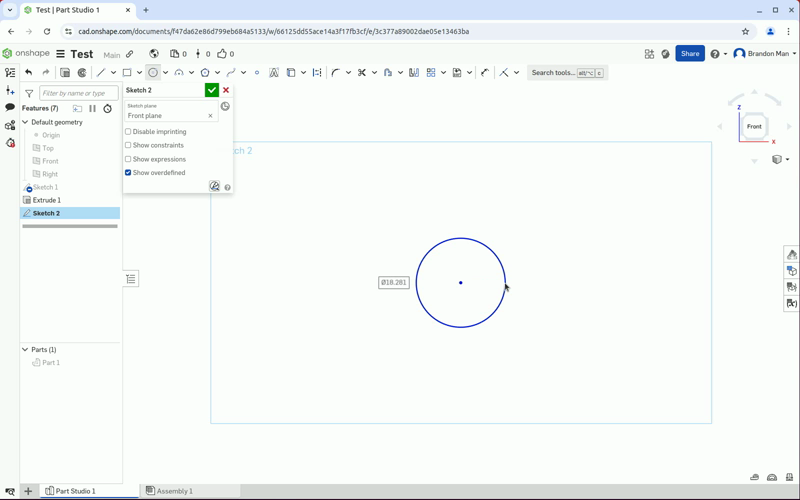
key(l)
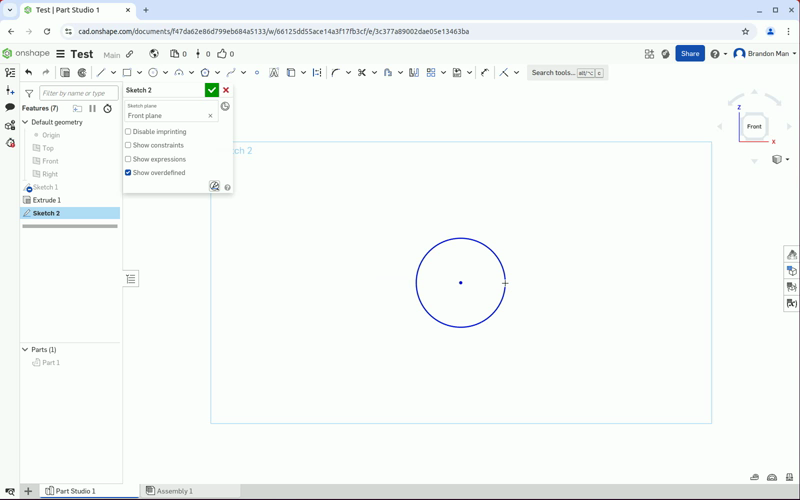
key_down(shift)
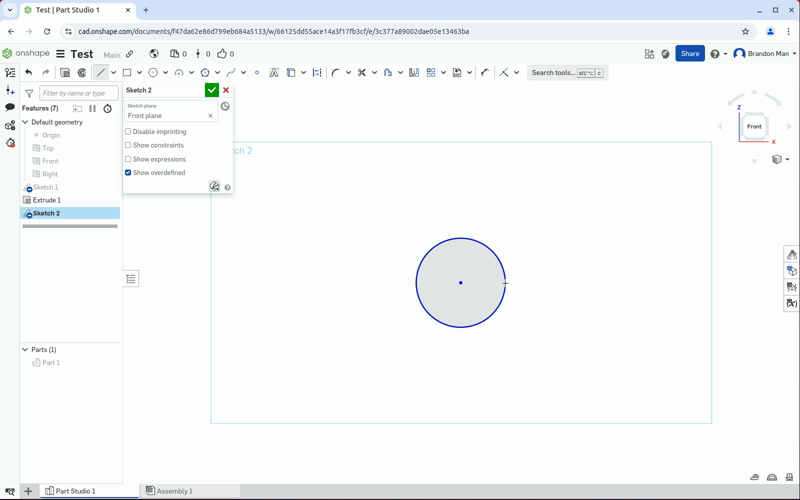
mouse_move(433, 292)
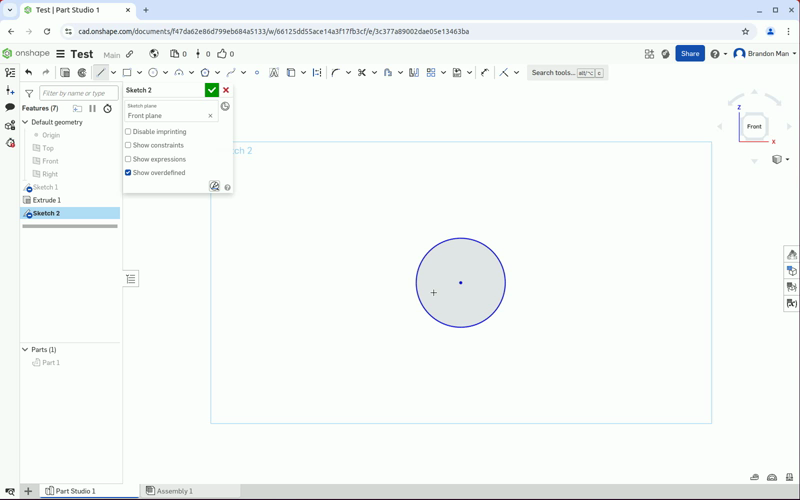
click(433, 292)
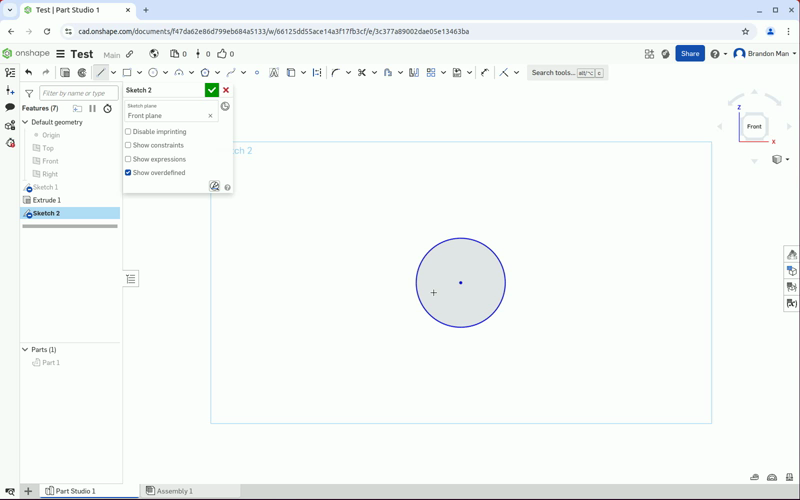
key_up(shift)
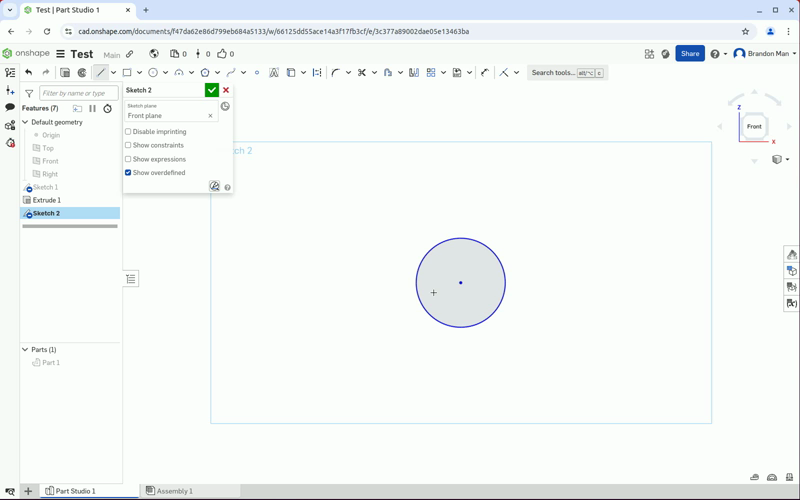
key_down(shift)
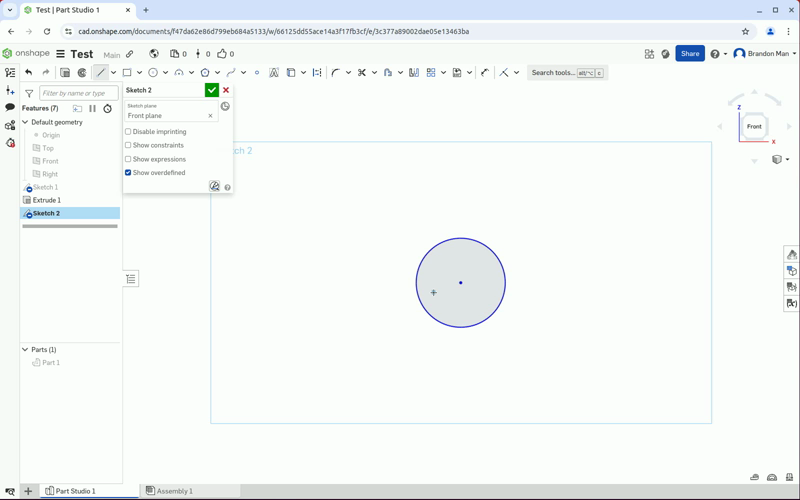
mouse_move(463, 292)
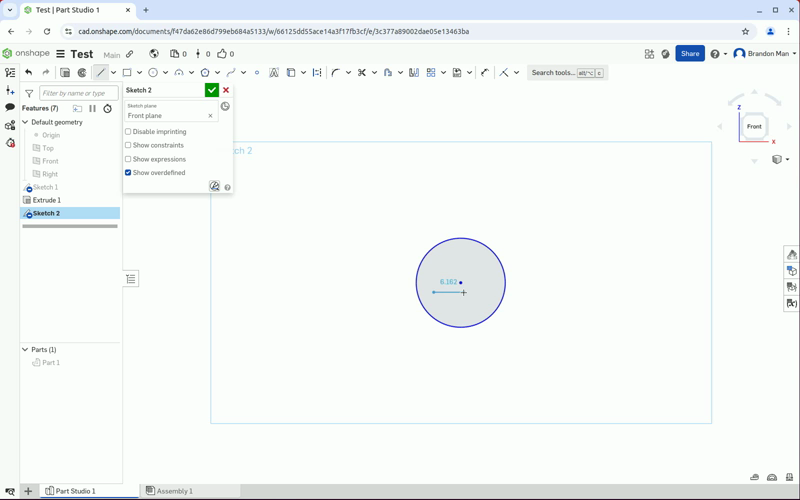
mouse_move(443, 292)
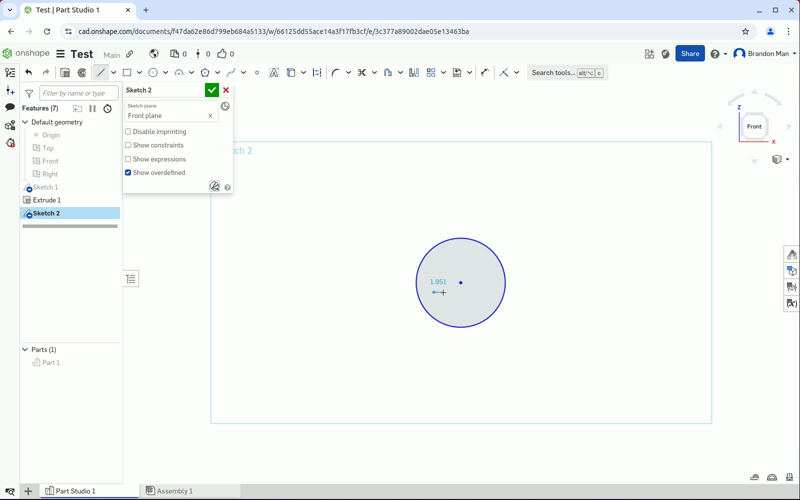
click(443, 292)
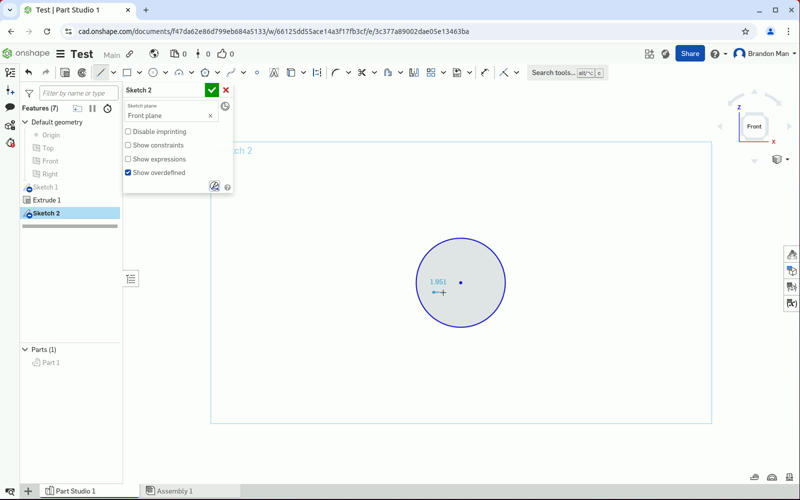
key_up(shift)
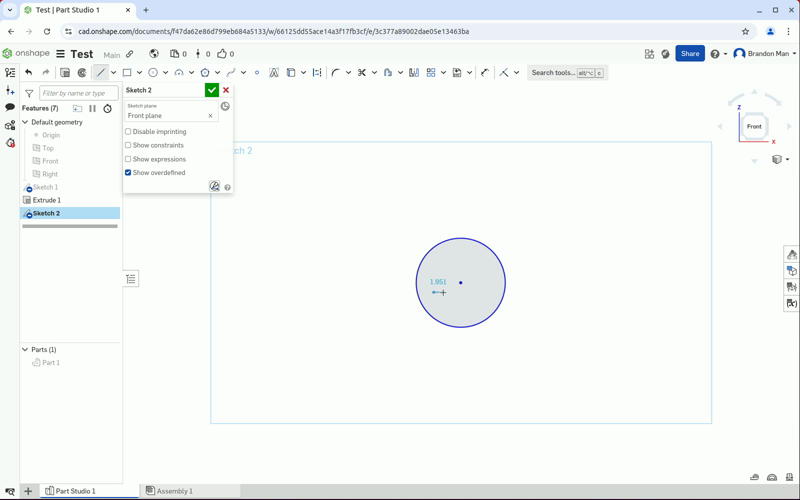
key(esc)
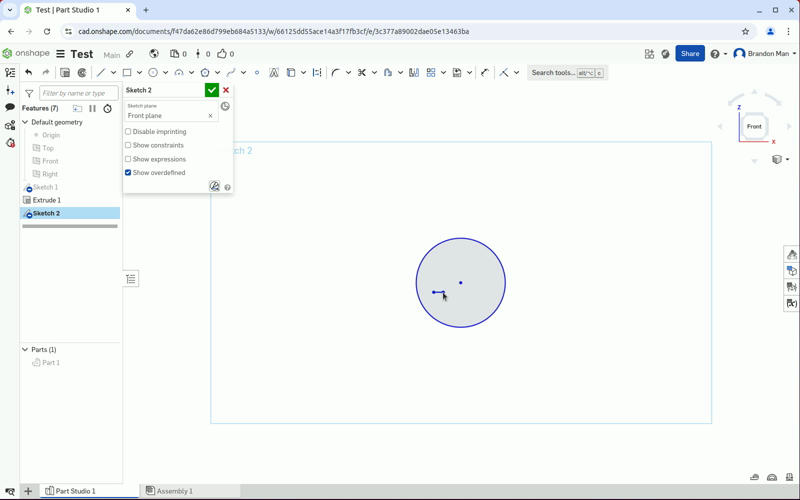
key(a)
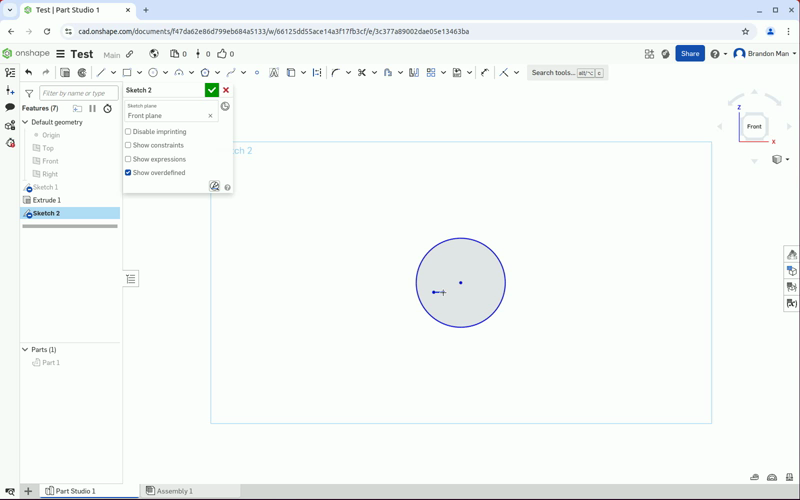
mouse_move(443, 292)
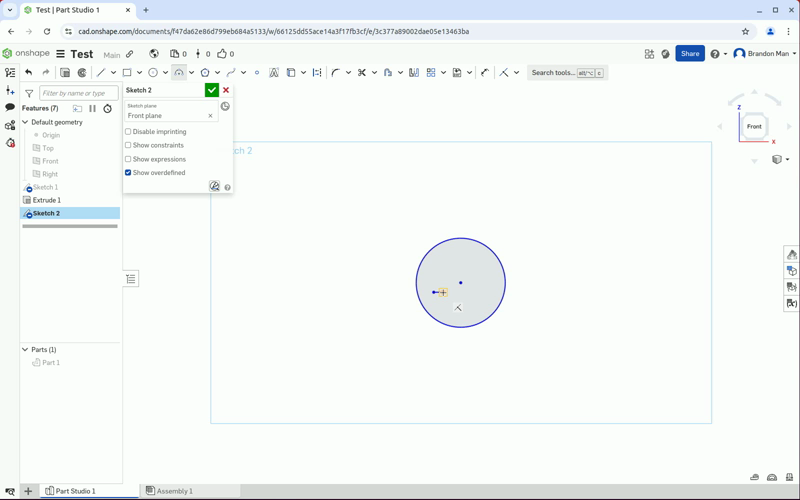
click(443, 292)
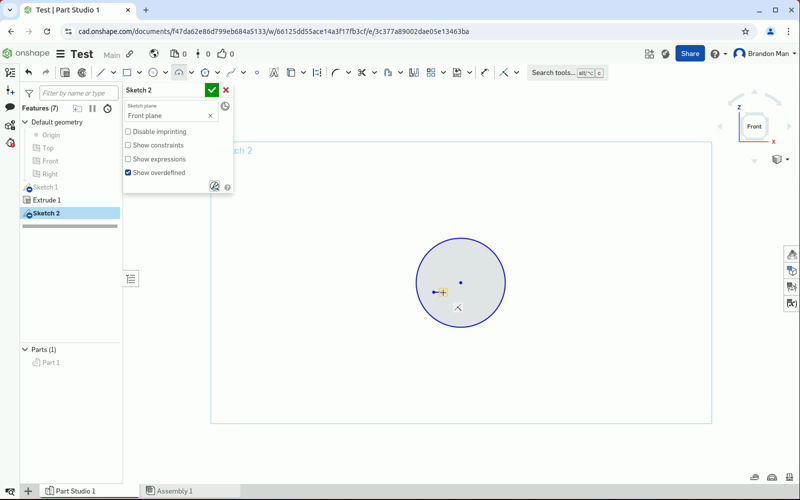
key_down(shift)
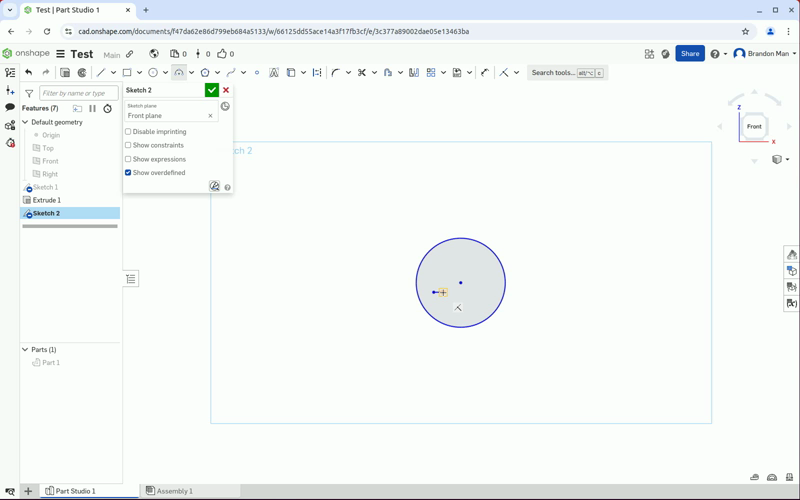
mouse_move(477, 292)
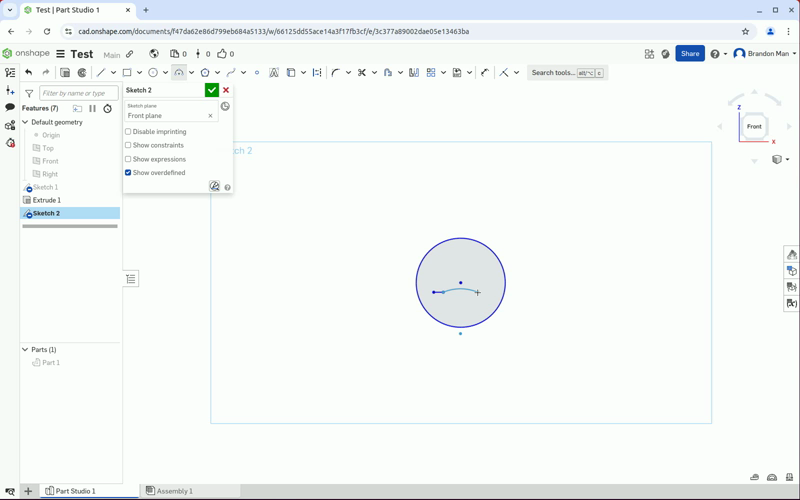
click(477, 292)
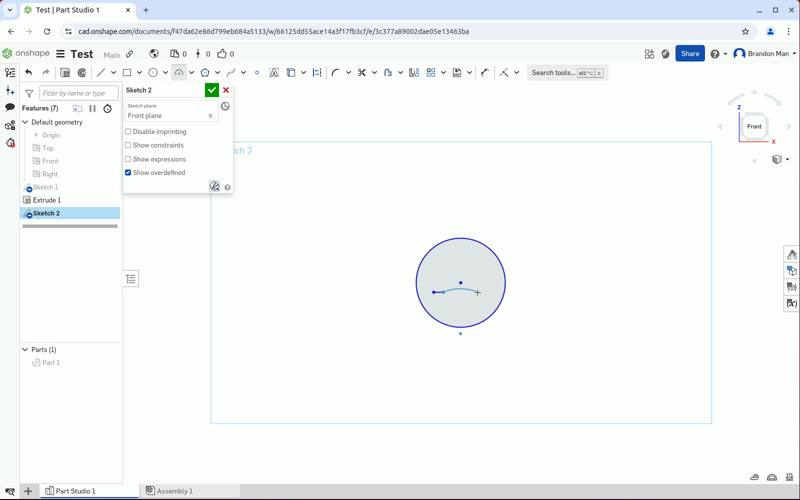
mouse_move(460, 302)
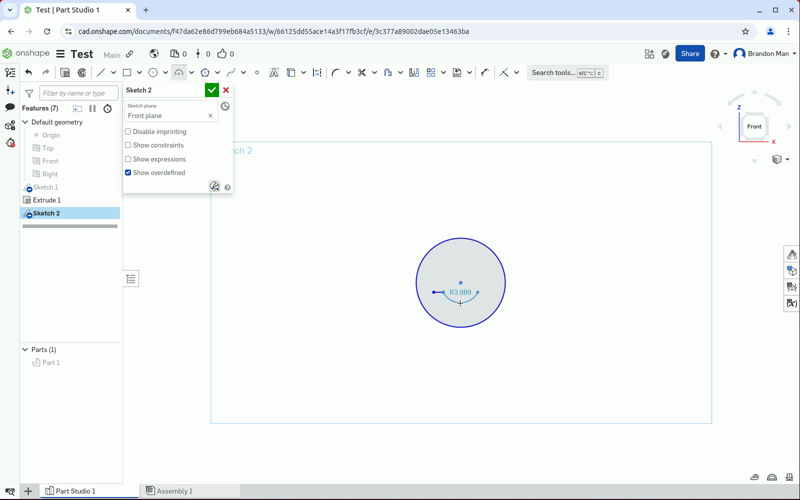
click(460, 302)
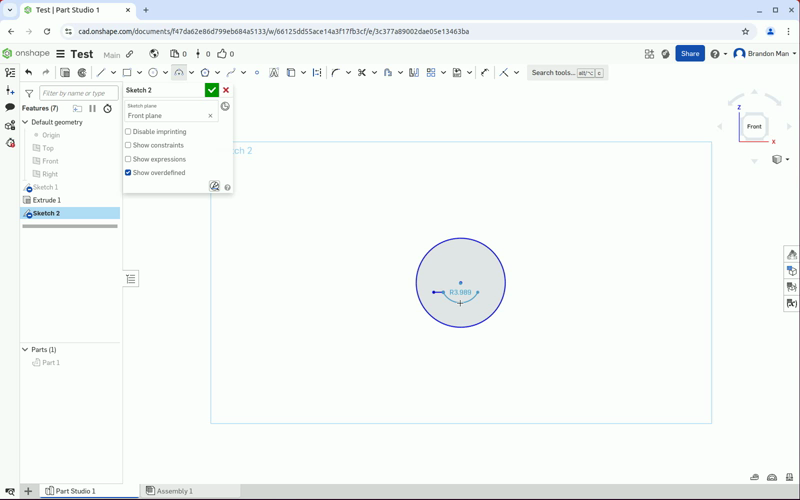
key_up(shift)
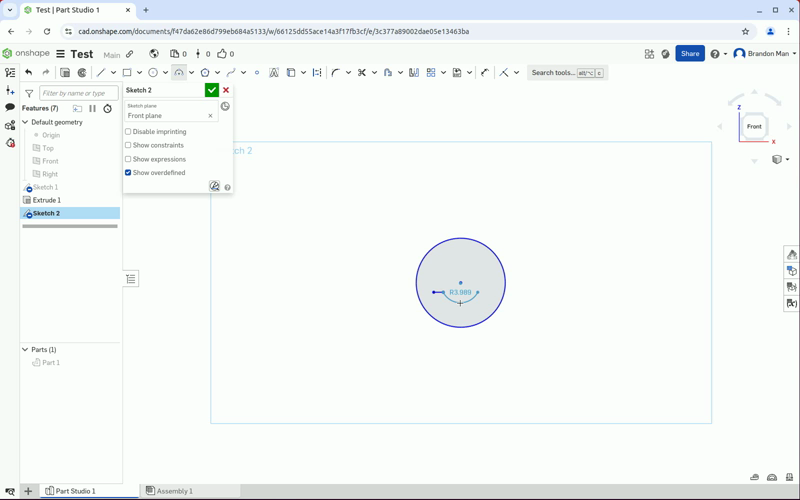
key(esc)
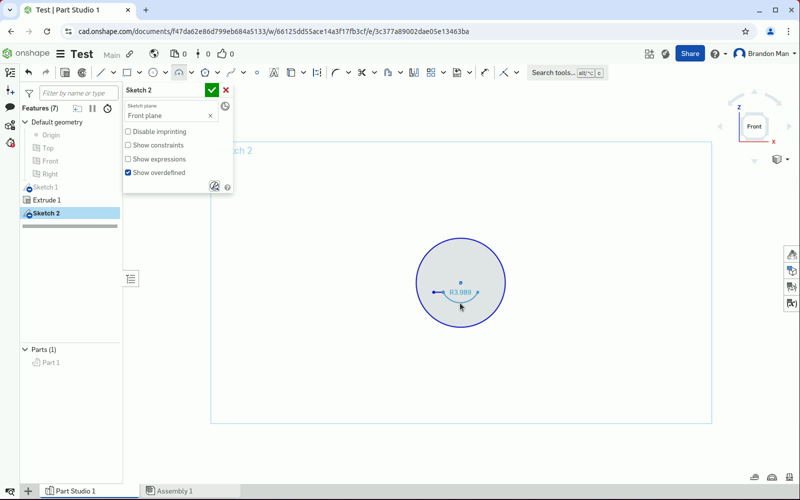
key(l)
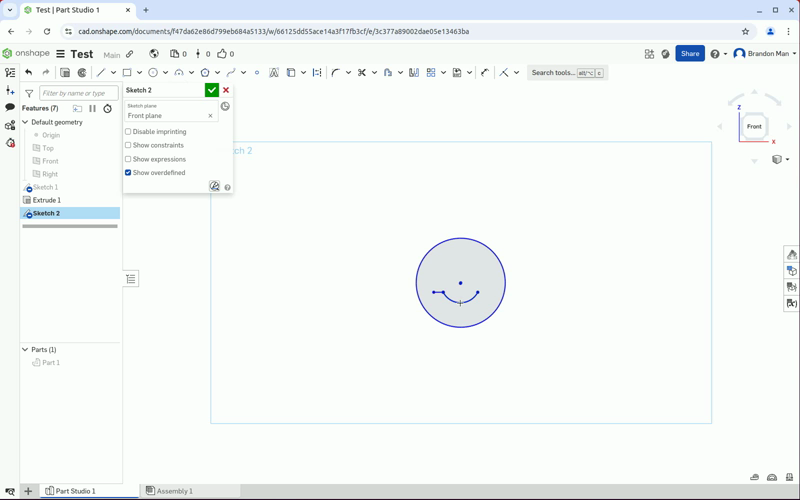
mouse_move(477, 292)
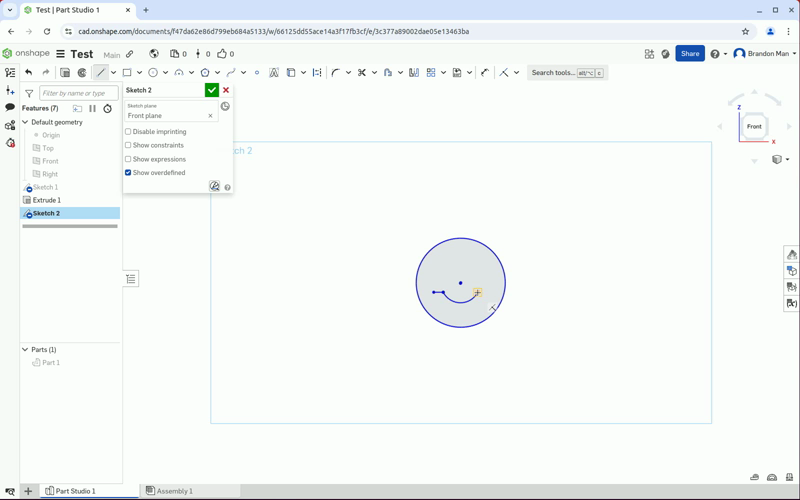
click(477, 292)
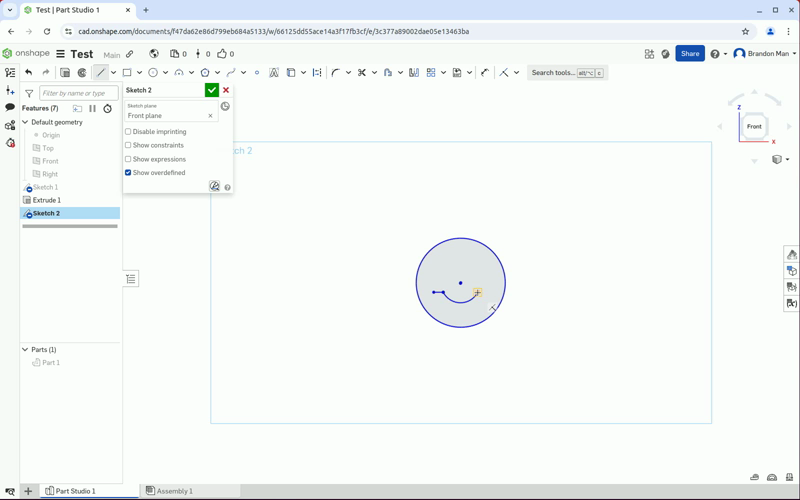
key_down(shift)
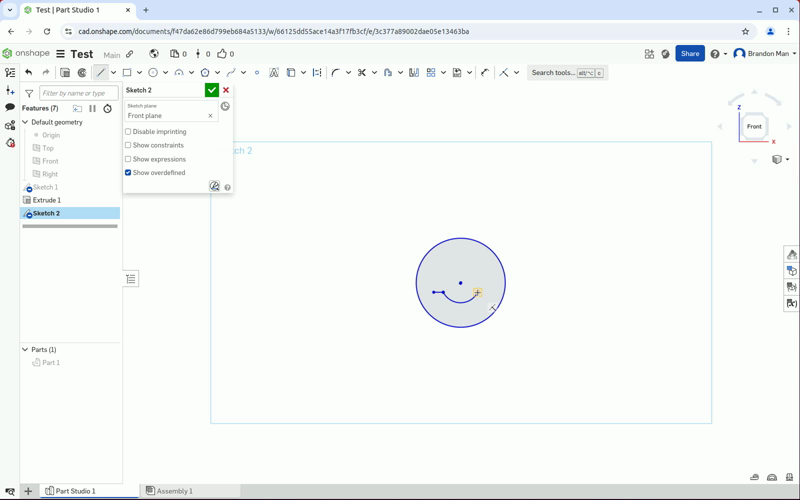
mouse_move(507, 292)
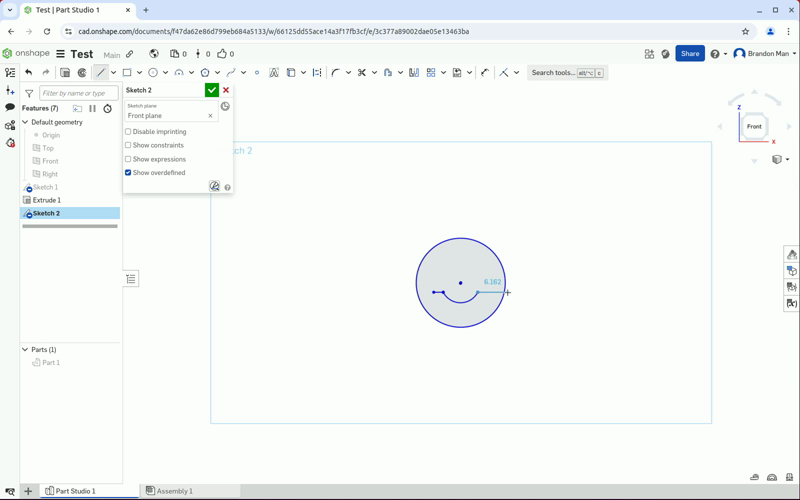
mouse_move(486, 292)
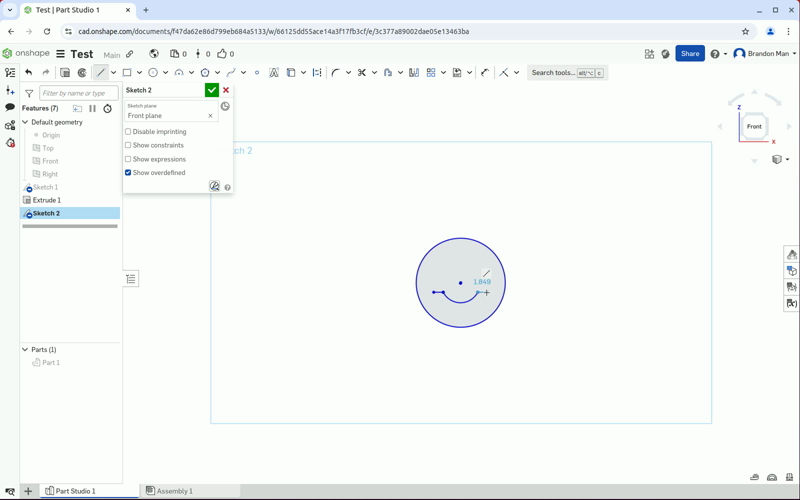
click(486, 292)
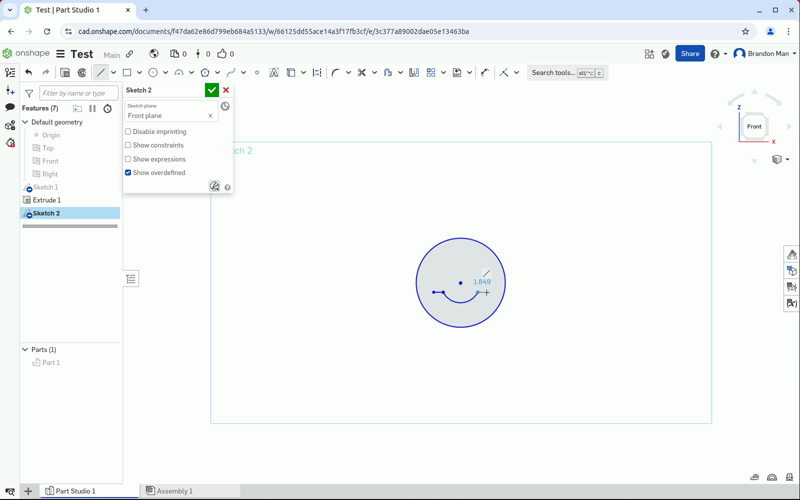
key_up(shift)
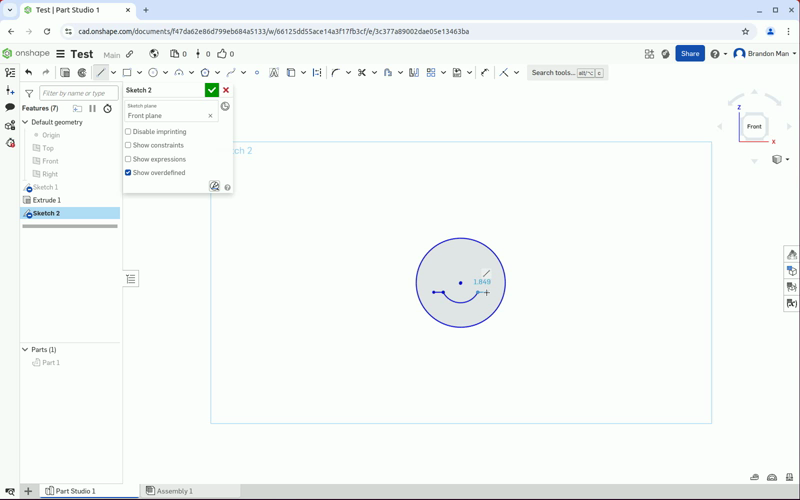
key_down(shift)
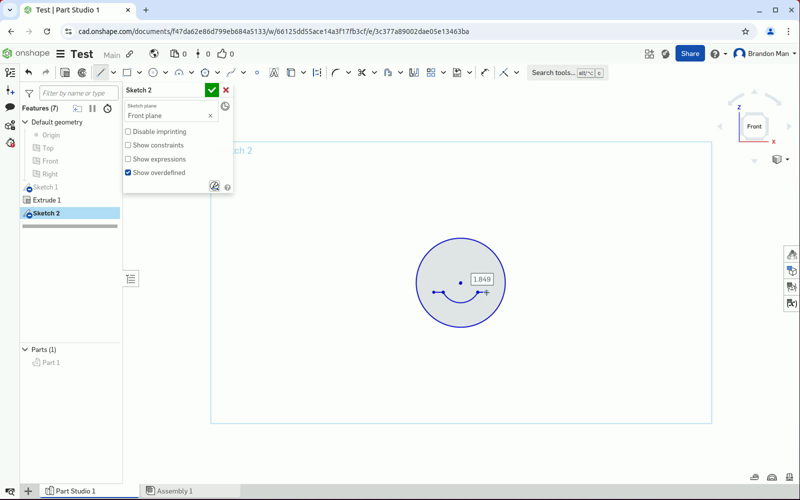
mouse_move(516, 292)
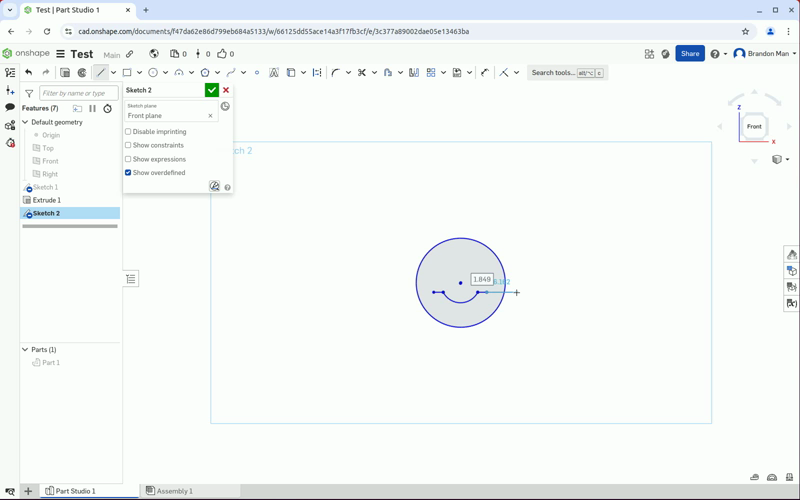
mouse_move(486, 273)
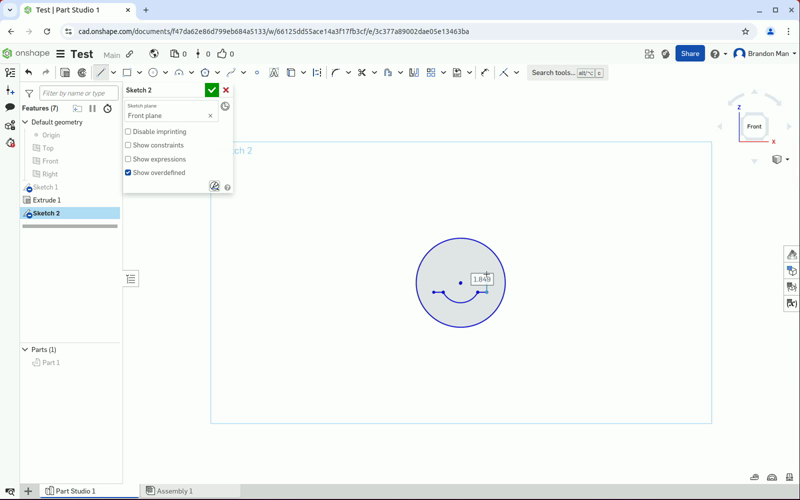
click(486, 273)
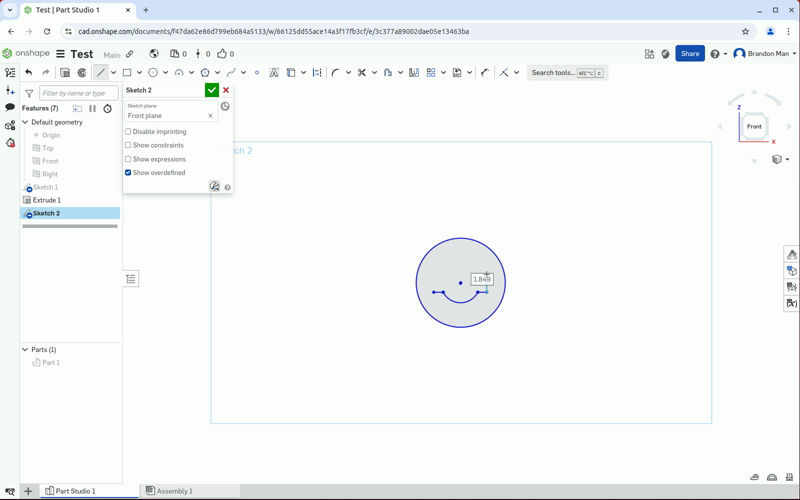
key_up(shift)
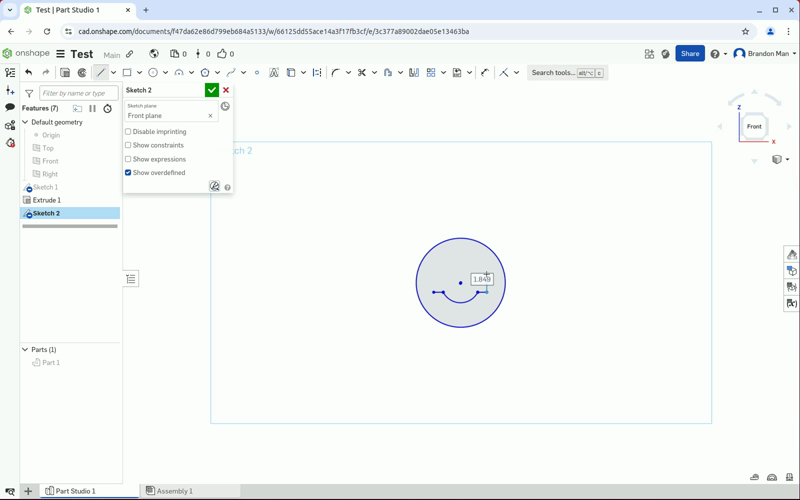
key_down(shift)
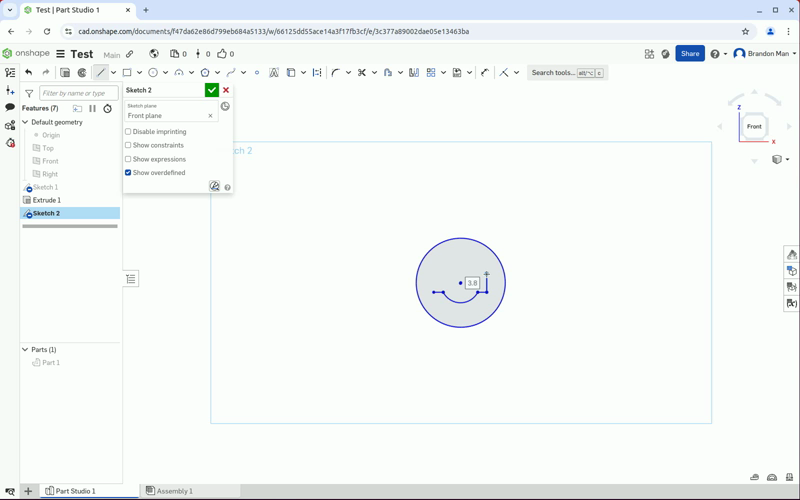
mouse_move(516, 273)
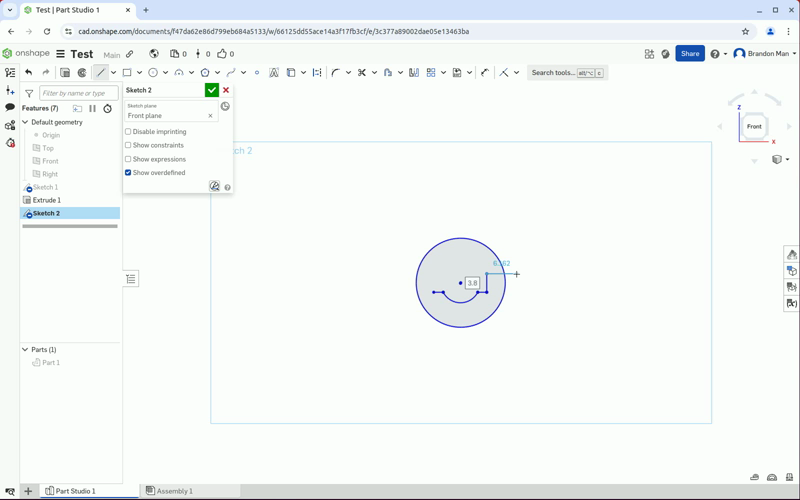
mouse_move(477, 273)
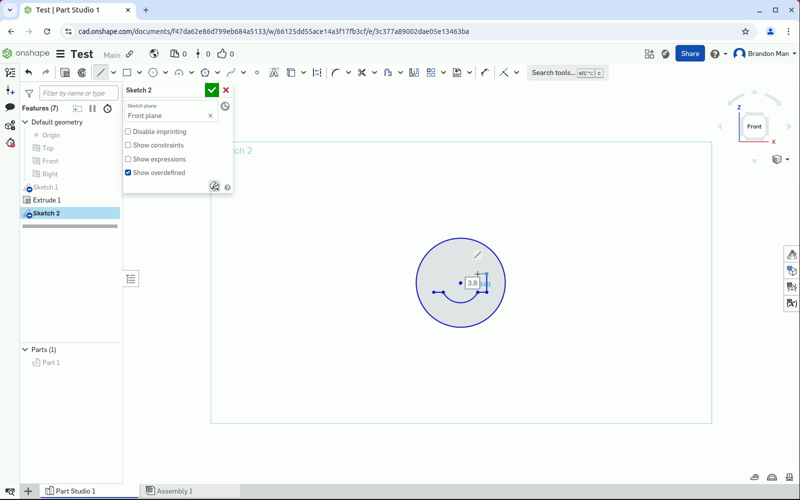
click(477, 273)
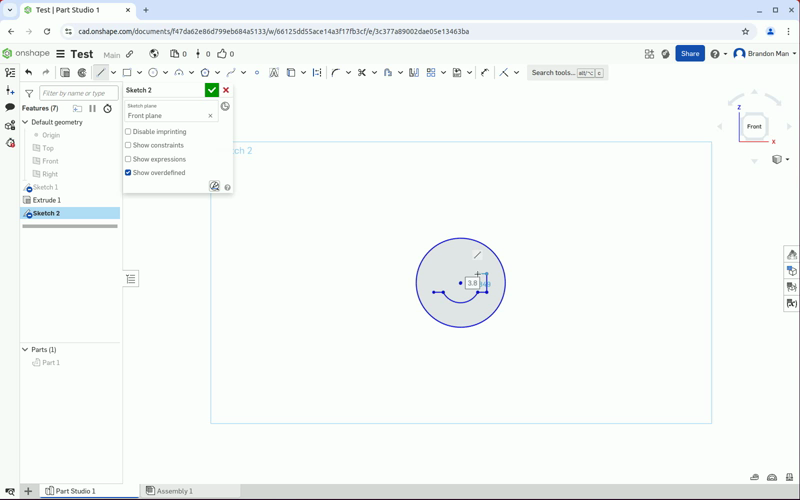
key_up(shift)
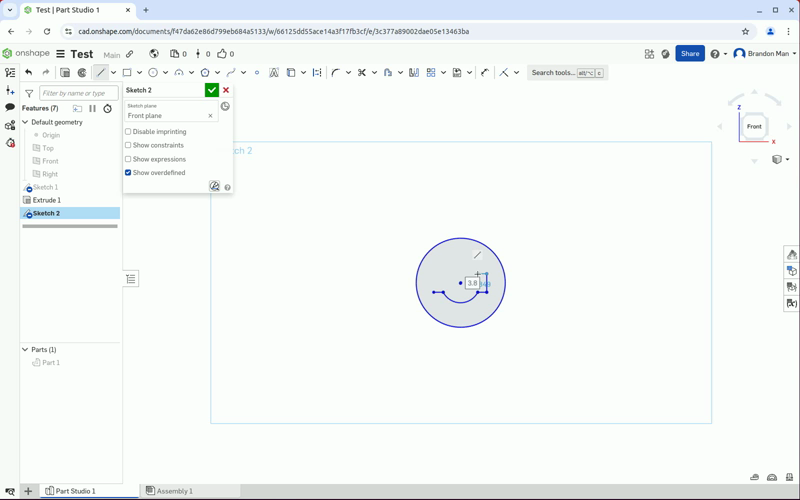
key(esc)
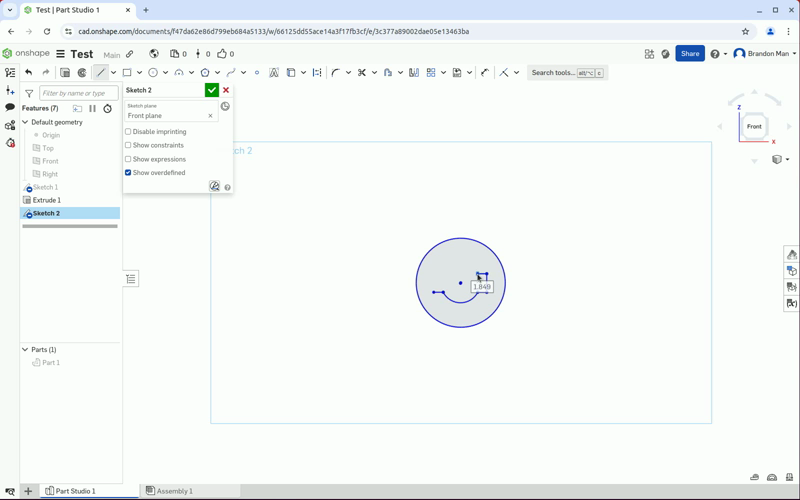
key(a)
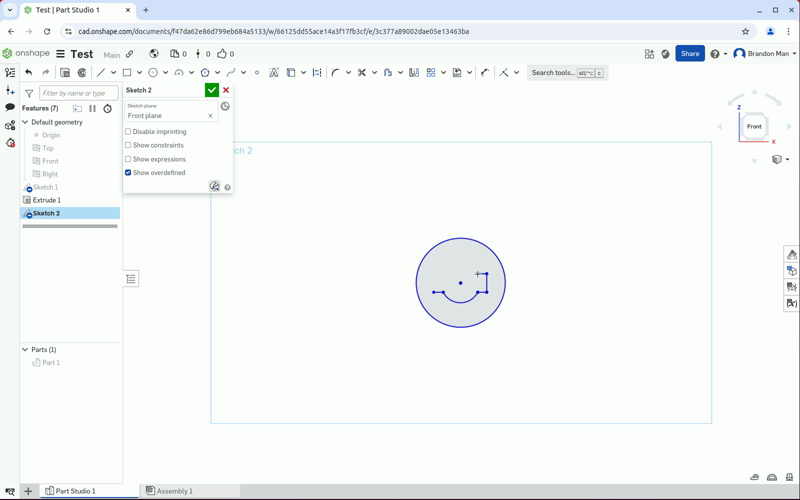
mouse_move(477, 273)
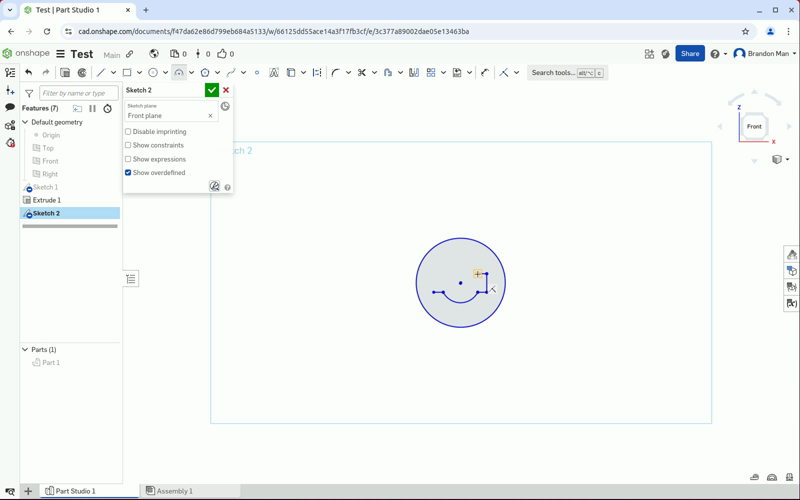
click(477, 273)
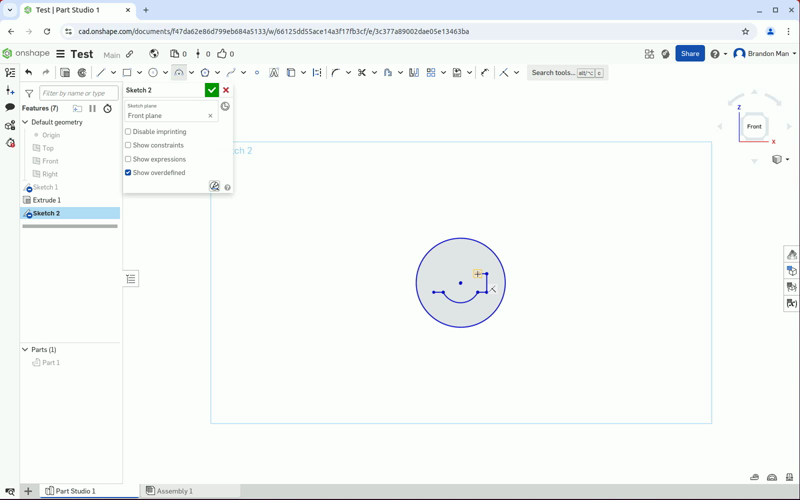
key_down(shift)
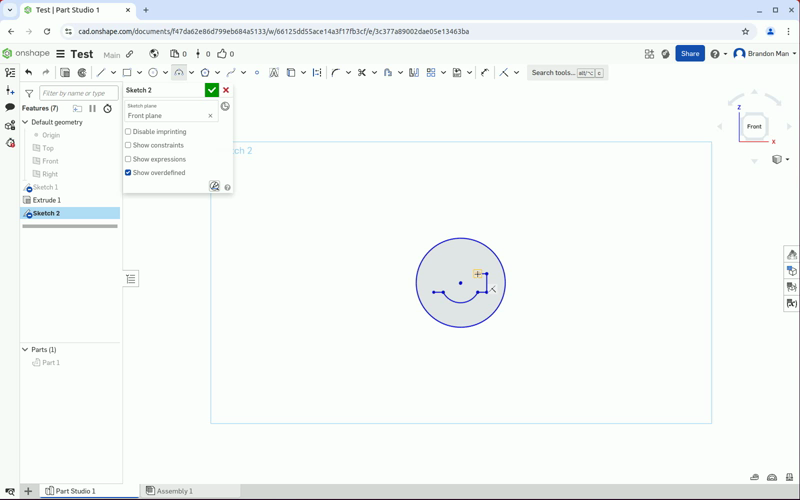
mouse_move(443, 273)
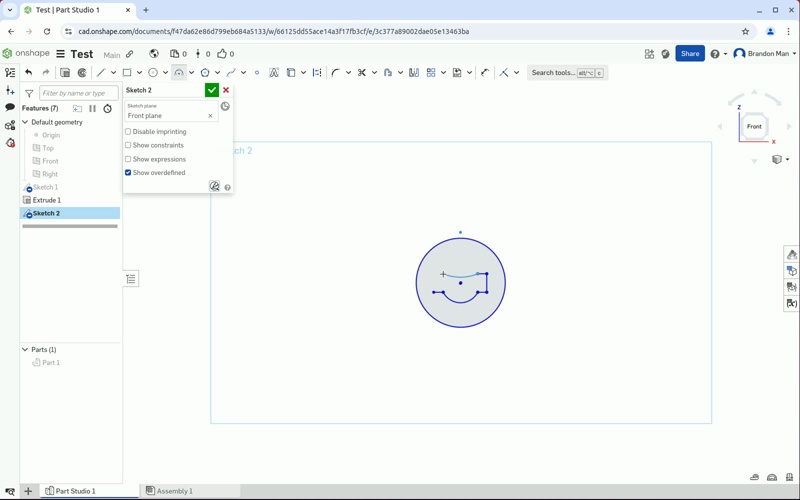
click(443, 273)
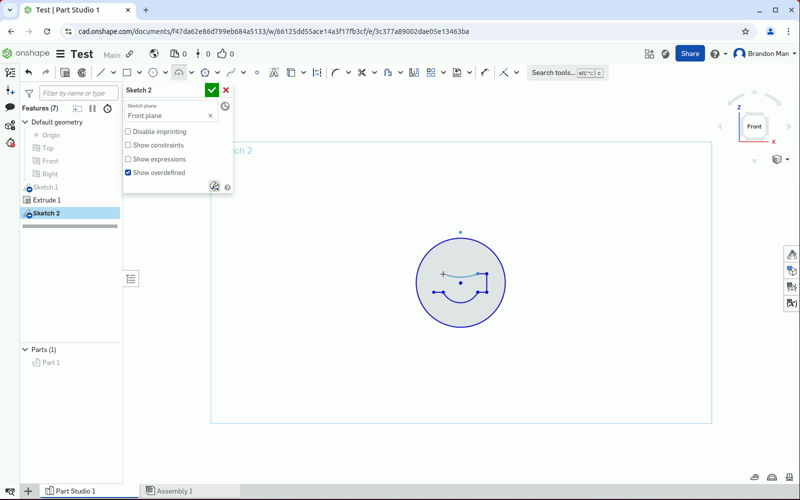
mouse_move(460, 263)
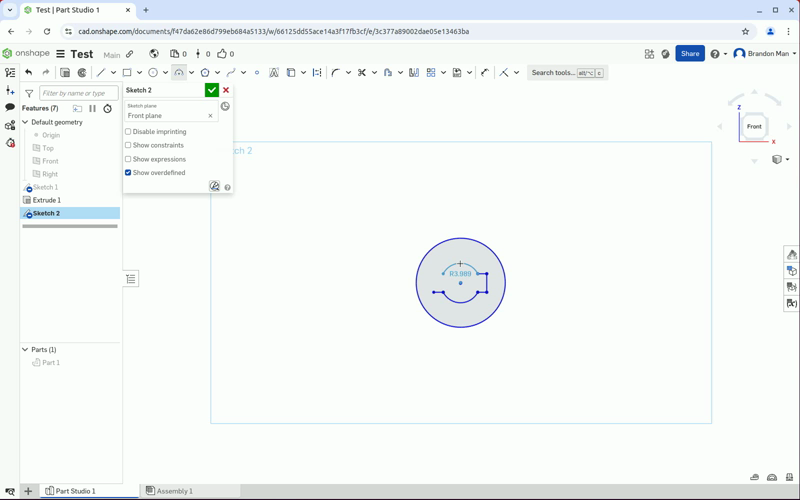
click(460, 263)
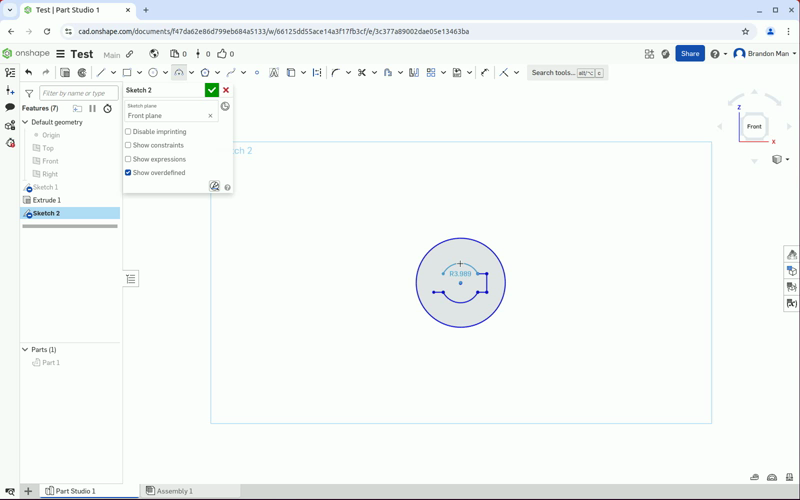
key_up(shift)
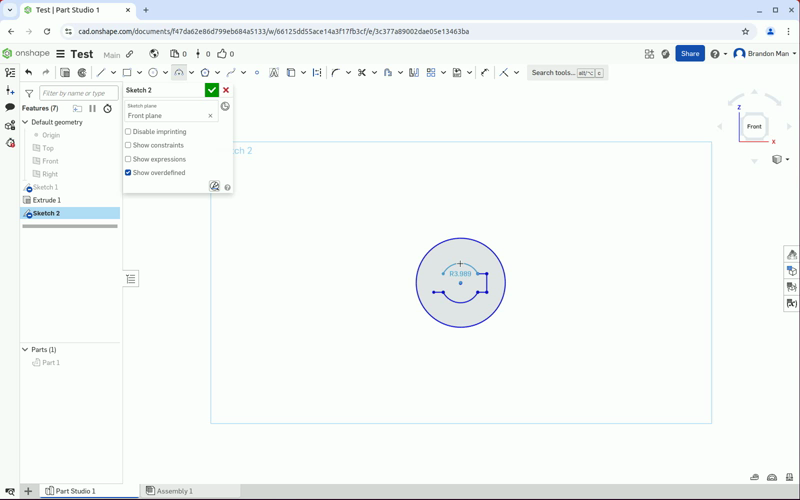
key(esc)
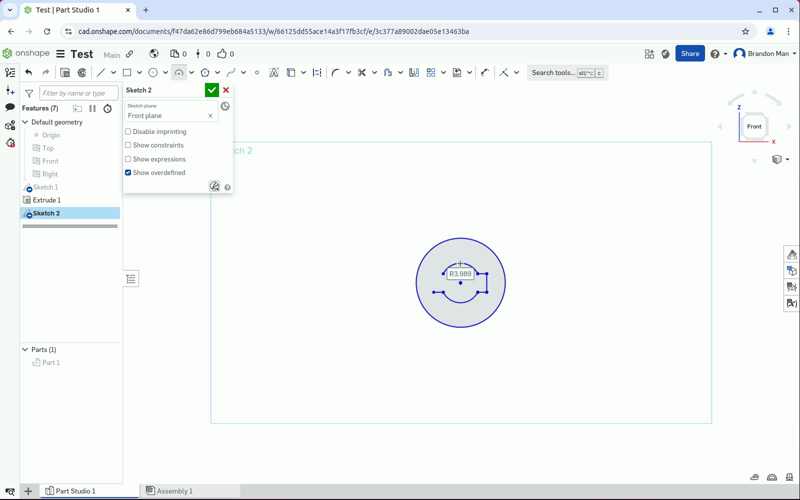
key(l)
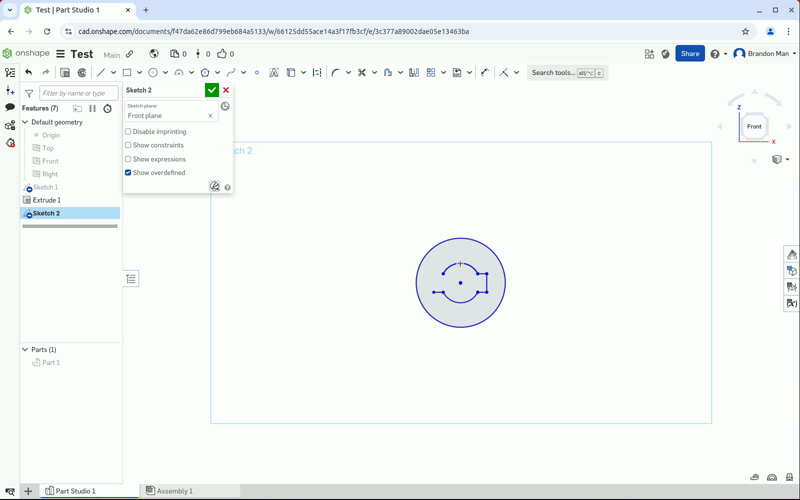
mouse_move(443, 273)
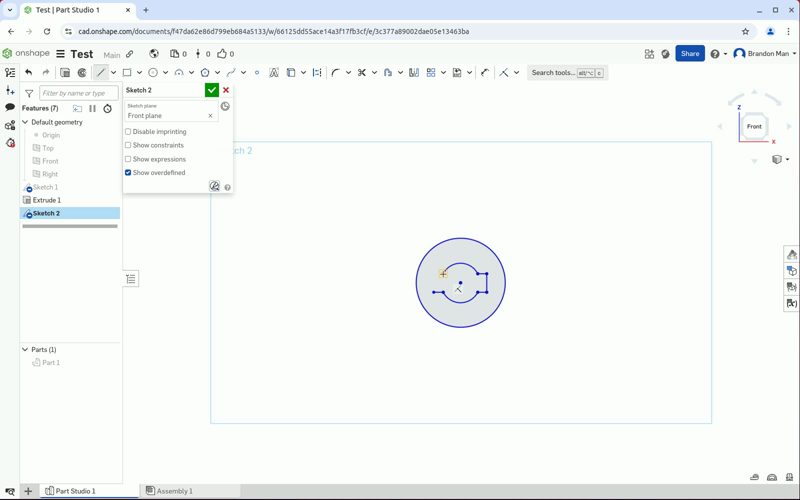
click(443, 273)
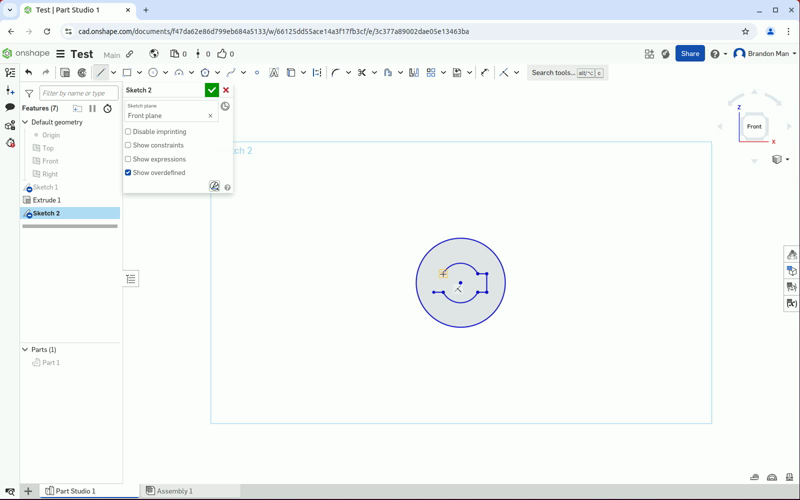
key_down(shift)
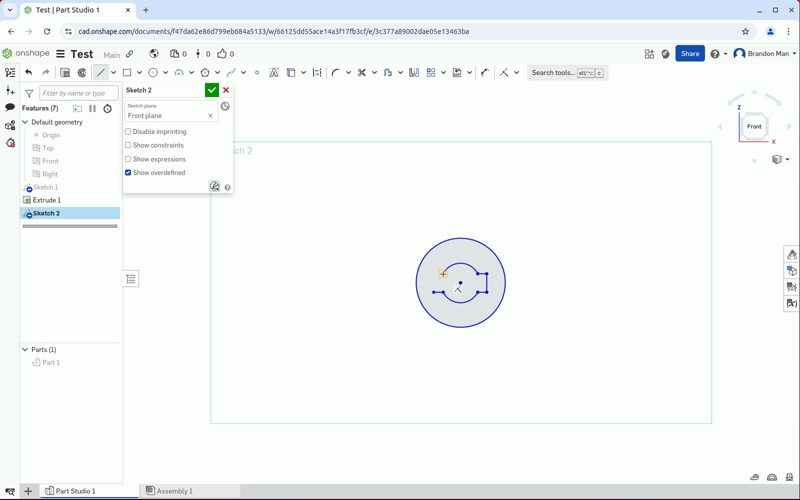
mouse_move(473, 273)
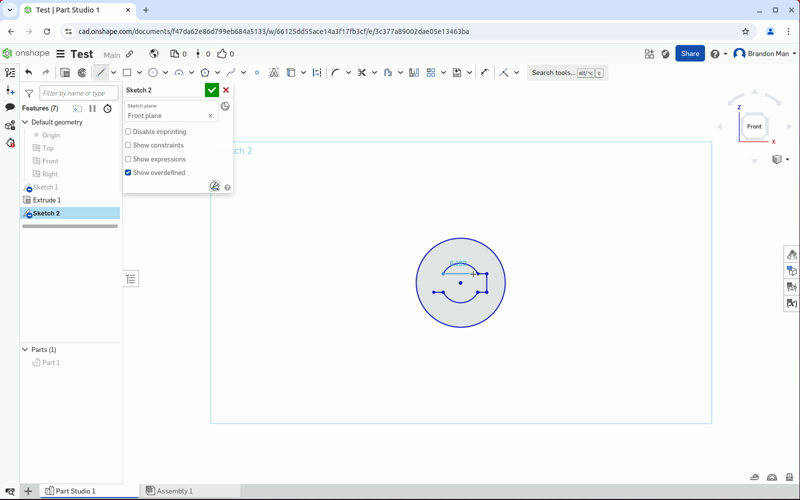
mouse_move(433, 273)
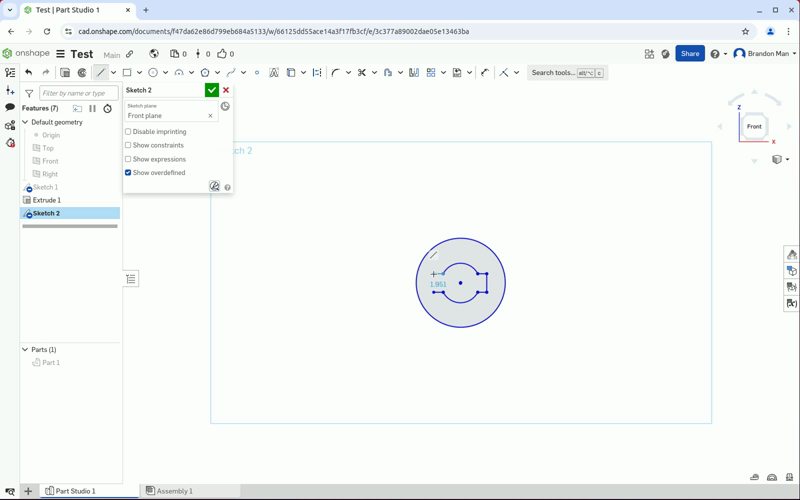
click(433, 273)
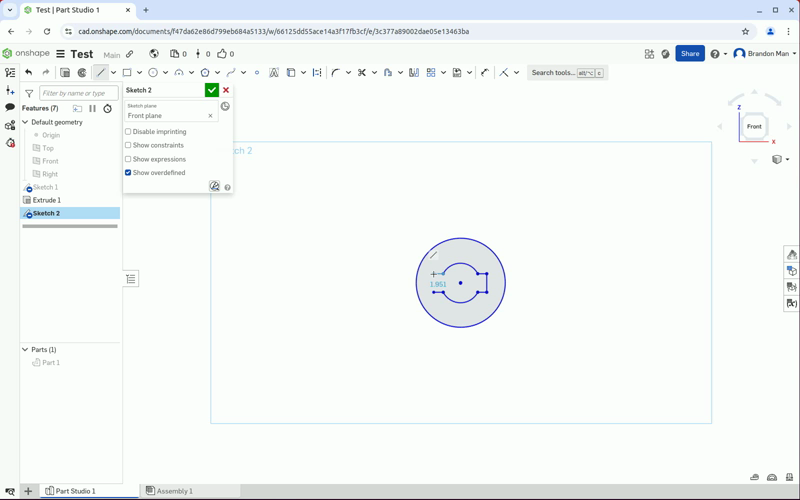
key_up(shift)
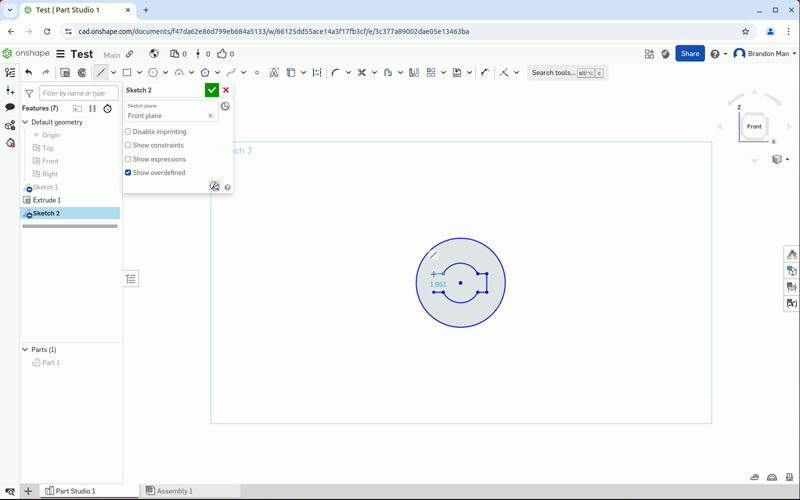
mouse_move(463, 273)
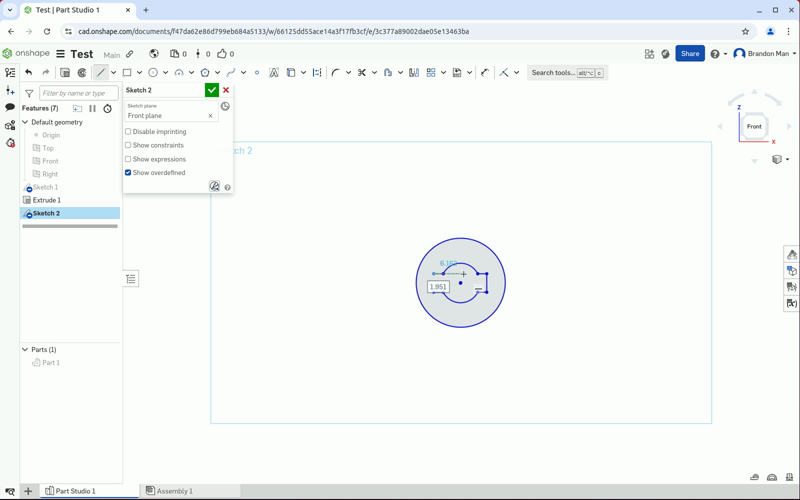
key_down(shift)
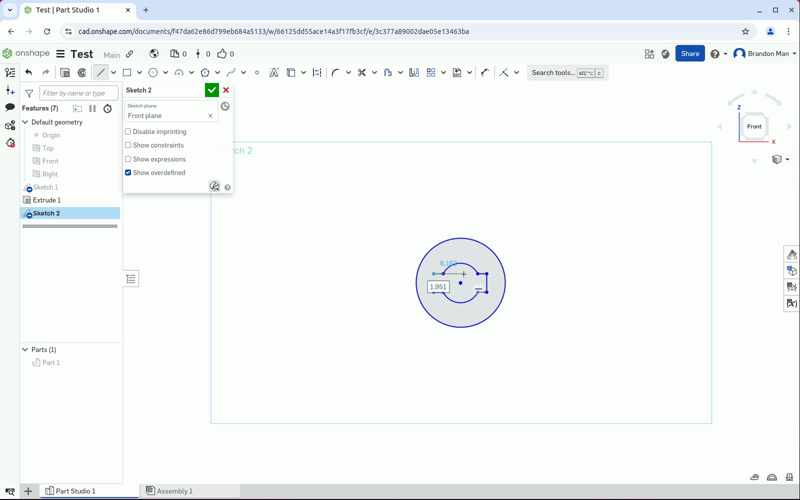
mouse_move(433, 292)
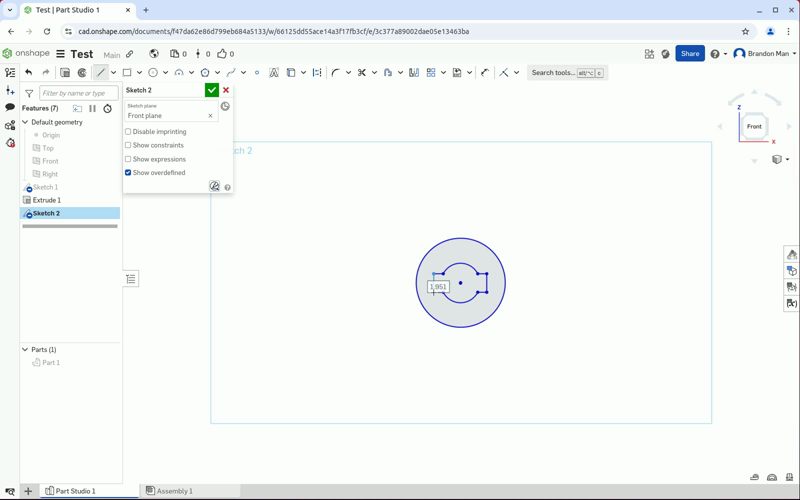
key_up(shift)
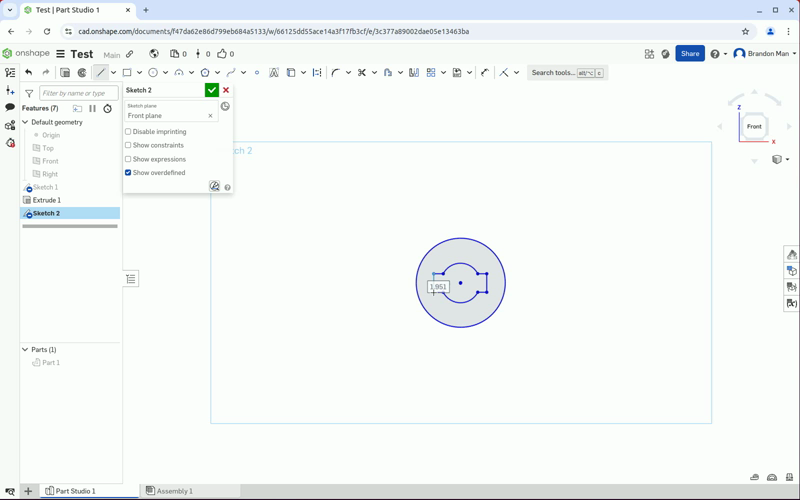
click(433, 292)
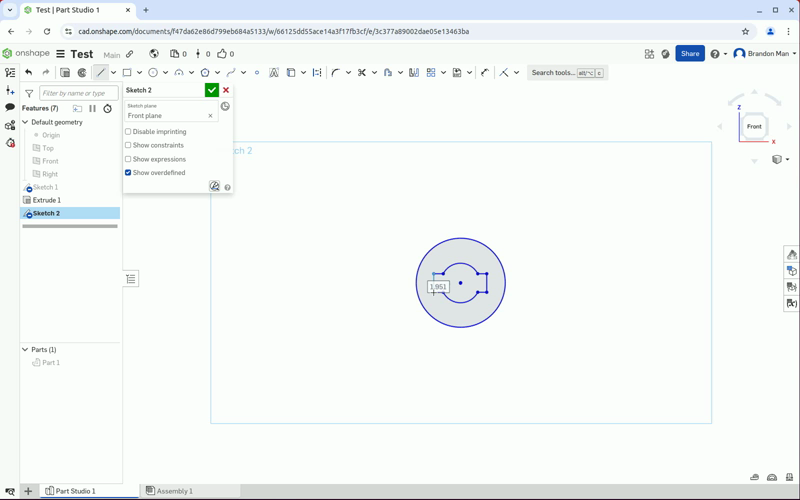
key(esc)
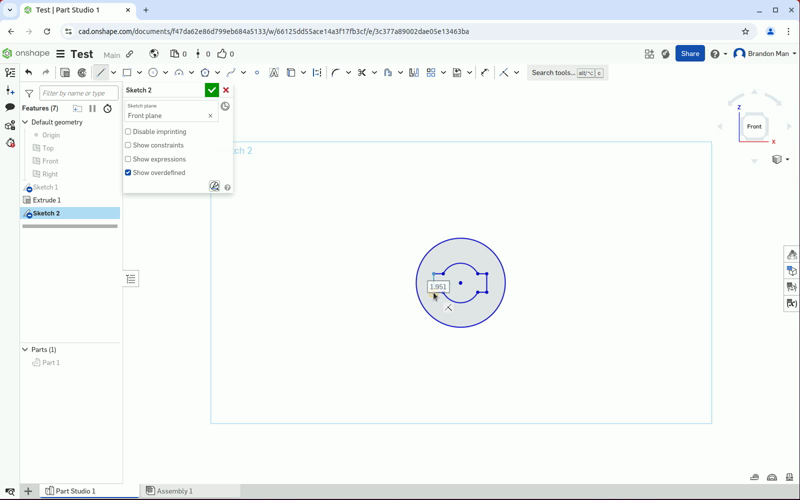
mouse_move(426, 284)
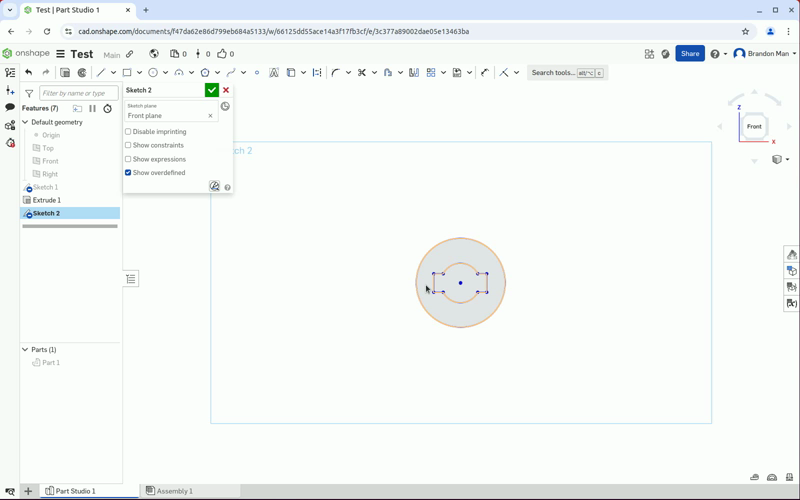
click(426, 284)
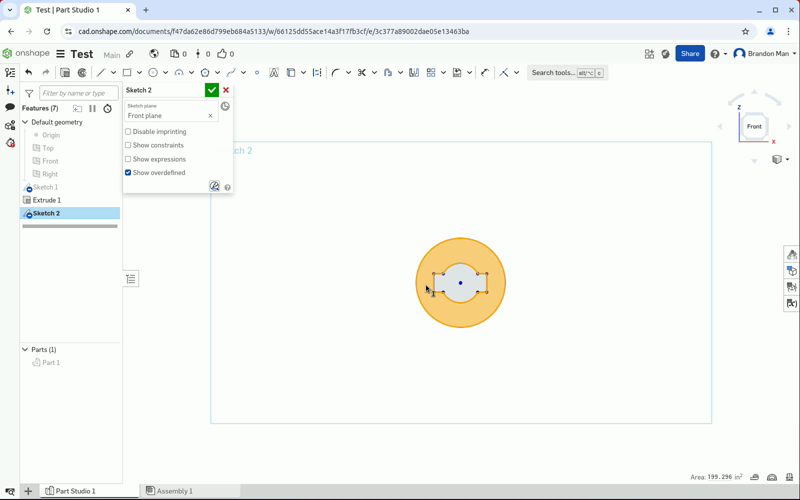
mouse_move(73, 352)
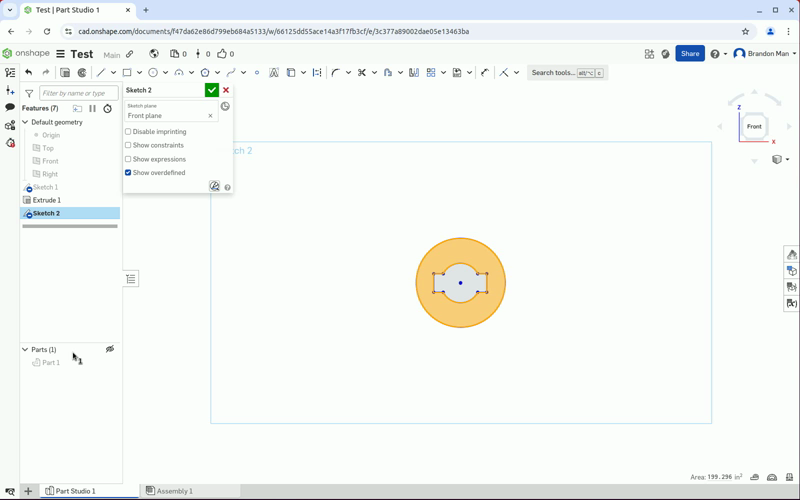
key(shift+y)
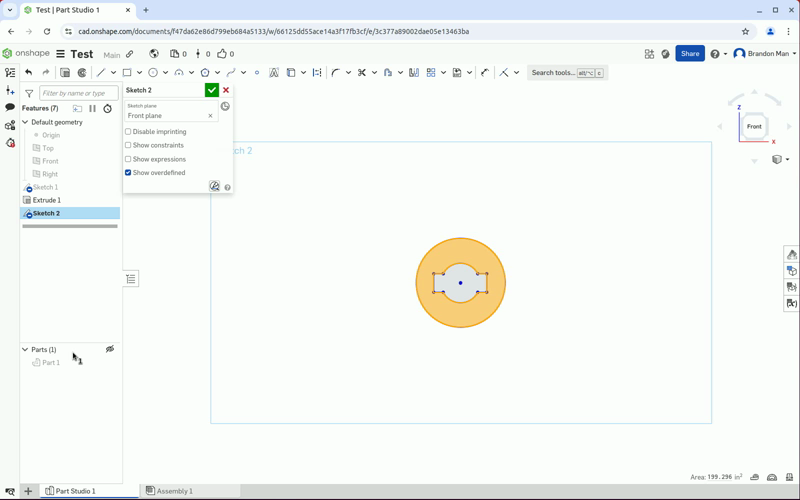
key(shift+e)
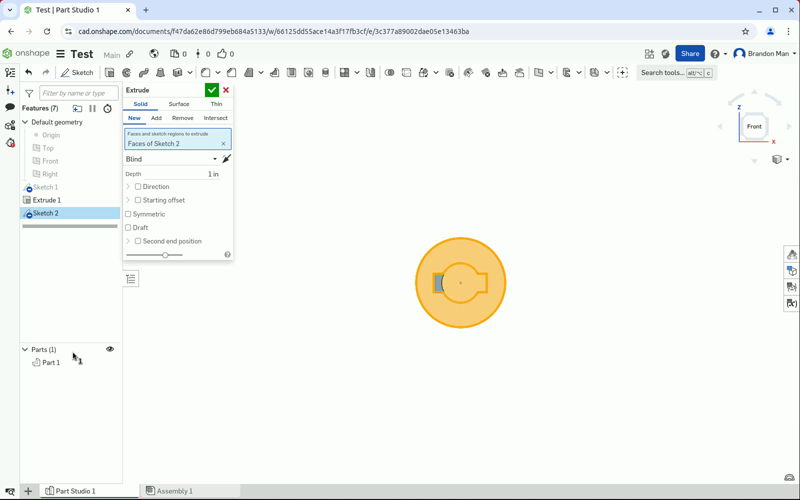
mouse_move(143, 106)
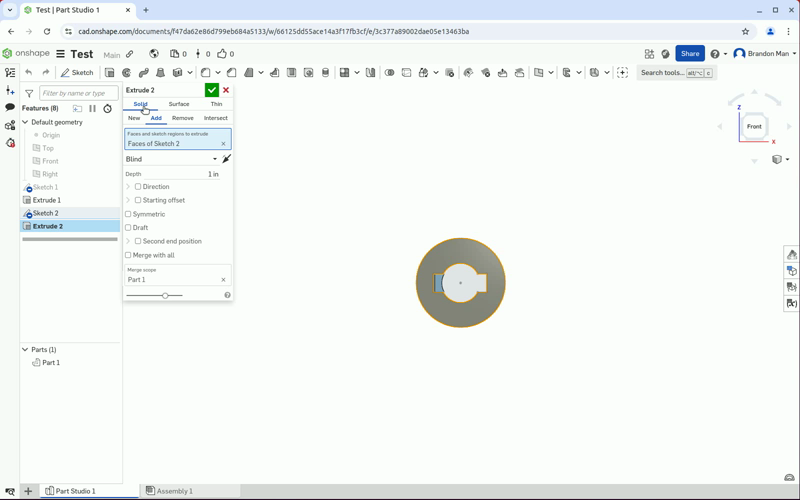
click(143, 106)
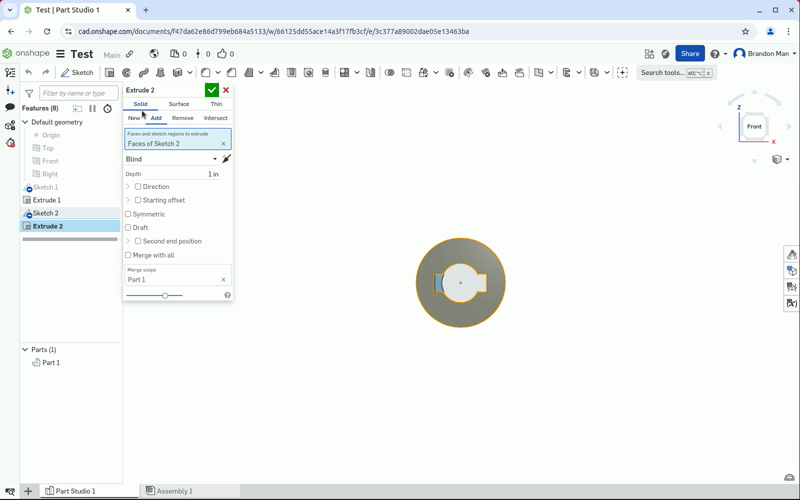
mouse_move(137, 120)
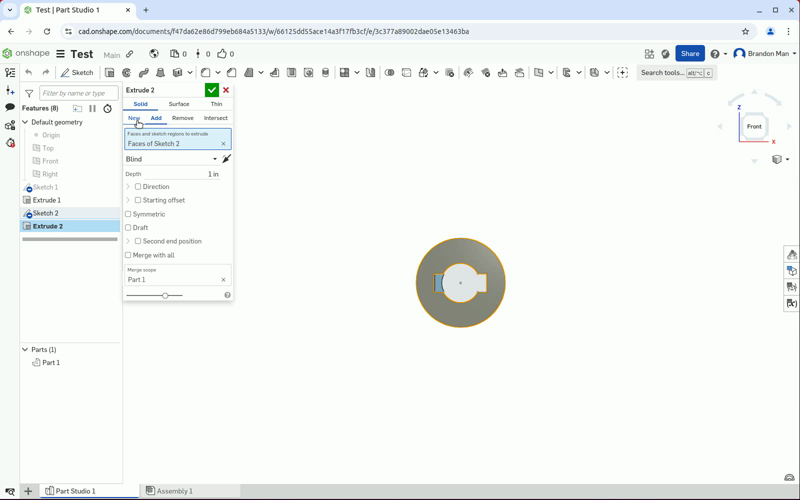
click(137, 120)
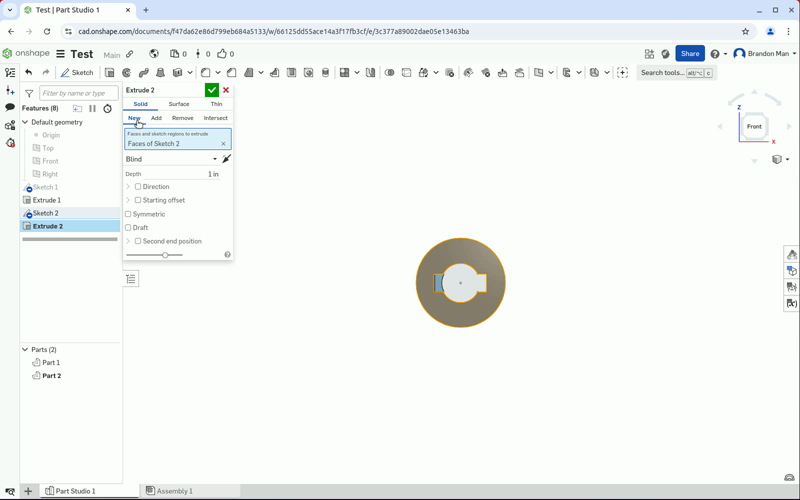
key(tab, 4)
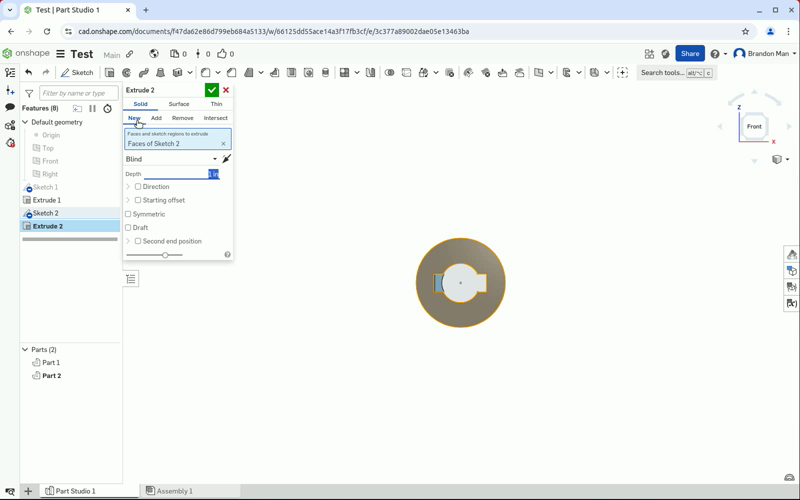
text(16.128)
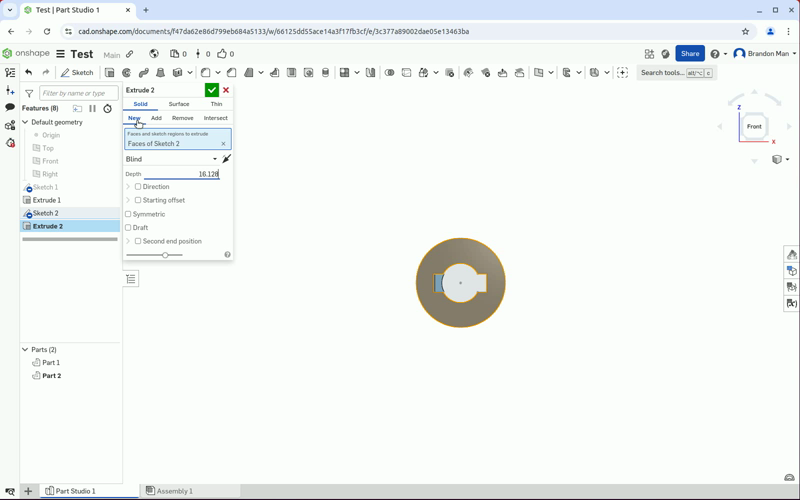
key(enter)
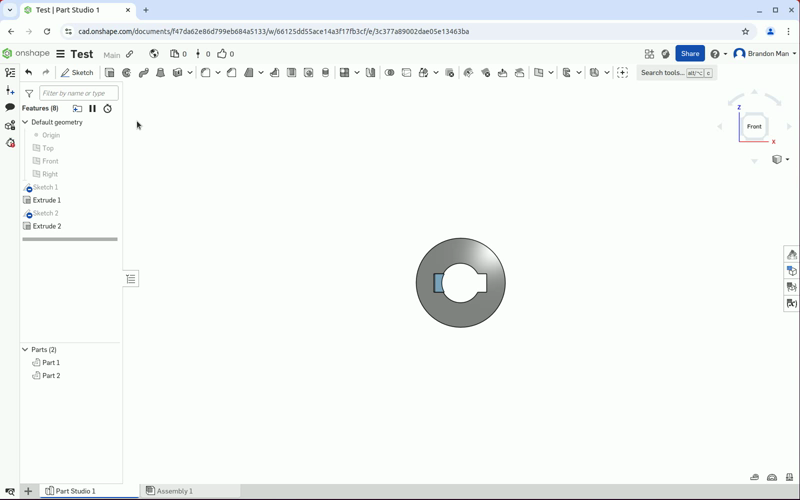
key(shift+h)
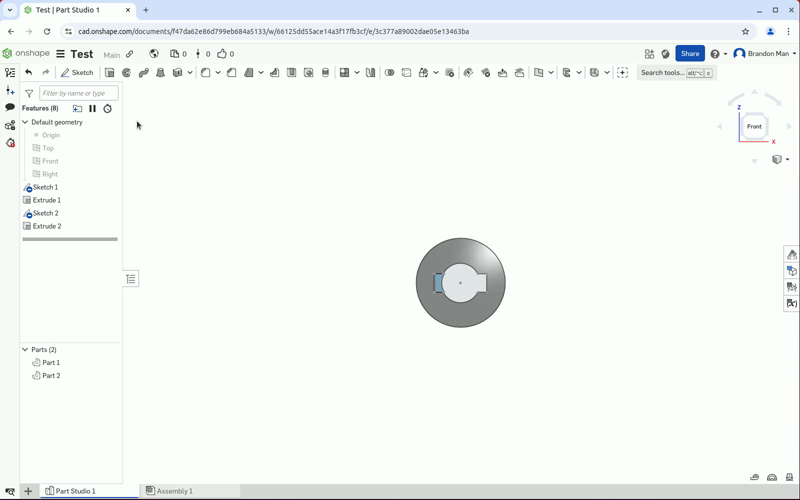
key(shift+h)
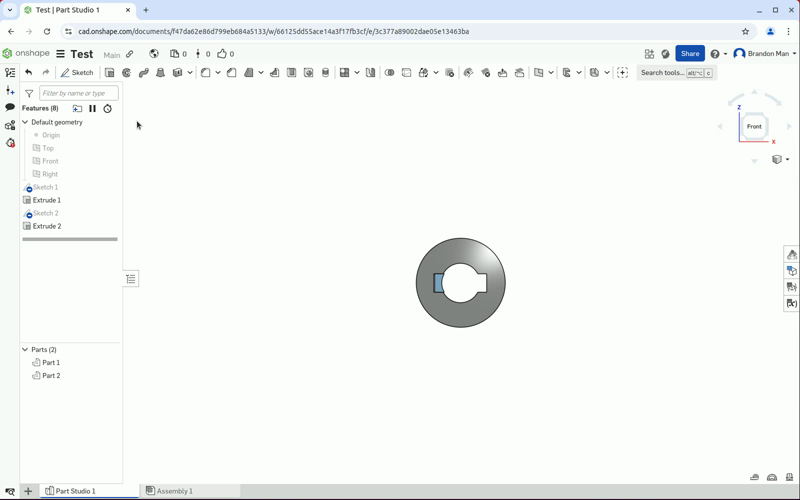
mouse_move(73, 189)
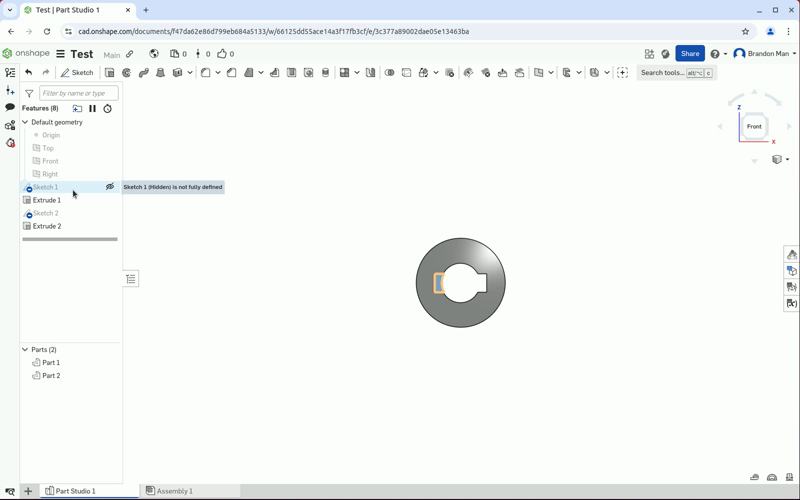
click(73, 189)
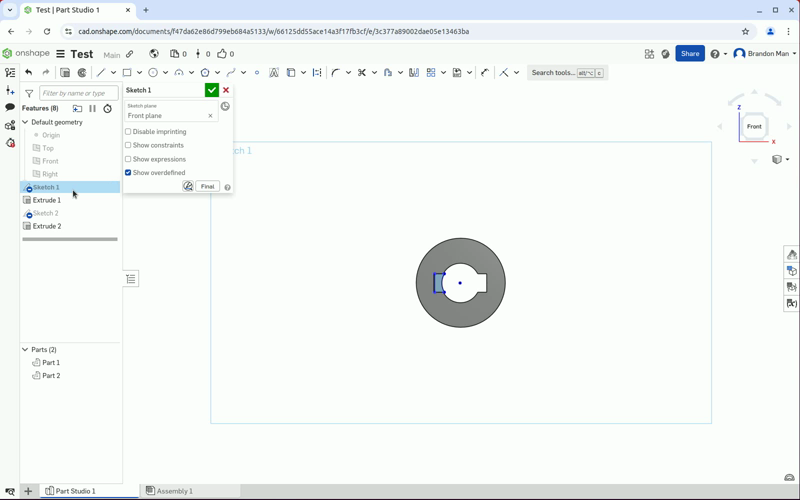
mouse_move(229, 92)
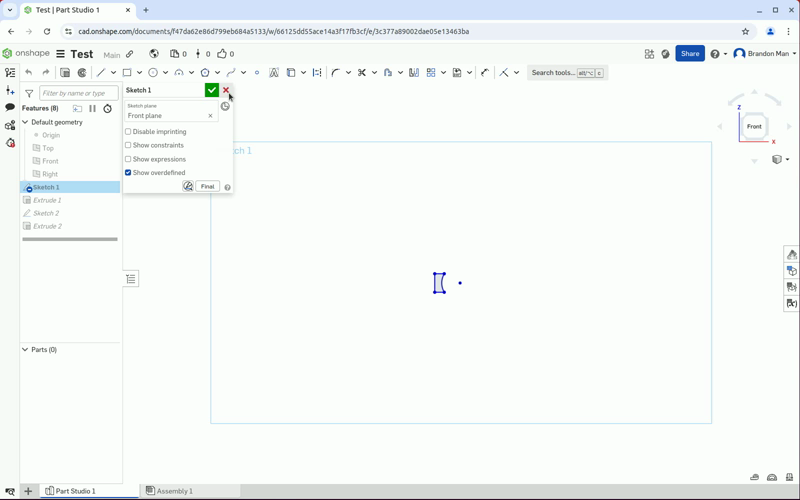
click(229, 92)
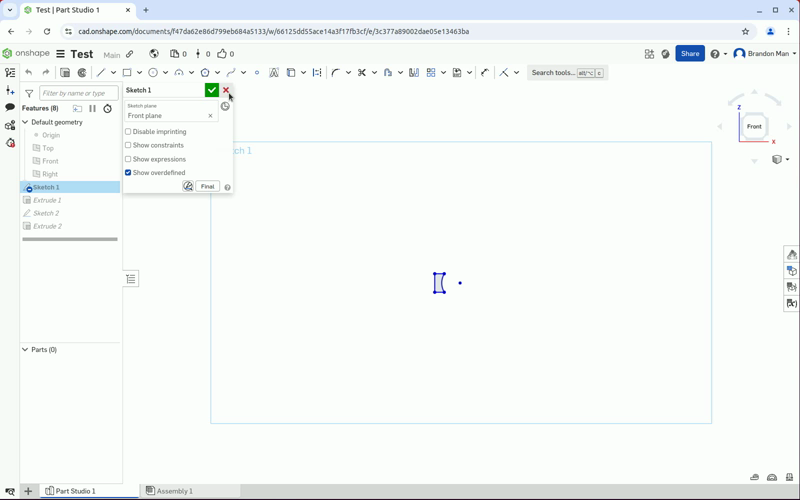
key(shift+s)
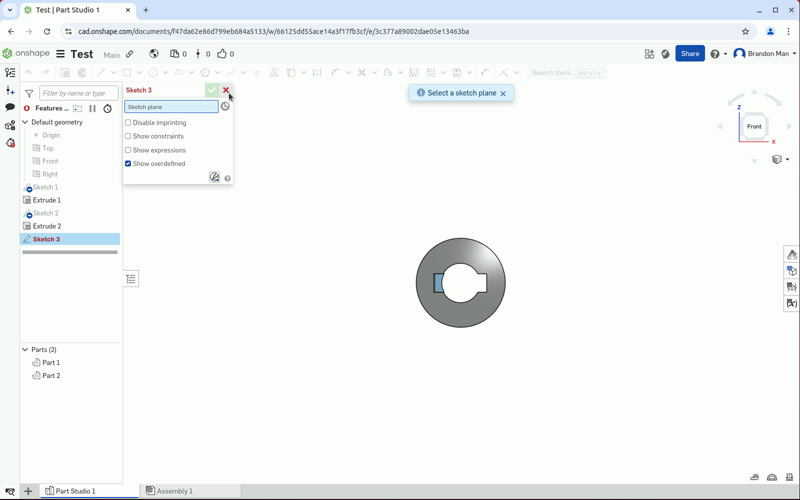
mouse_move(73, 163)
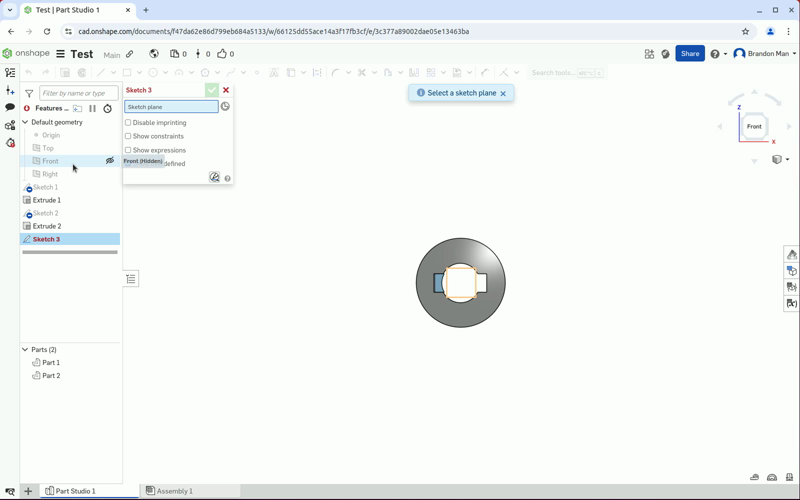
click(73, 163)
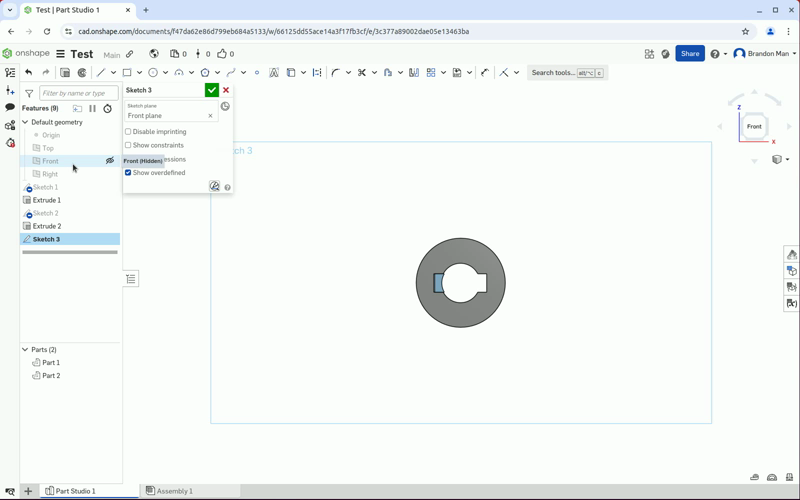
mouse_move(73, 352)
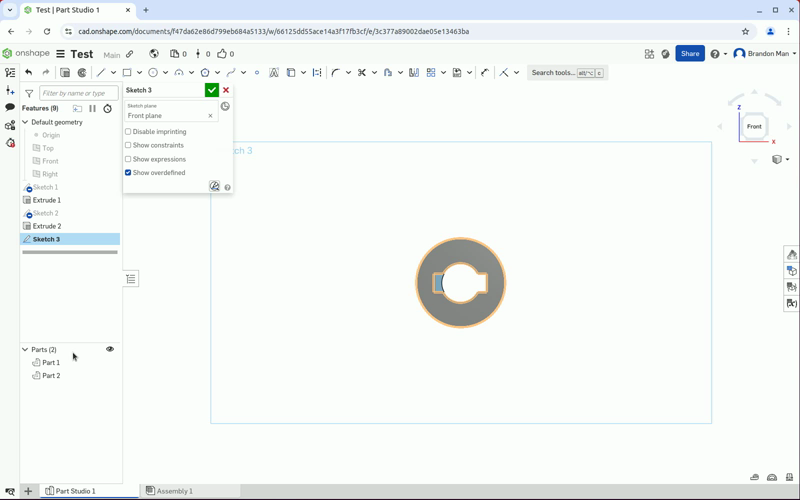
key(y)
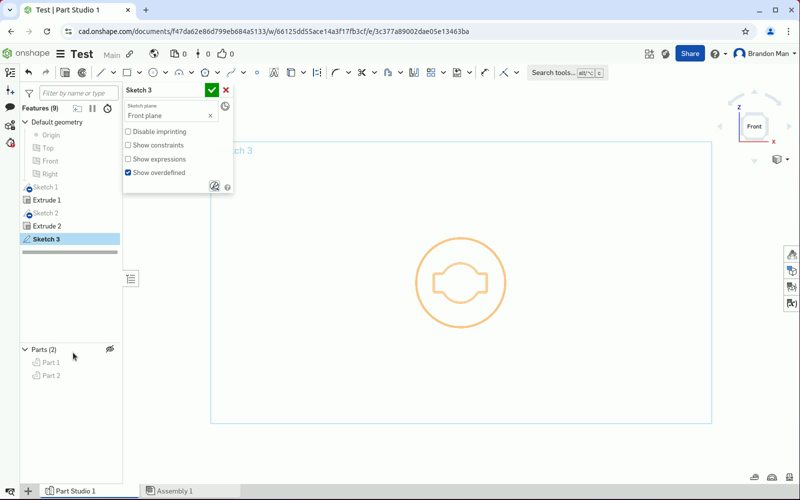
key(l)
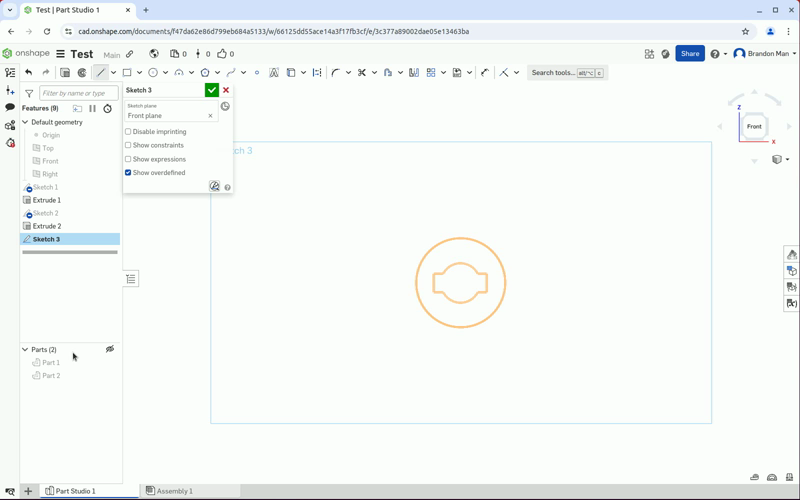
key_down(shift)
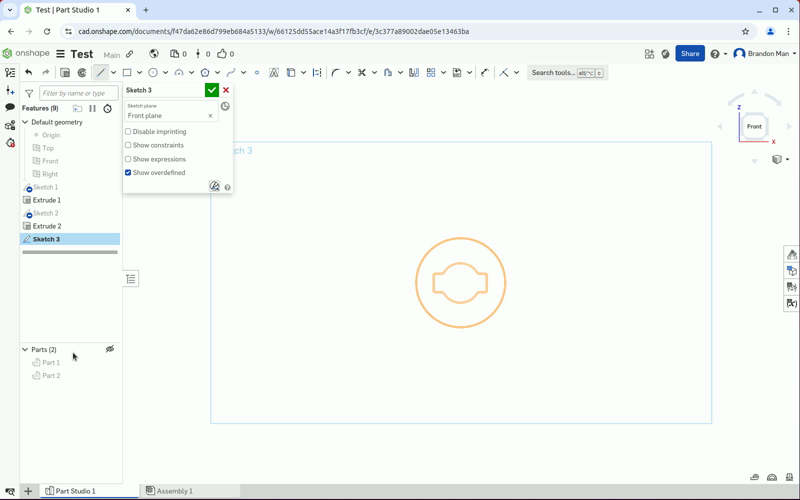
mouse_move(468, 326)
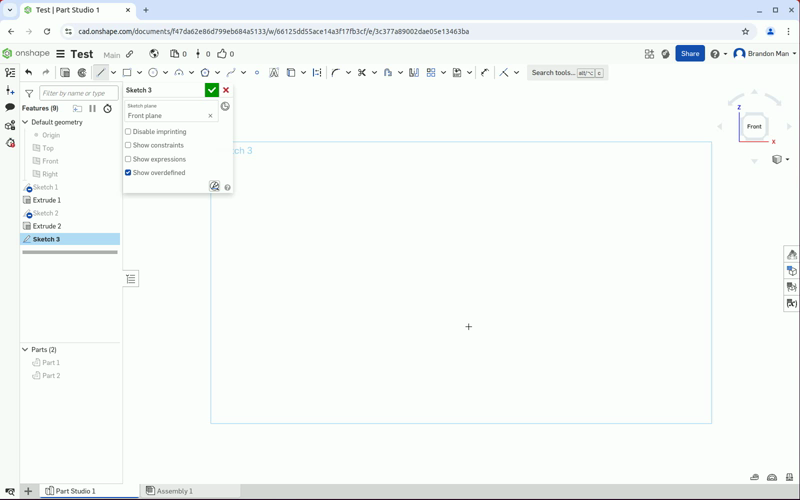
click(468, 326)
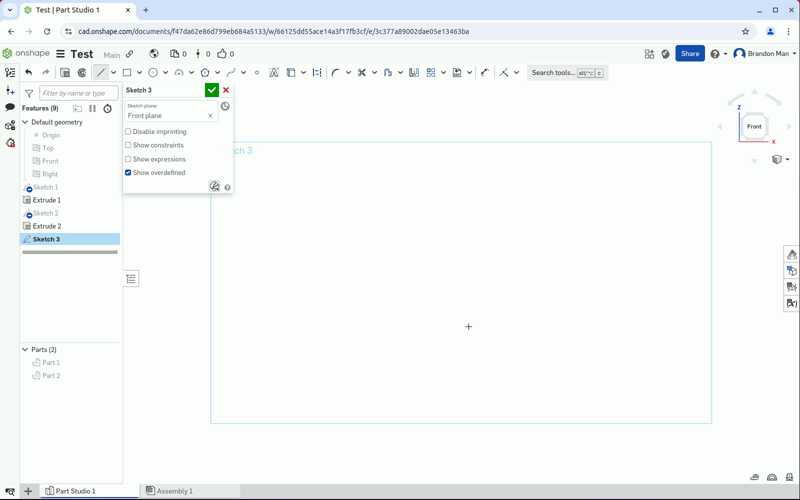
key_up(shift)
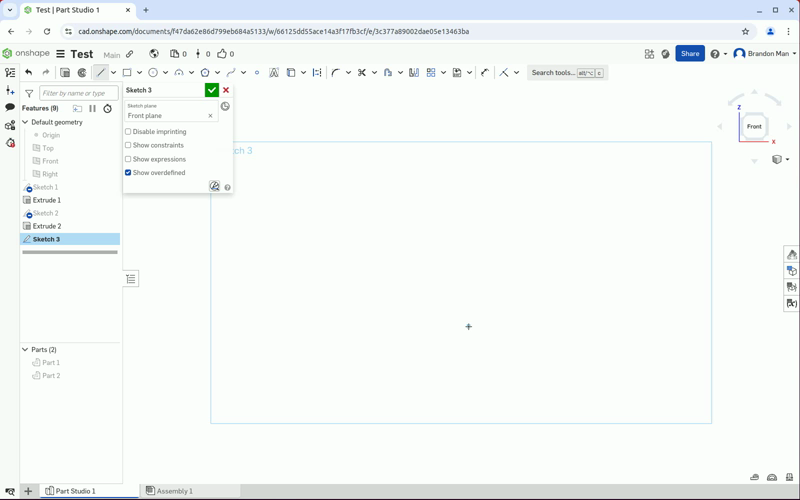
key_down(shift)
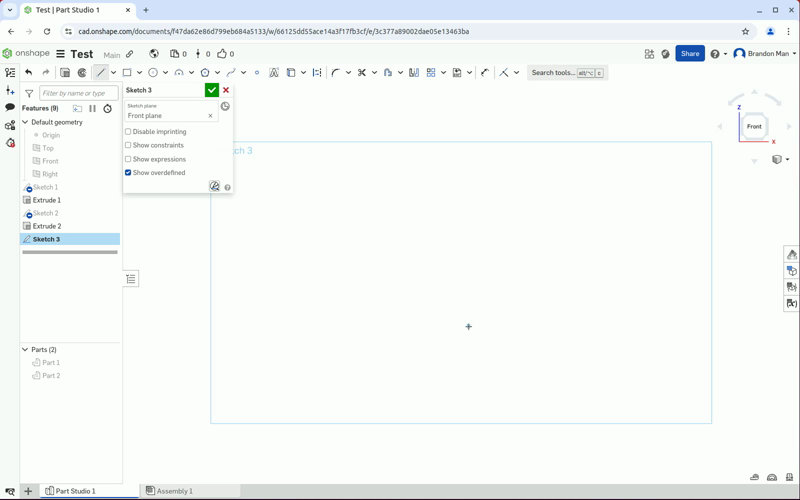
mouse_move(549, 311)
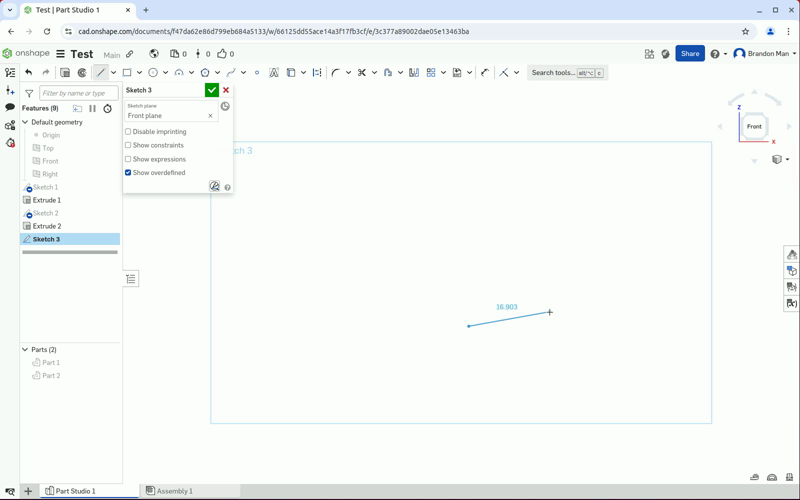
click(549, 311)
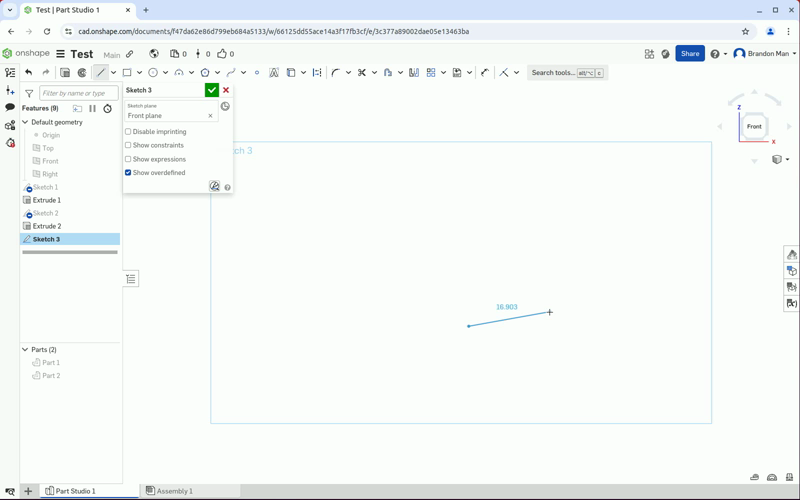
key_up(shift)
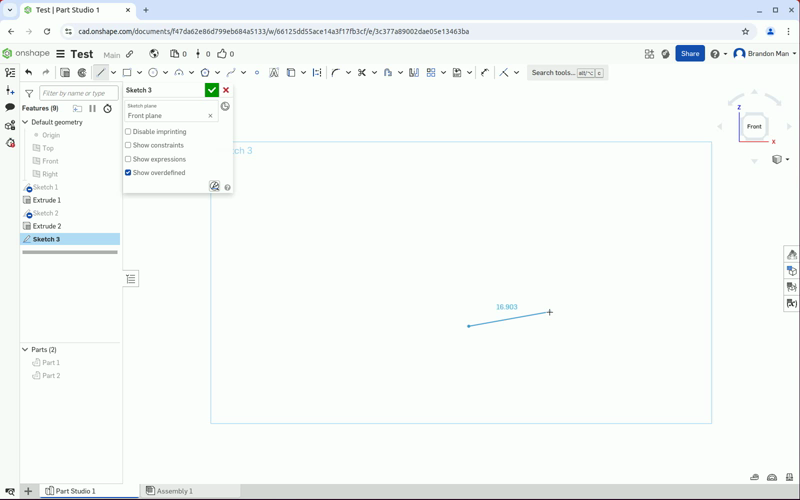
key(esc)
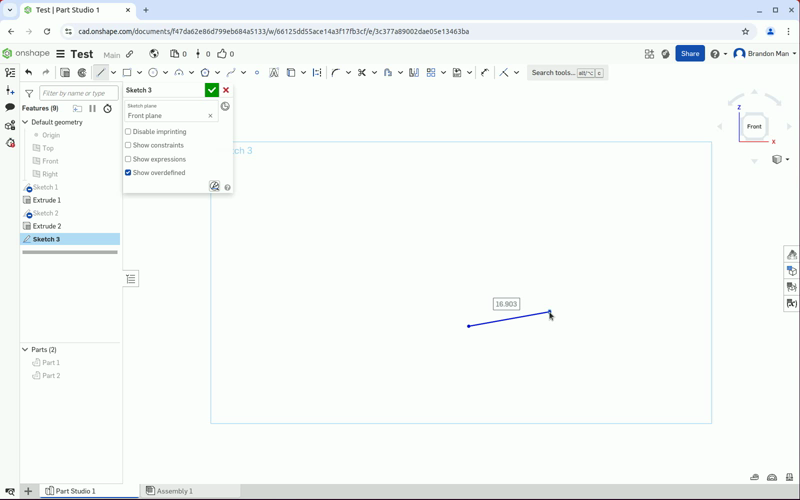
key(a)
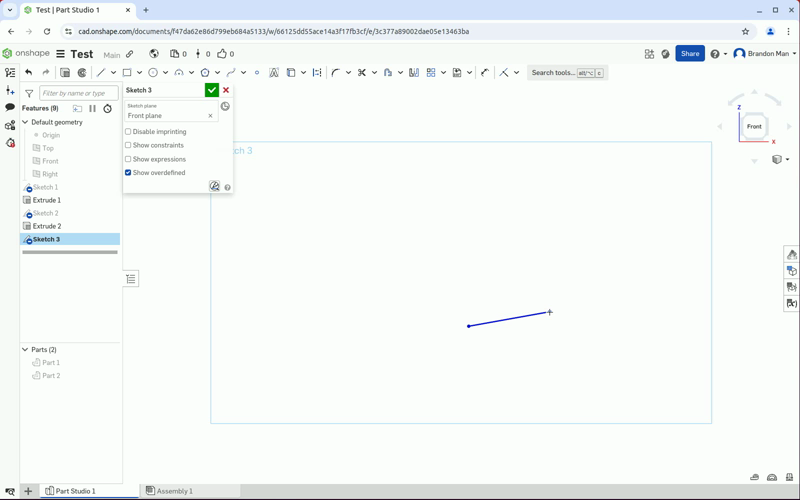
mouse_move(549, 311)
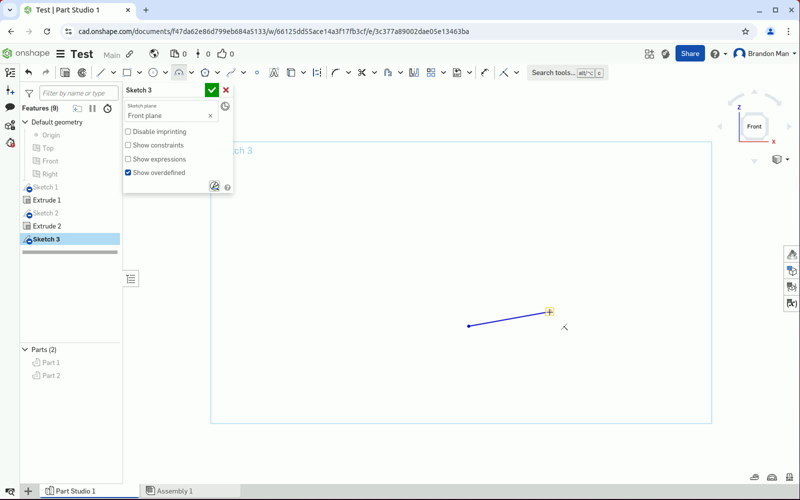
click(549, 311)
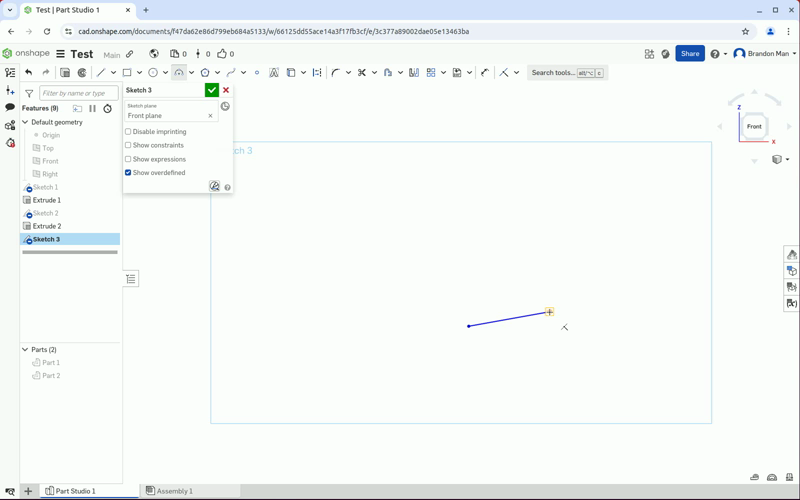
key_down(shift)
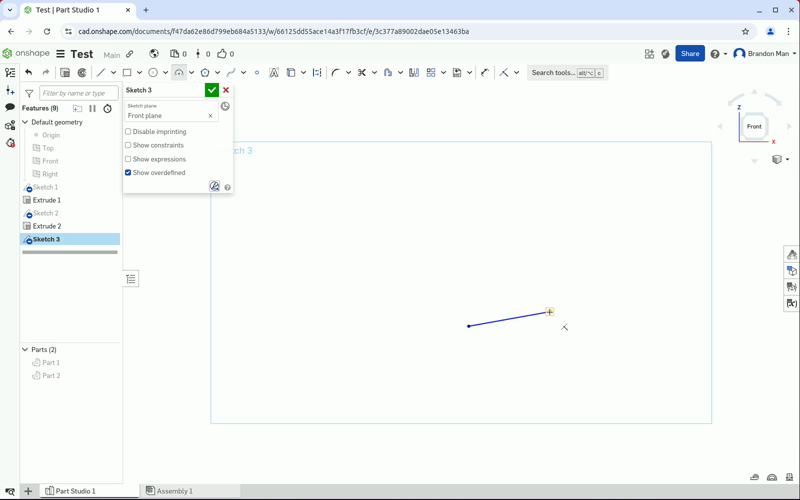
mouse_move(549, 253)
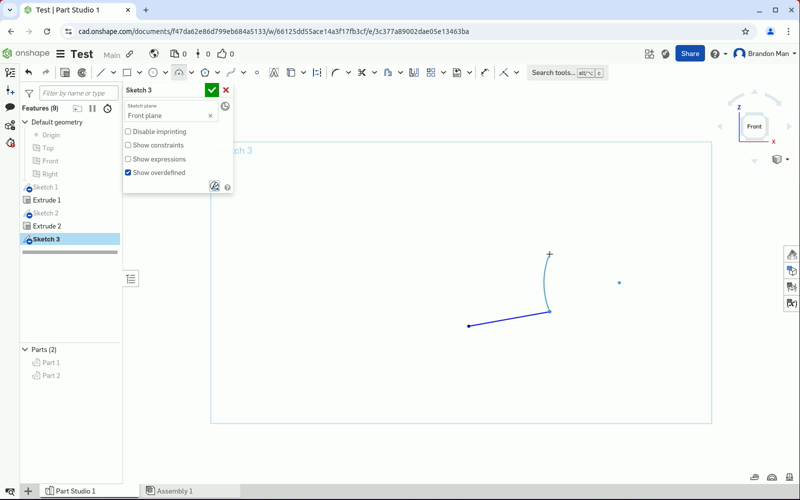
click(549, 253)
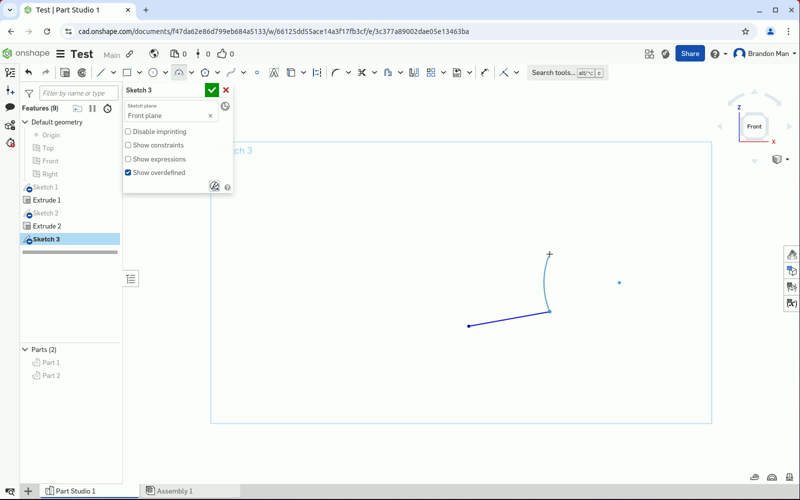
mouse_move(515, 282)
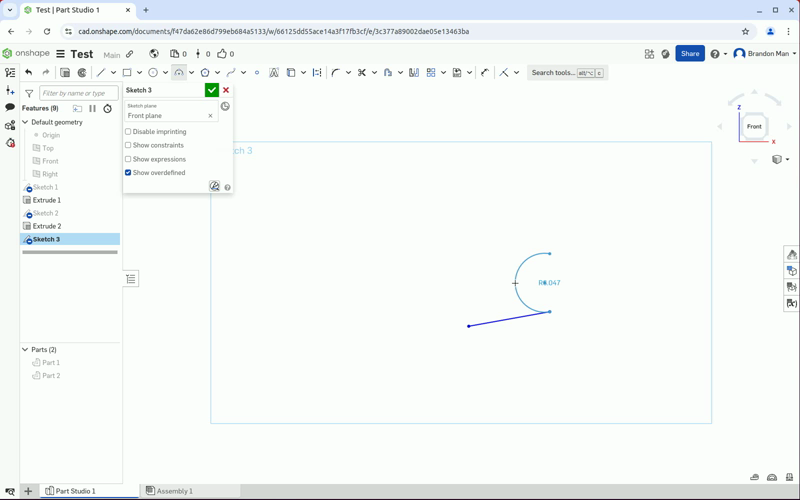
click(515, 282)
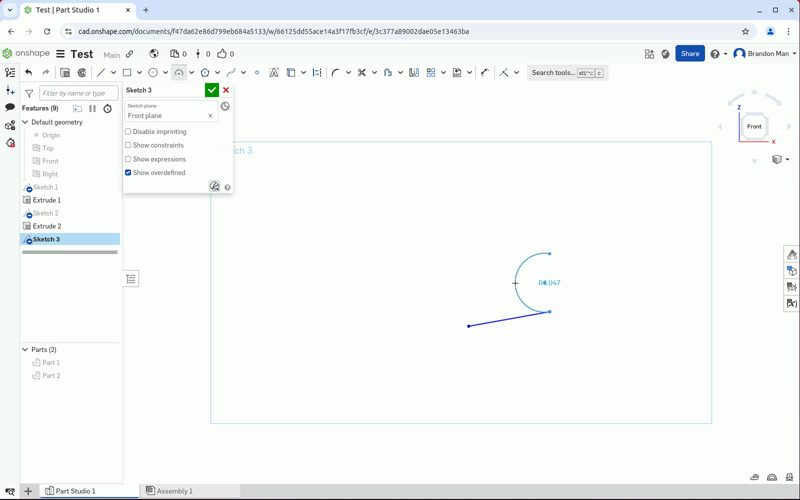
key_up(shift)
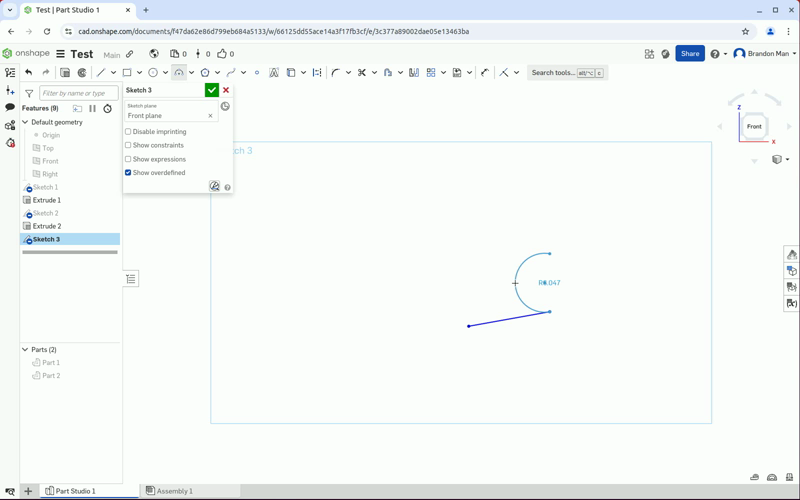
key(esc)
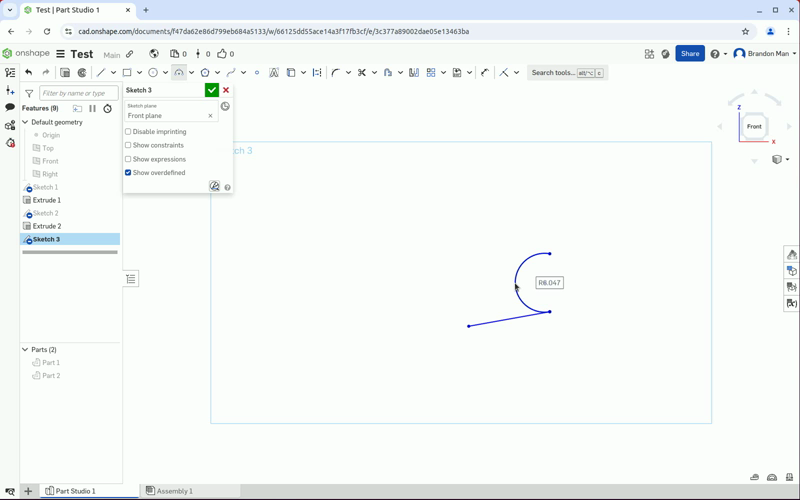
key(l)
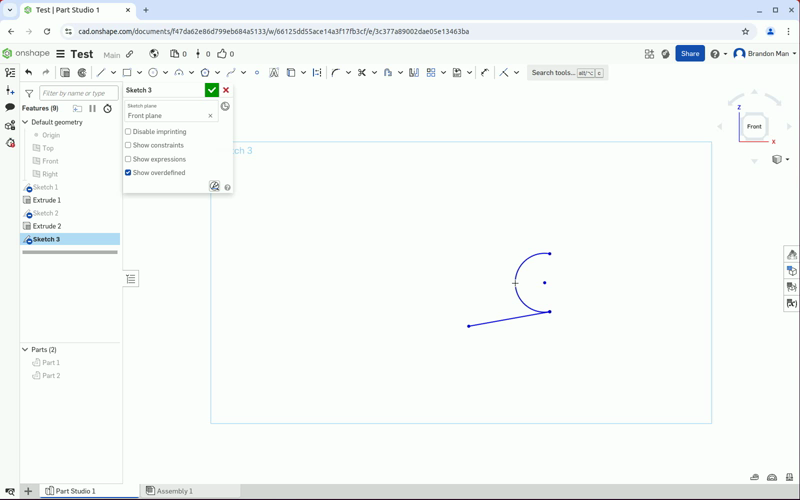
mouse_move(549, 253)
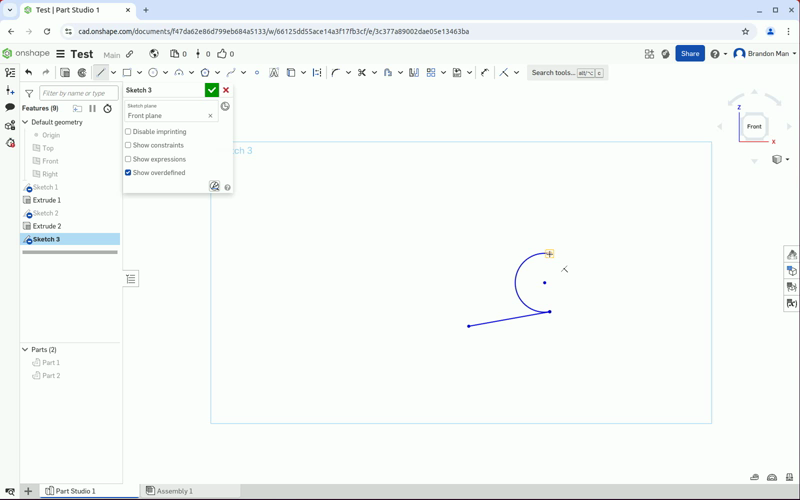
click(549, 253)
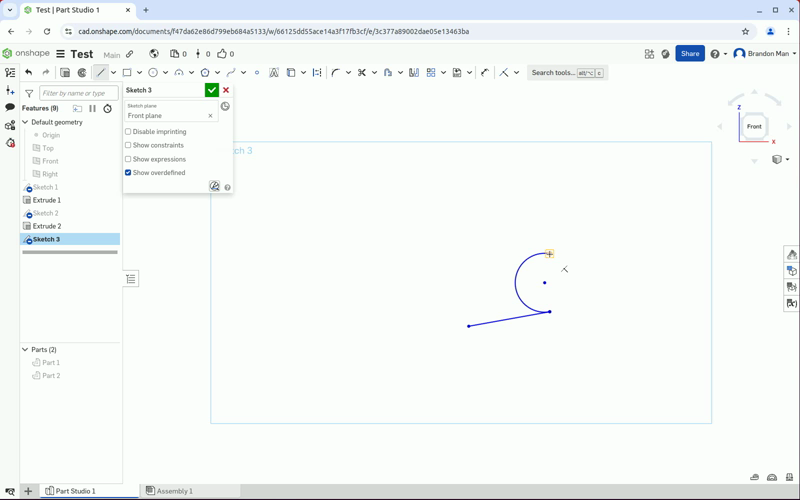
key_down(shift)
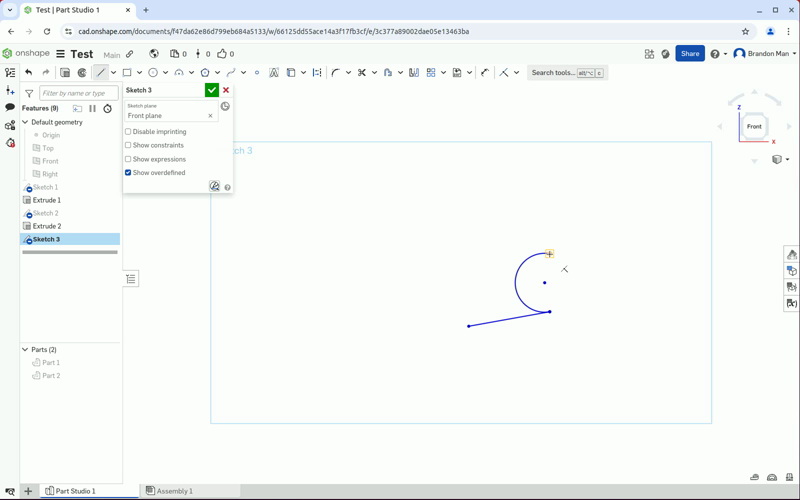
mouse_move(468, 239)
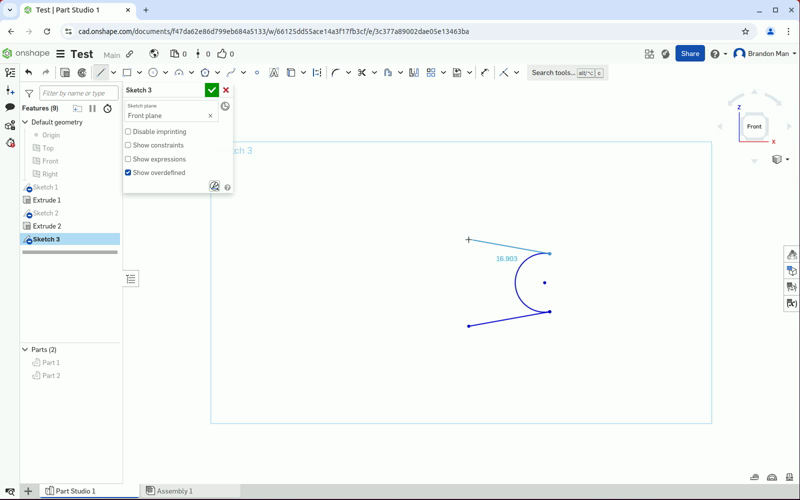
click(468, 239)
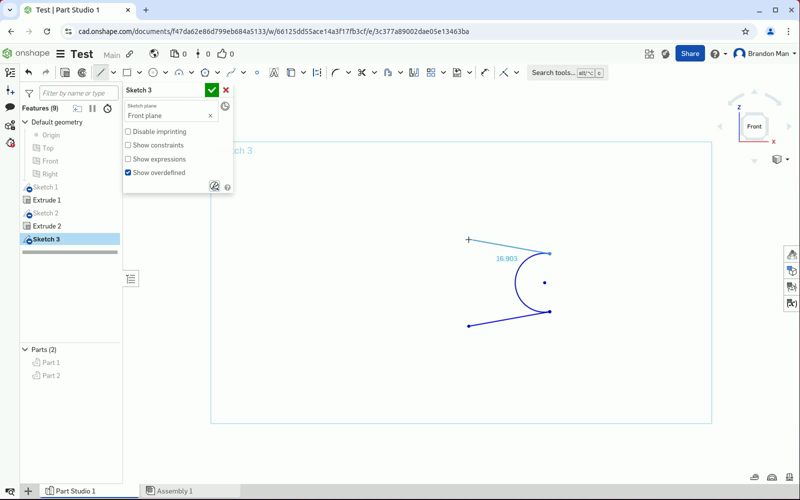
key_up(shift)
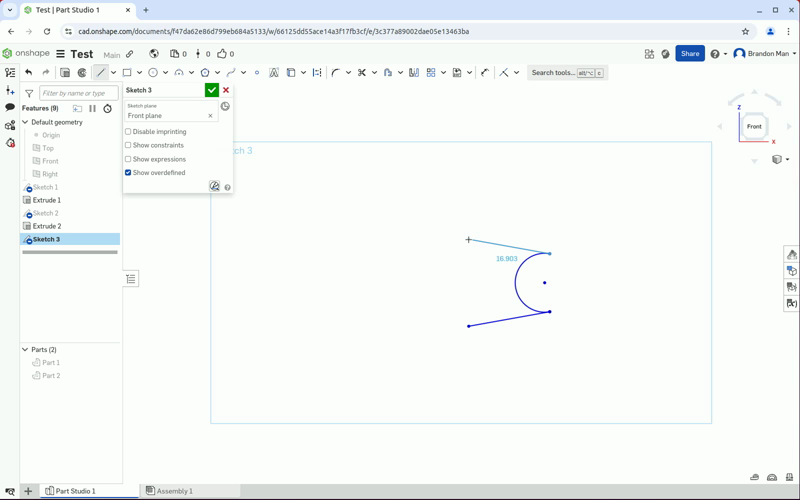
key(esc)
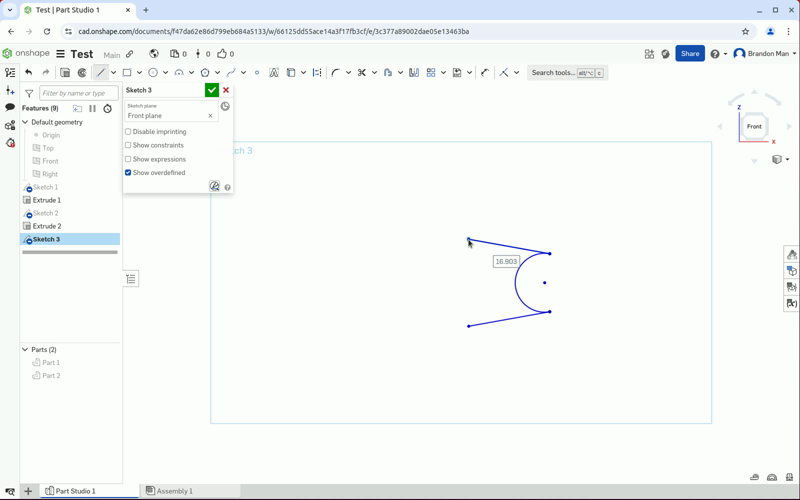
key(a)
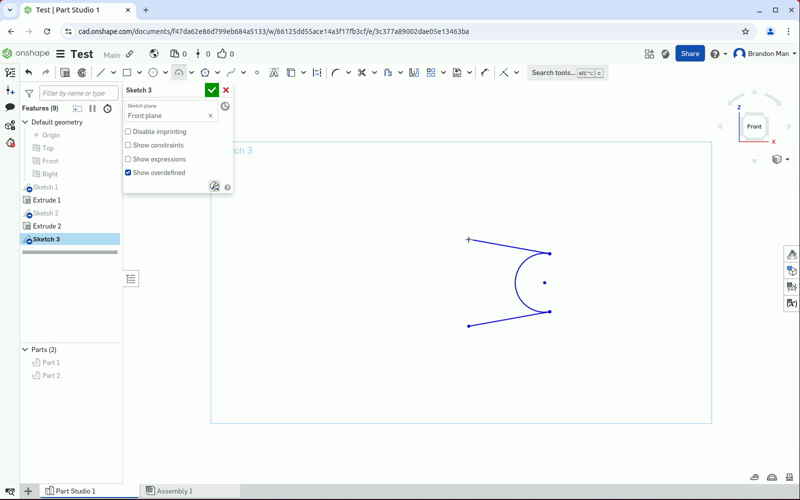
mouse_move(468, 239)
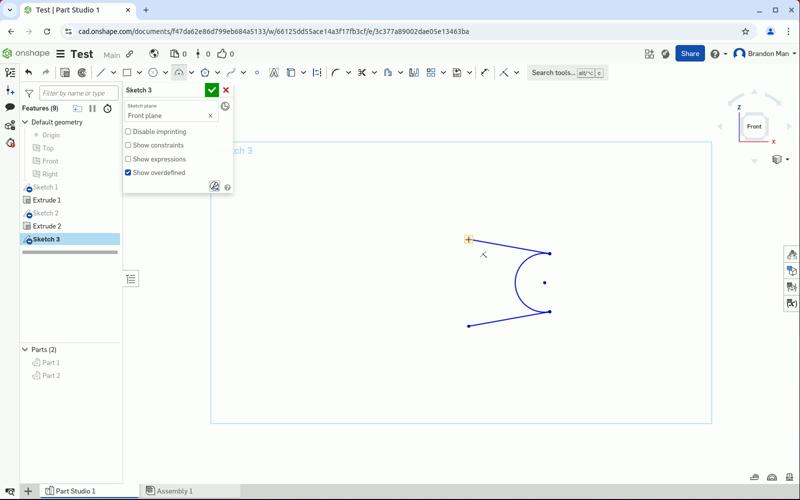
click(468, 239)
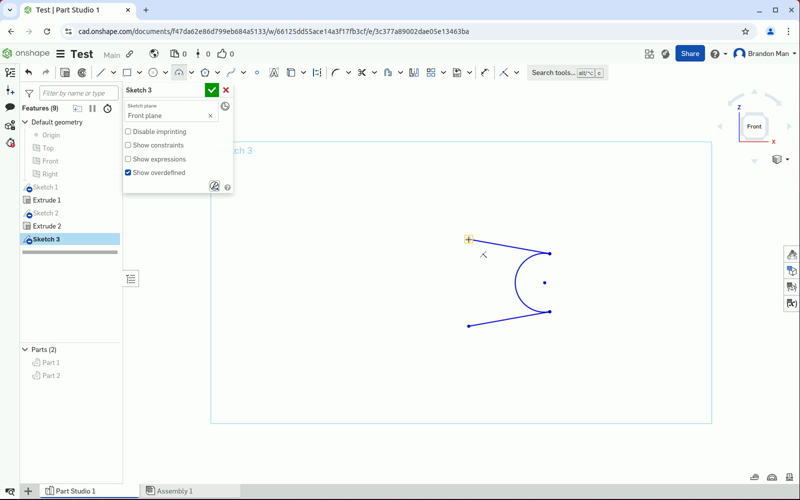
mouse_move(468, 326)
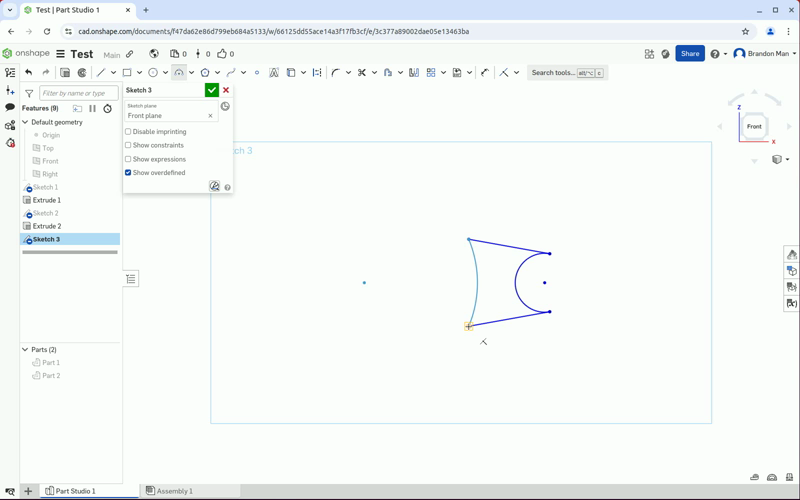
click(468, 326)
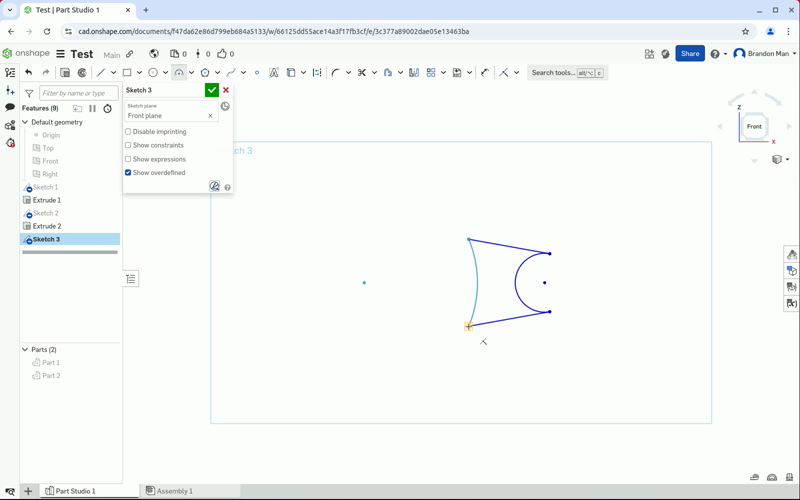
key_down(shift)
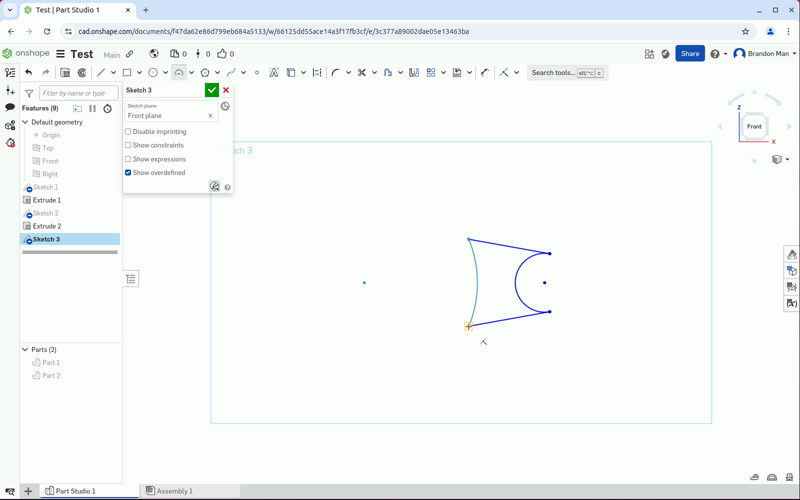
mouse_move(505, 282)
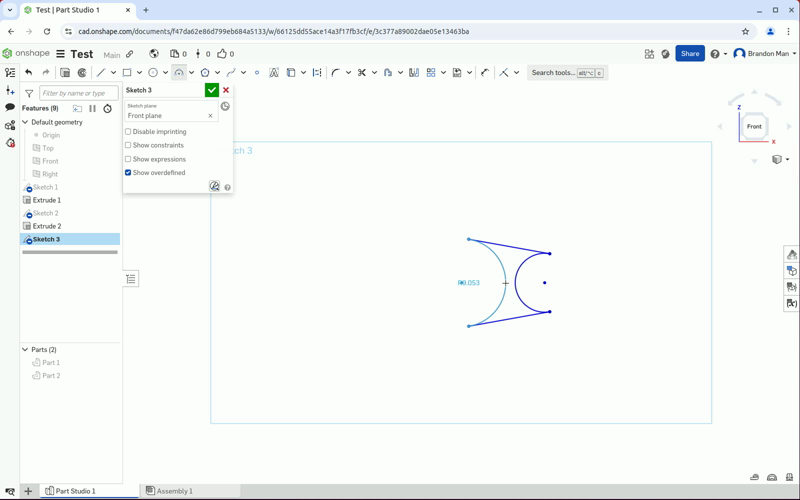
click(505, 282)
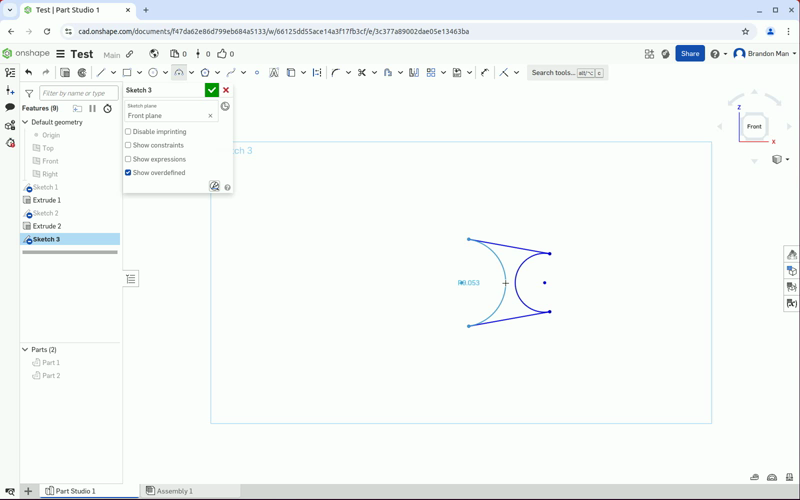
key_up(shift)
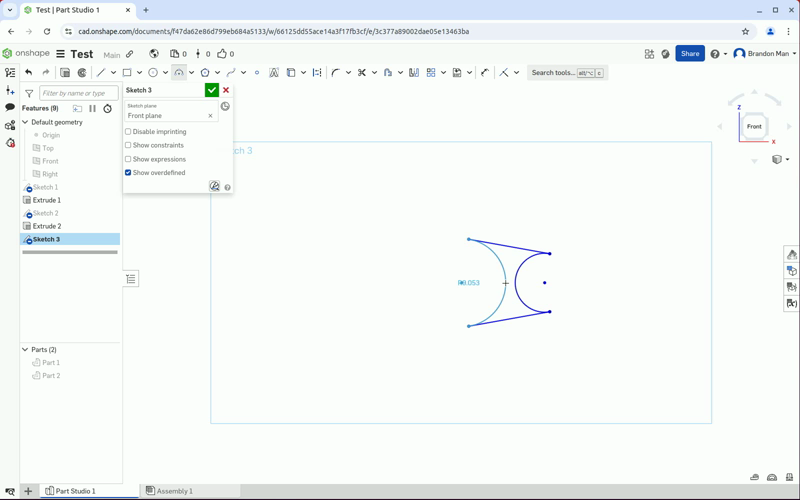
key(esc)
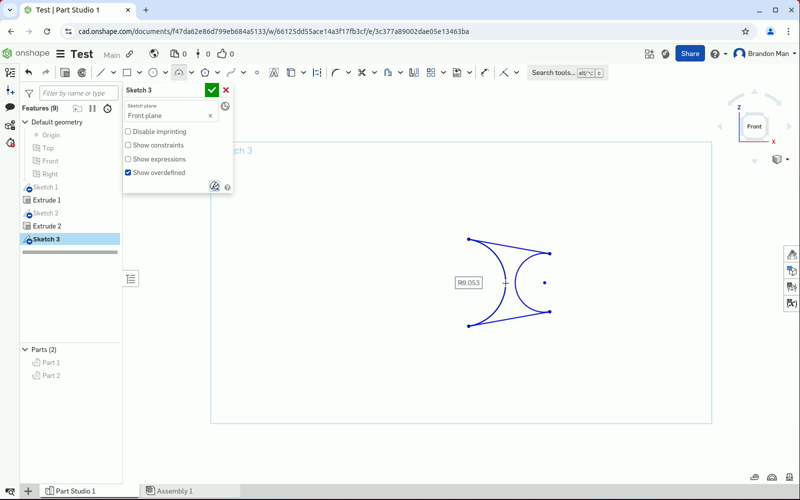
mouse_move(515, 263)
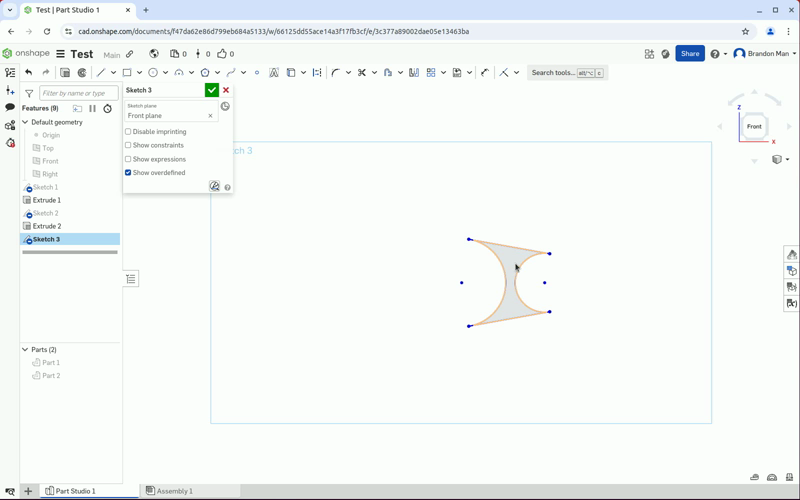
click(515, 263)
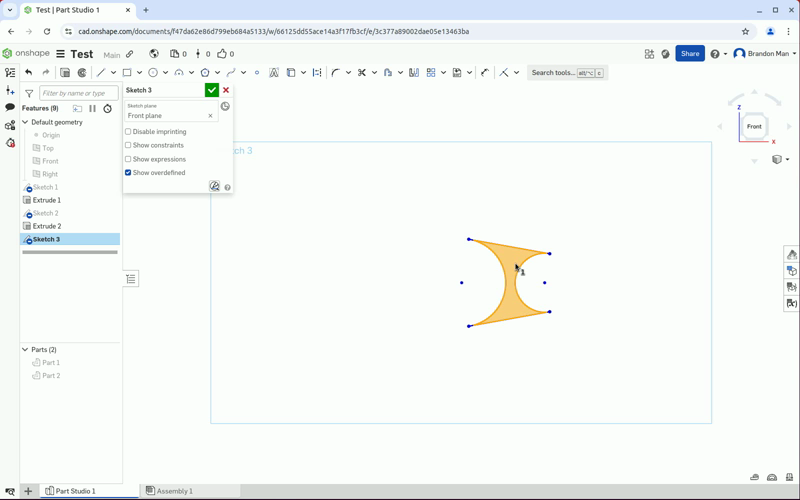
mouse_move(73, 352)
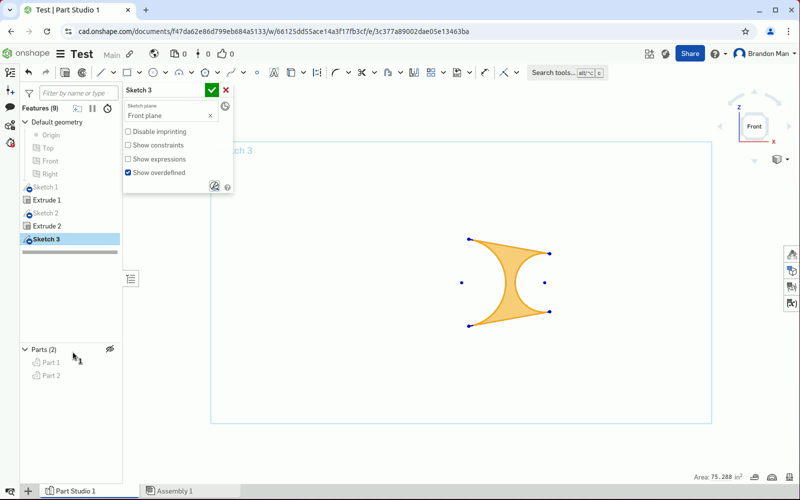
key(shift+y)
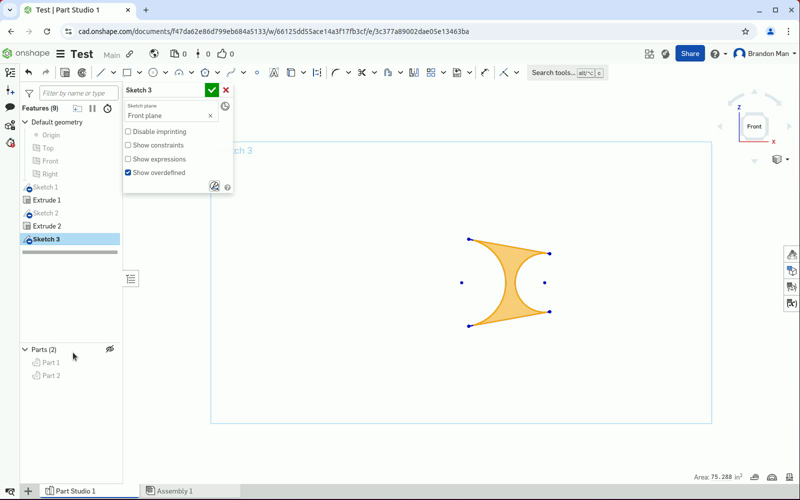
key(shift+e)
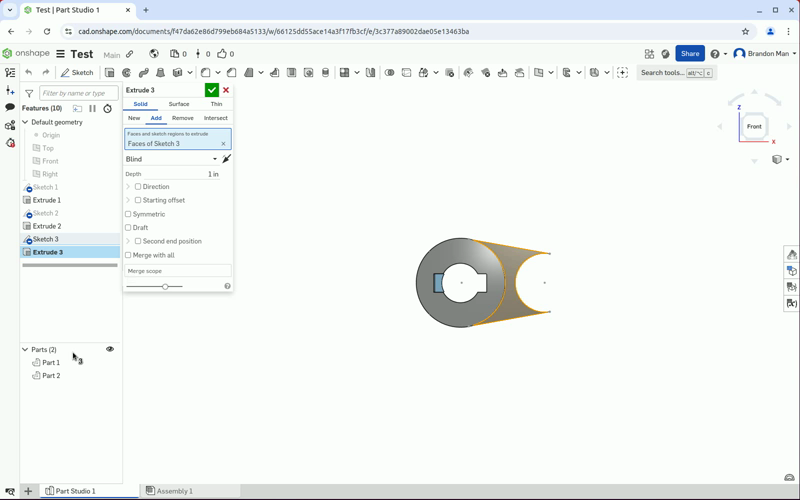
mouse_move(143, 106)
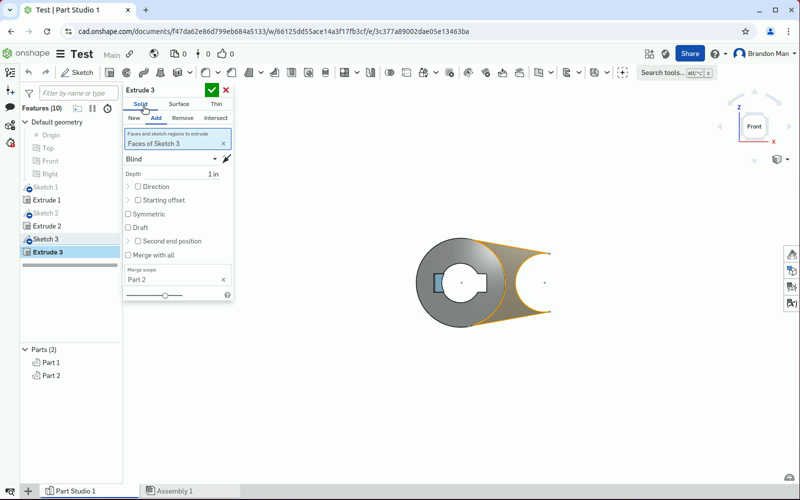
click(143, 106)
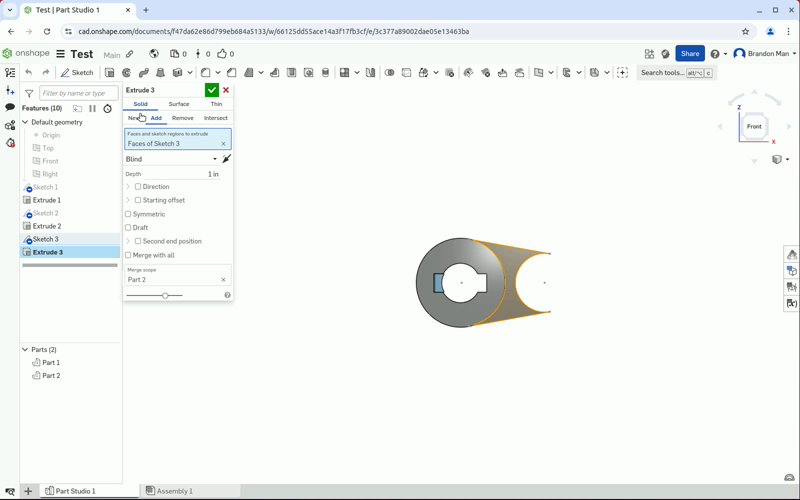
mouse_move(137, 120)
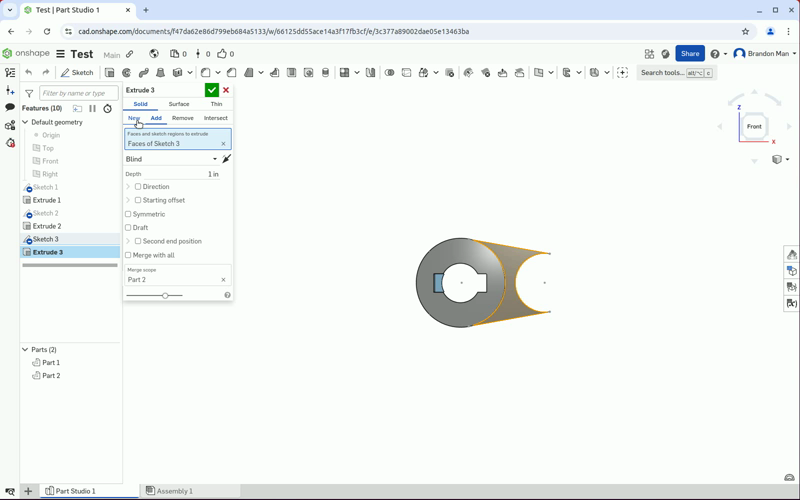
click(137, 120)
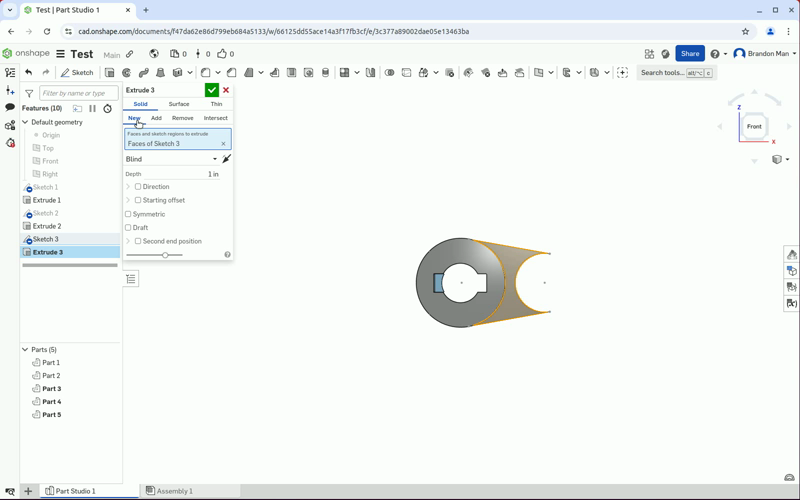
key(tab, 4)
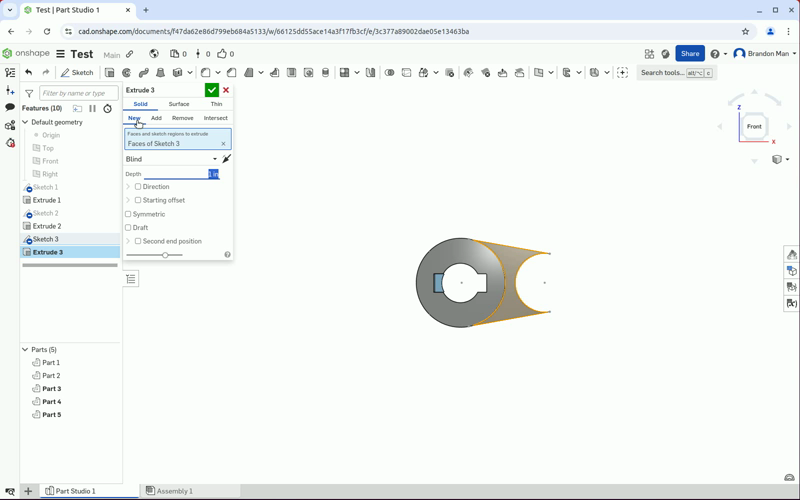
text(7.943)
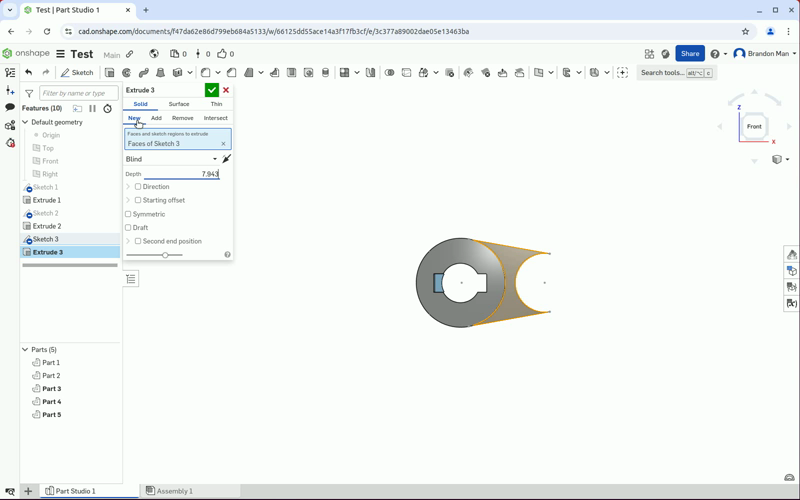
key(enter)
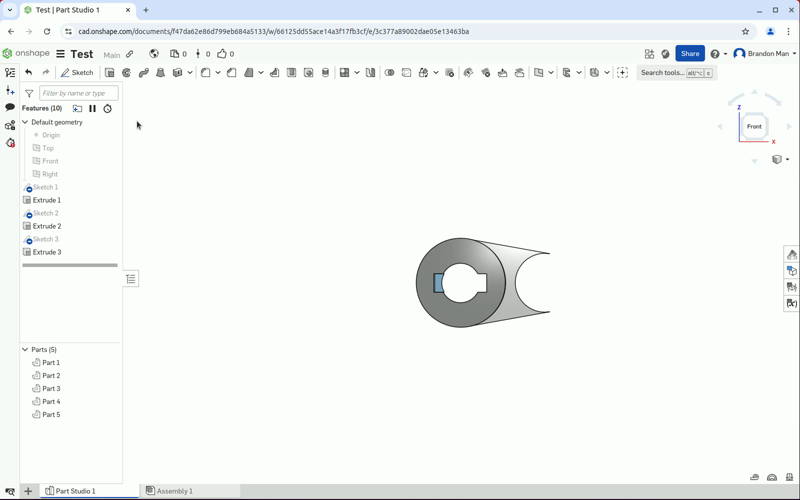
key(shift+h)
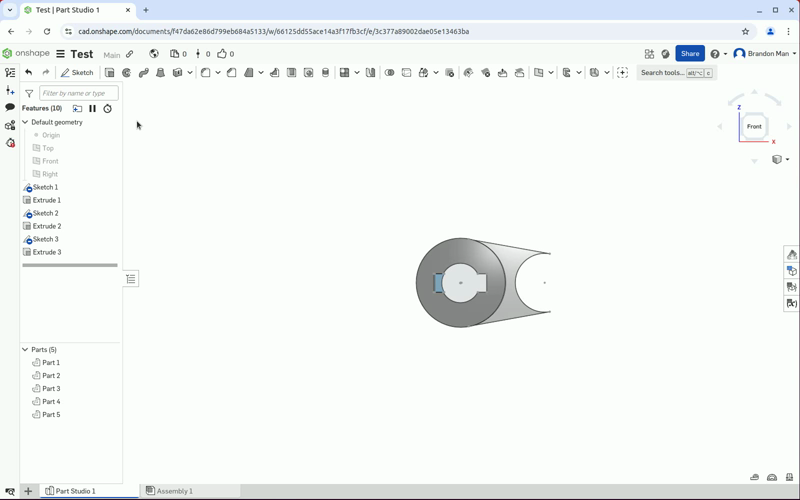
key(shift+h)
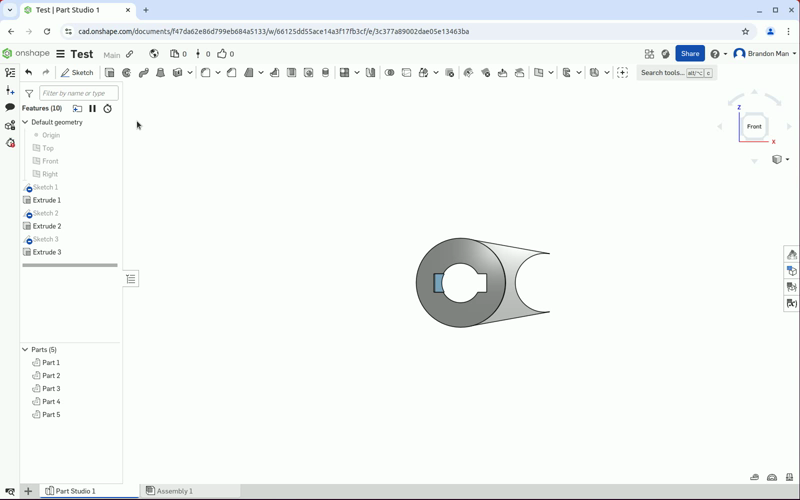
mouse_move(73, 189)
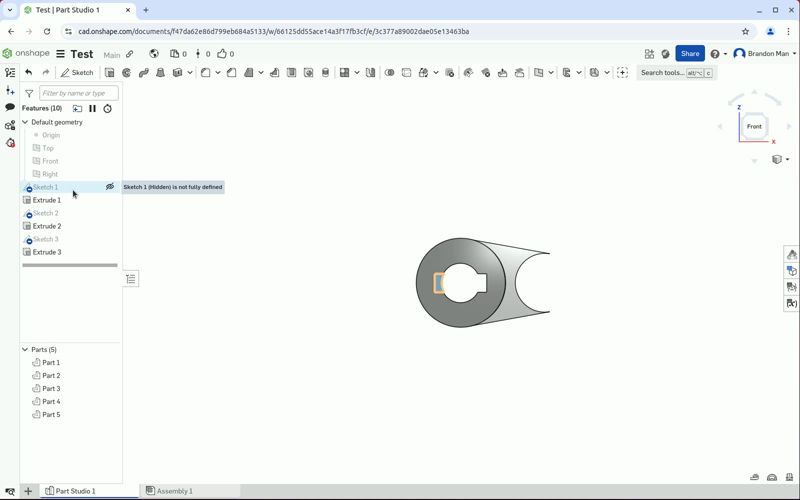
click(73, 189)
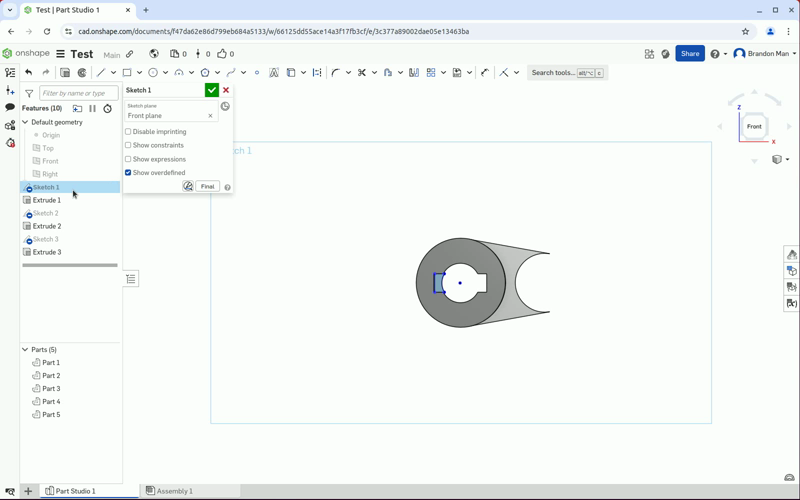
mouse_move(229, 92)
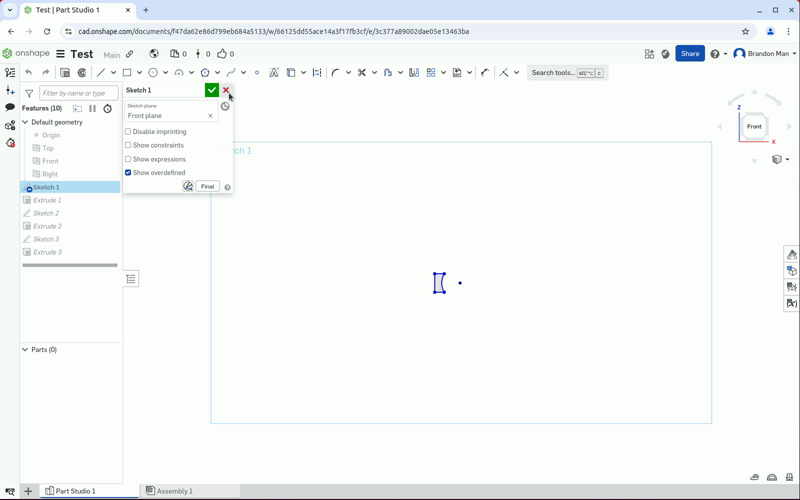
click(229, 92)
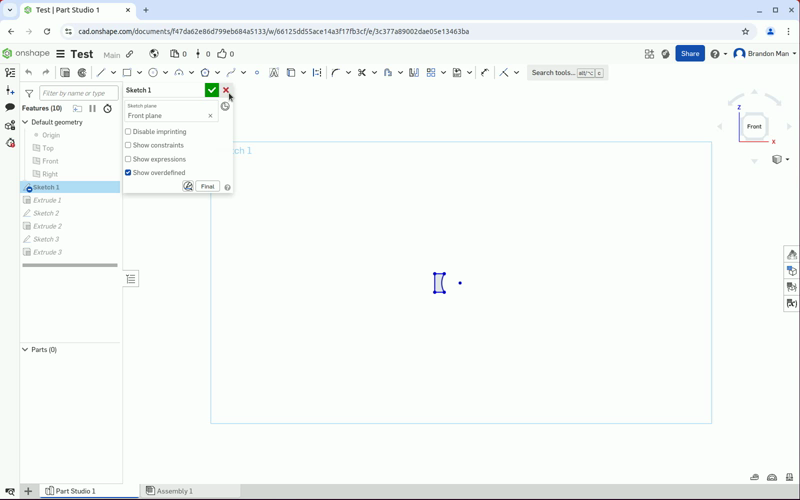
key(shift+s)
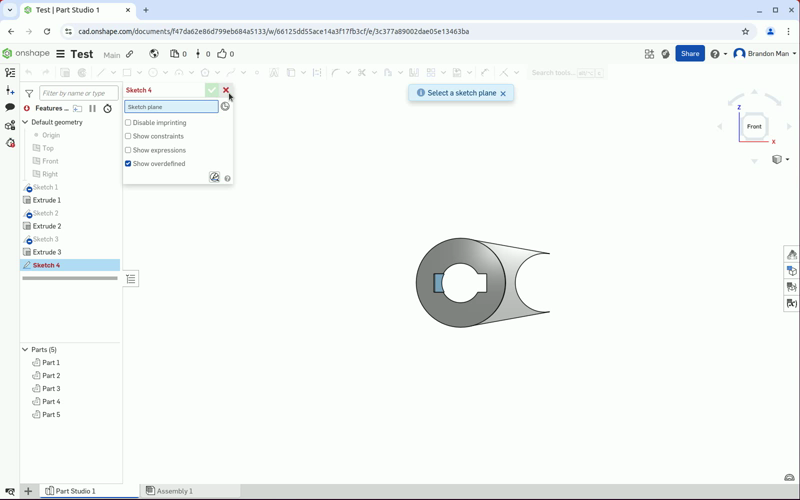
mouse_move(73, 163)
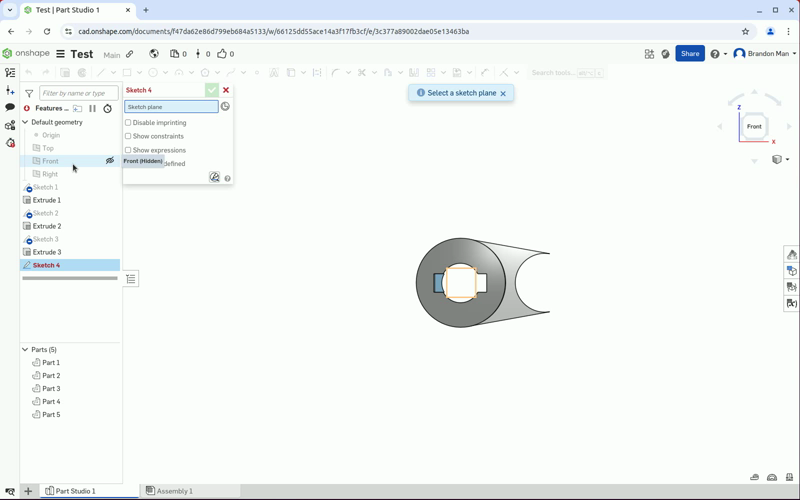
click(73, 163)
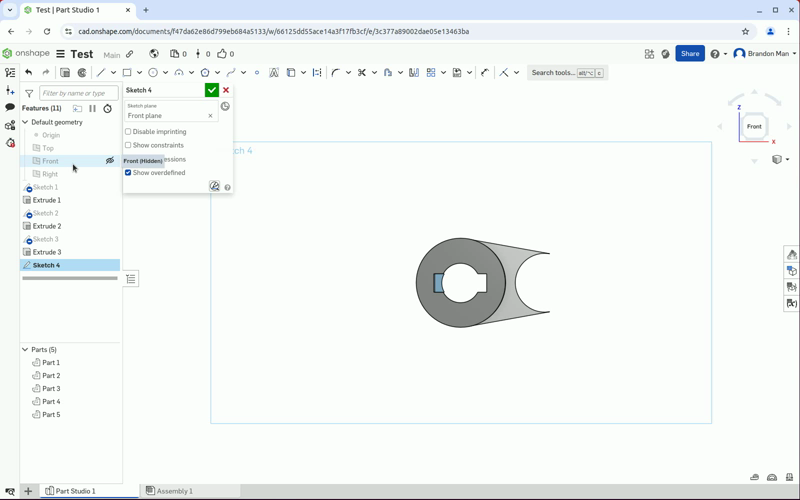
mouse_move(73, 352)
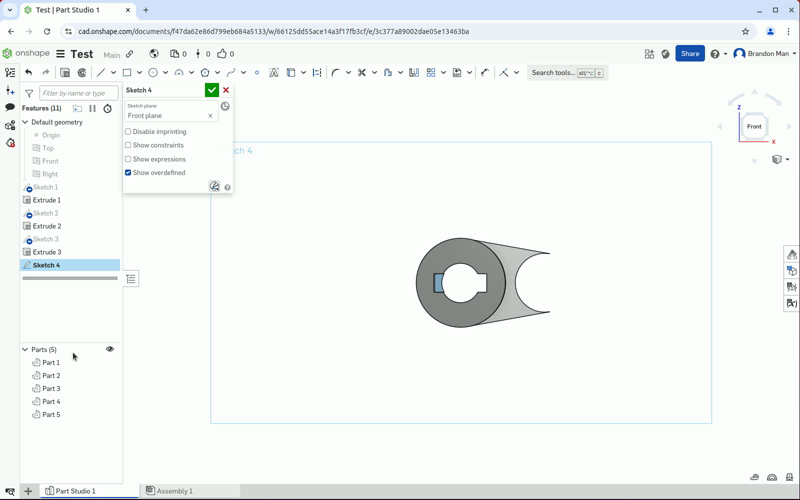
key(y)
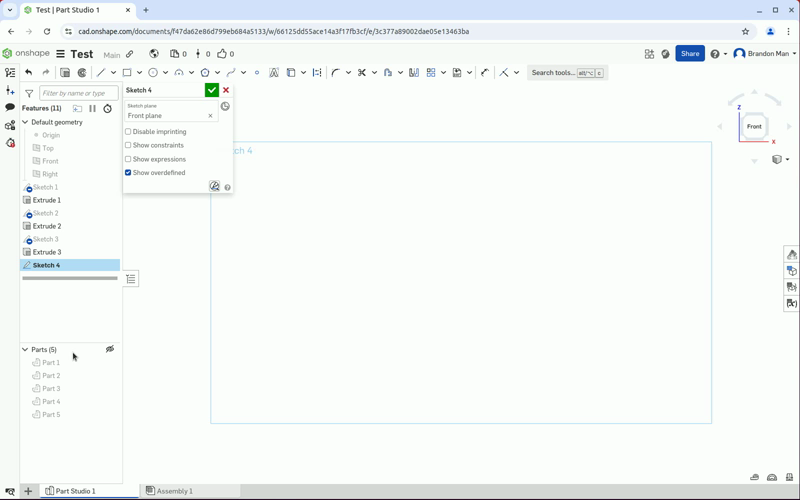
key(c)
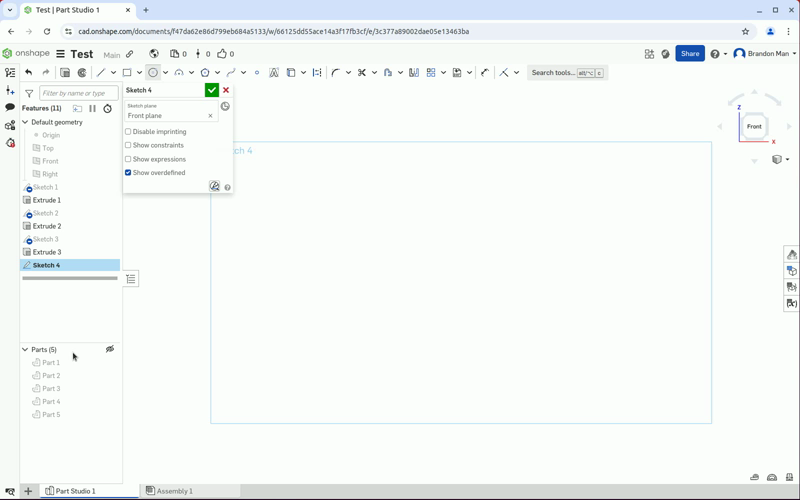
key_down(shift)
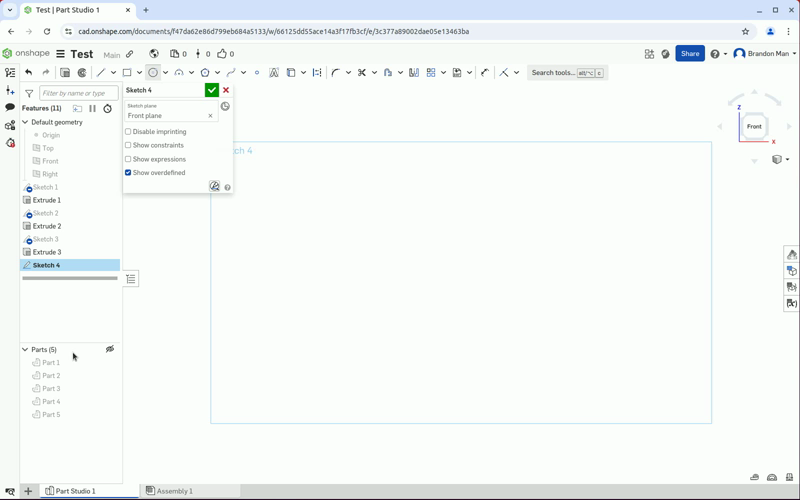
mouse_move(544, 282)
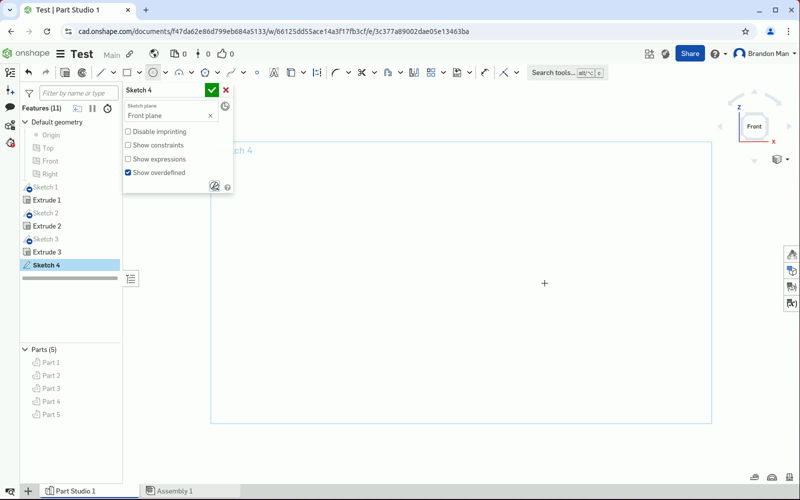
click(544, 282)
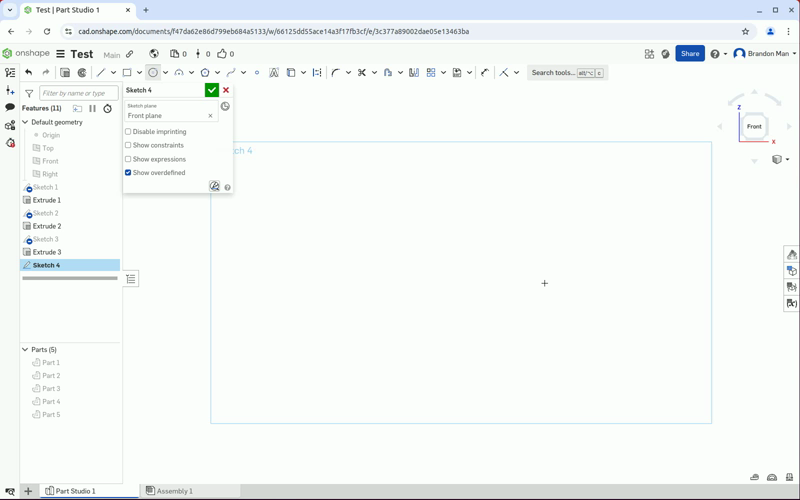
key_up(shift)
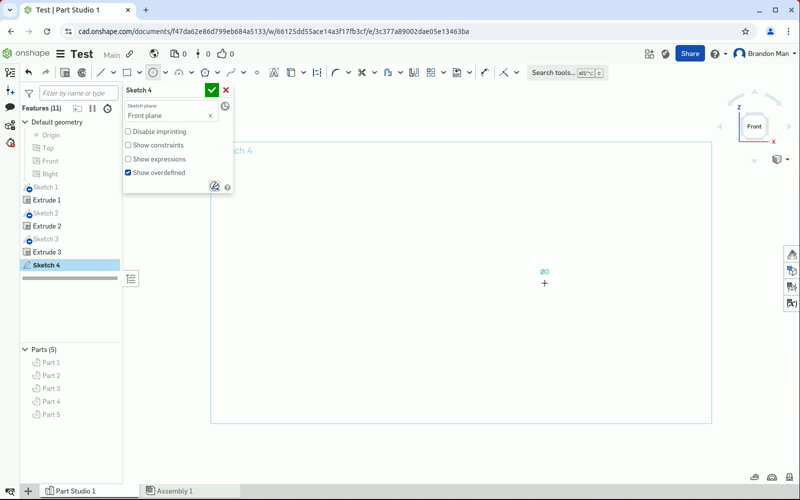
mouse_move(573, 282)
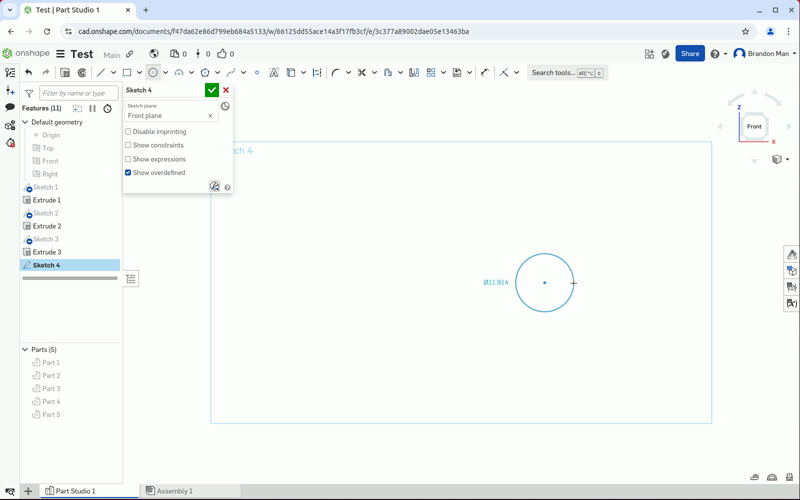
click(573, 282)
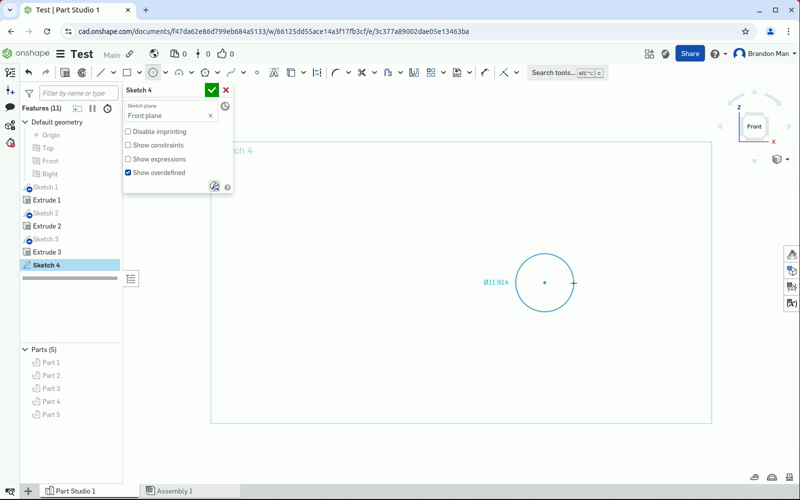
key(esc)
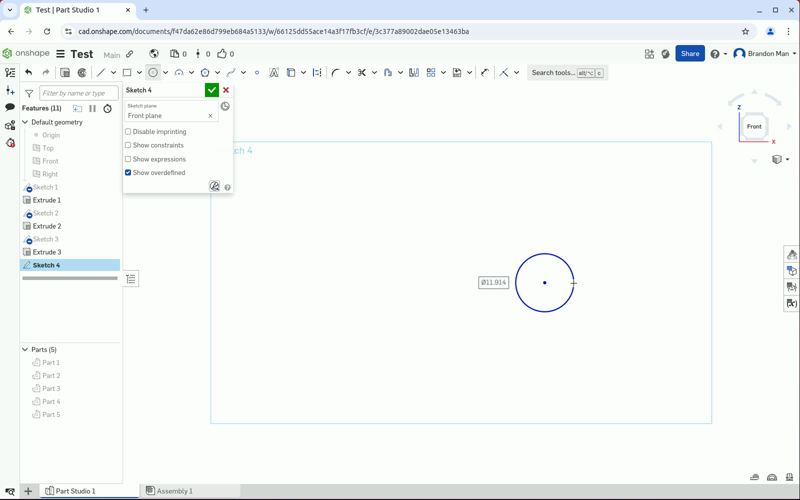
key(c)
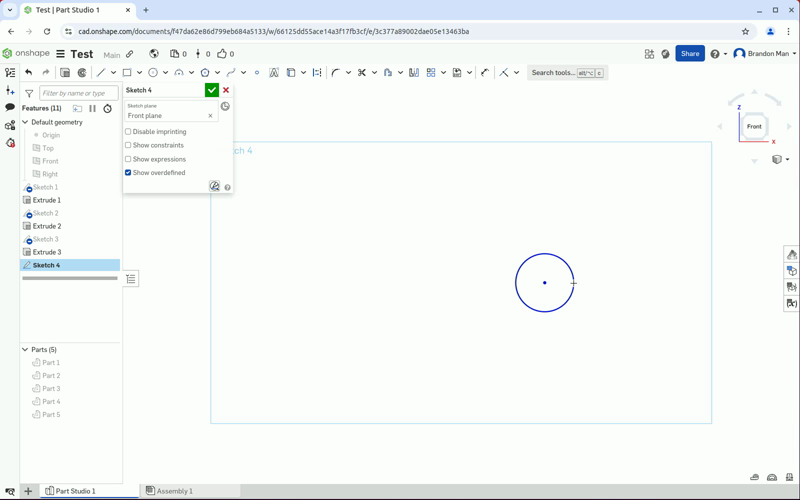
key_down(shift)
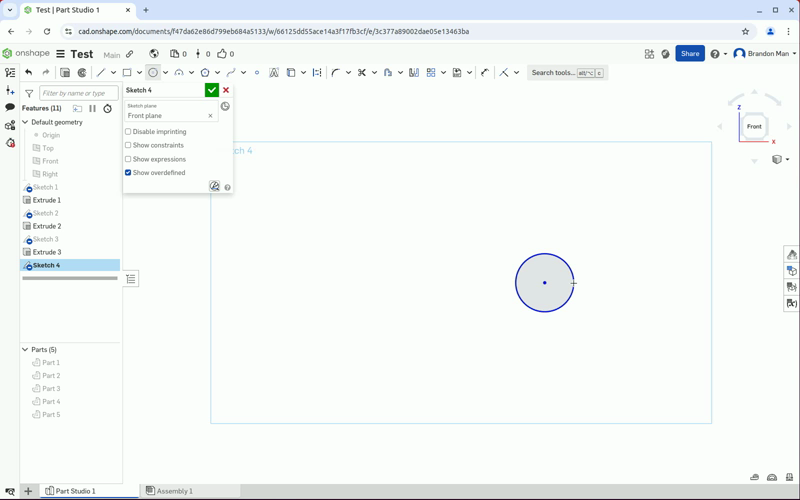
mouse_move(544, 282)
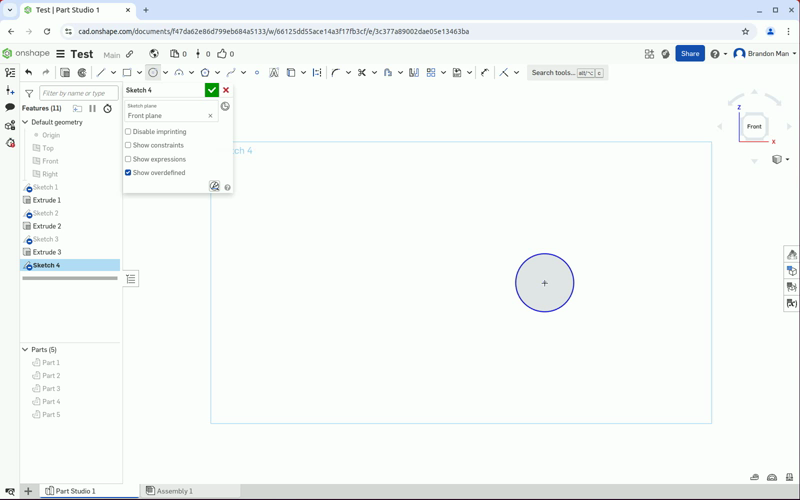
click(544, 282)
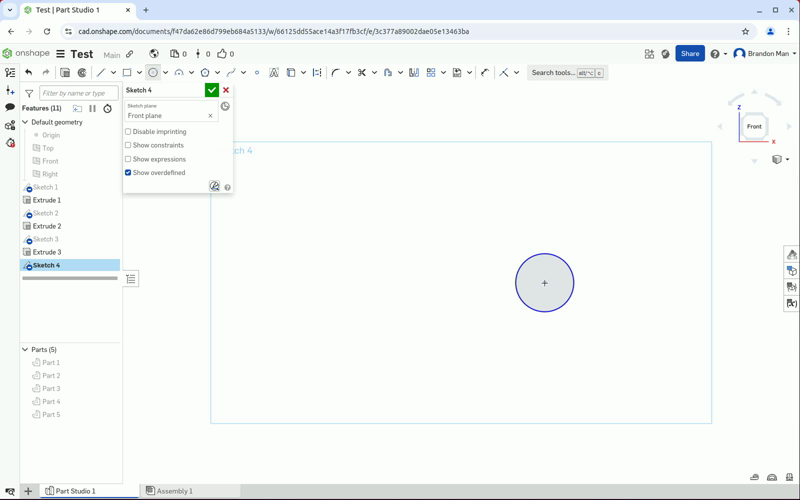
key_up(shift)
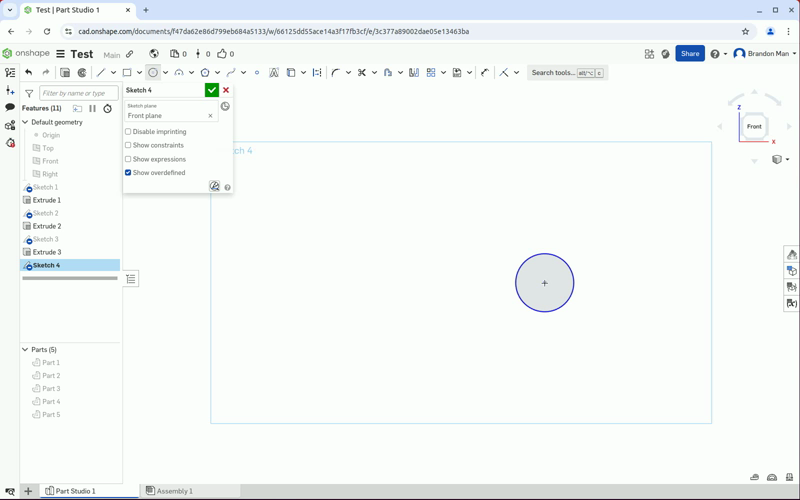
mouse_move(564, 282)
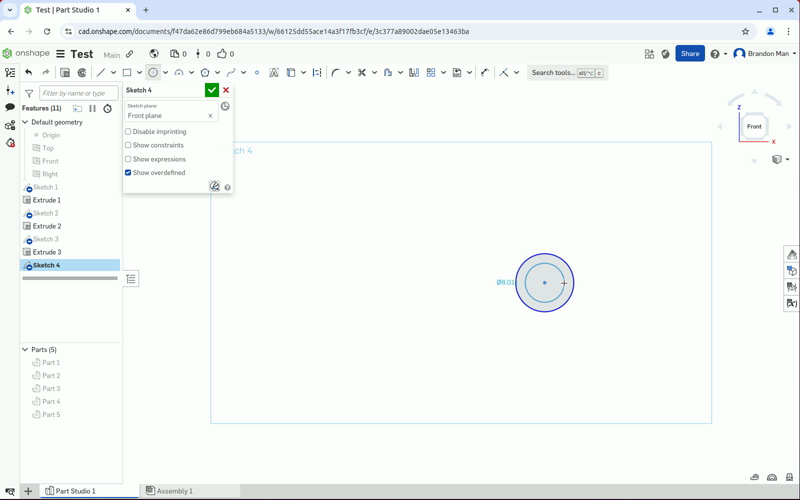
click(564, 282)
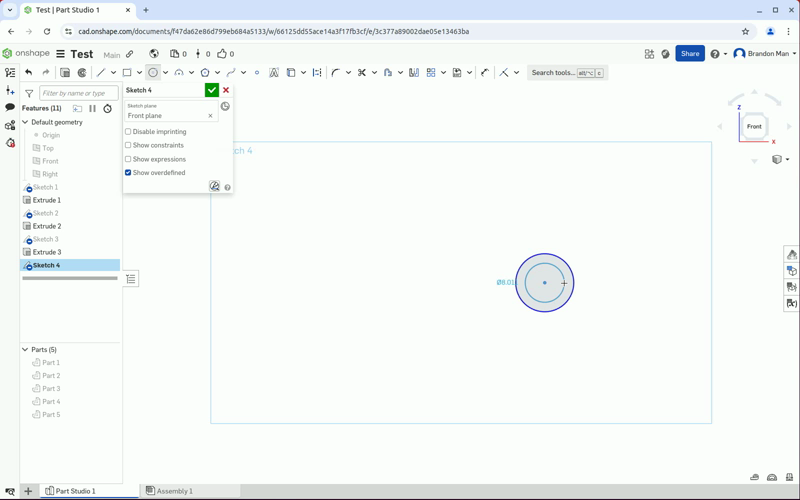
key(esc)
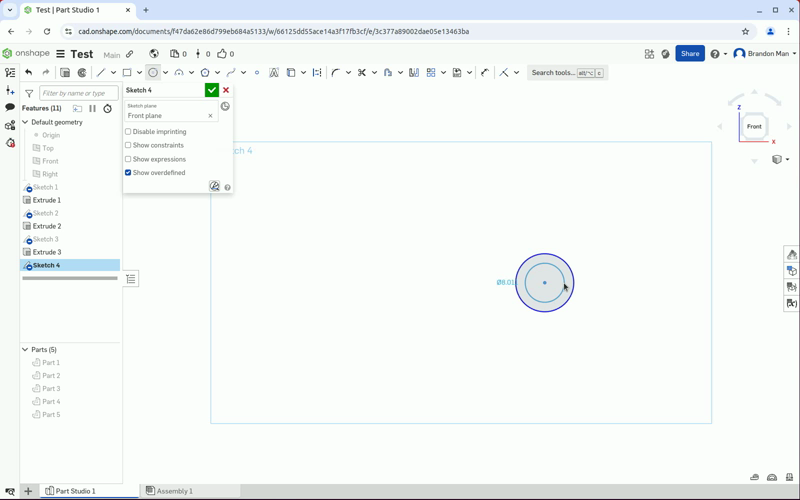
mouse_move(564, 269)
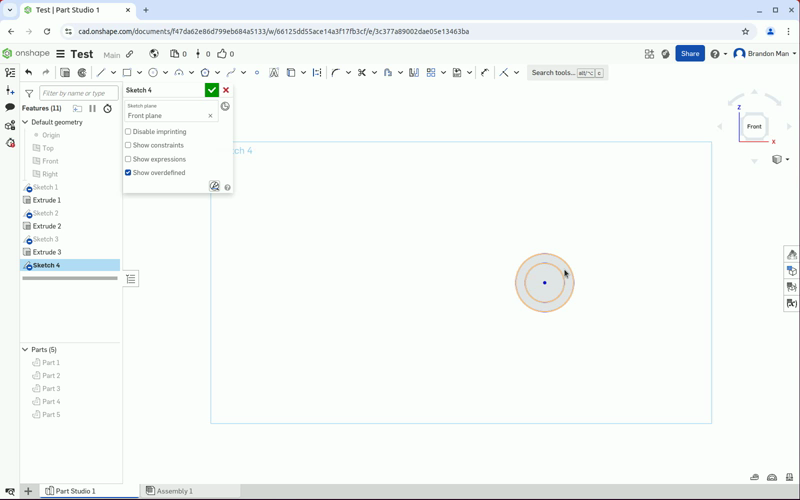
scroll(6)
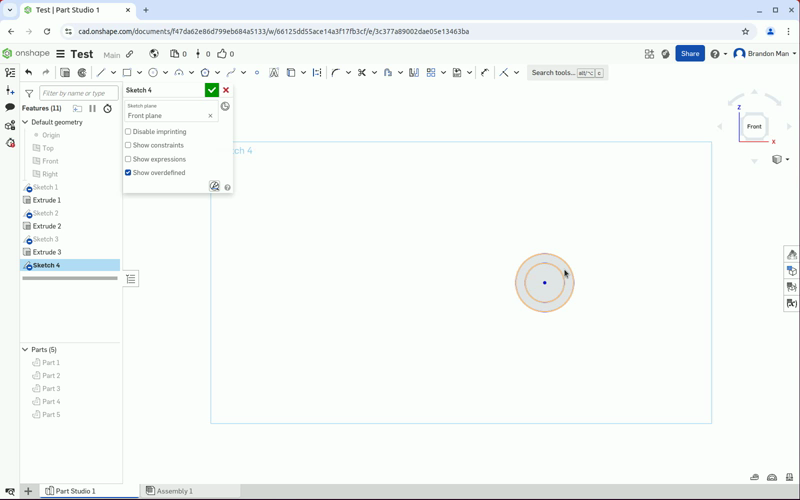
scroll(6)
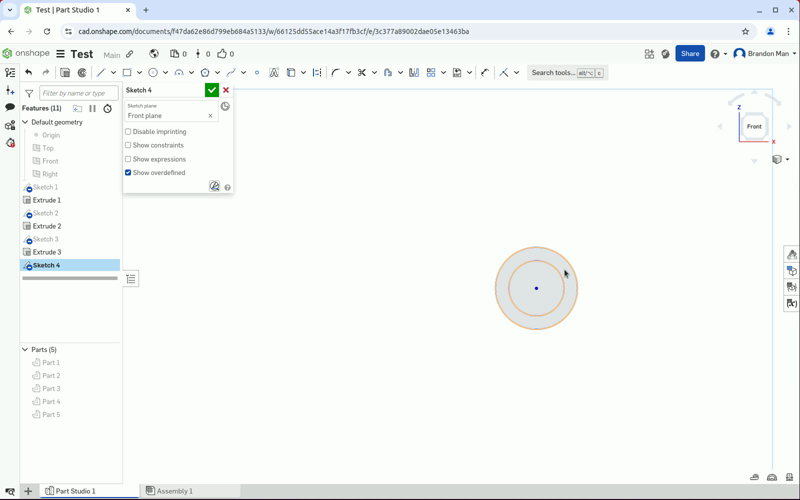
scroll(6)
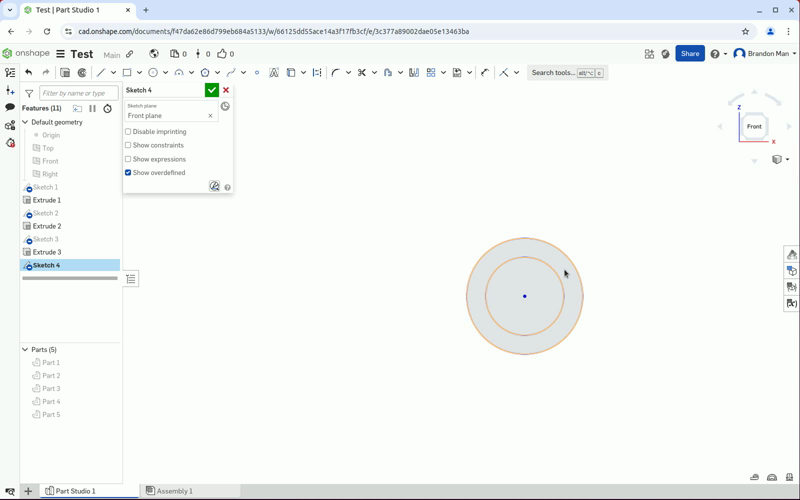
scroll(6)
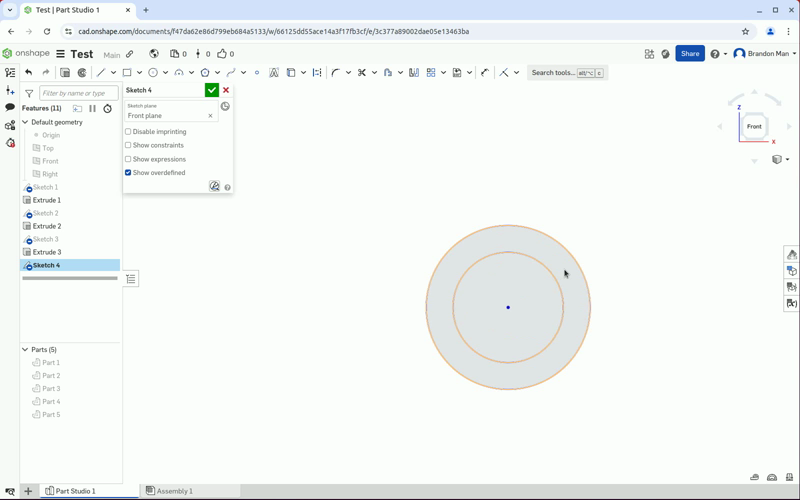
scroll(6)
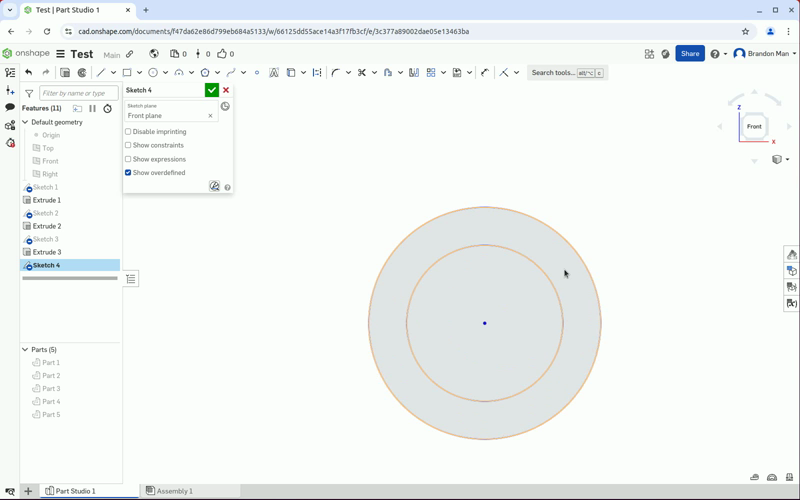
scroll(6)
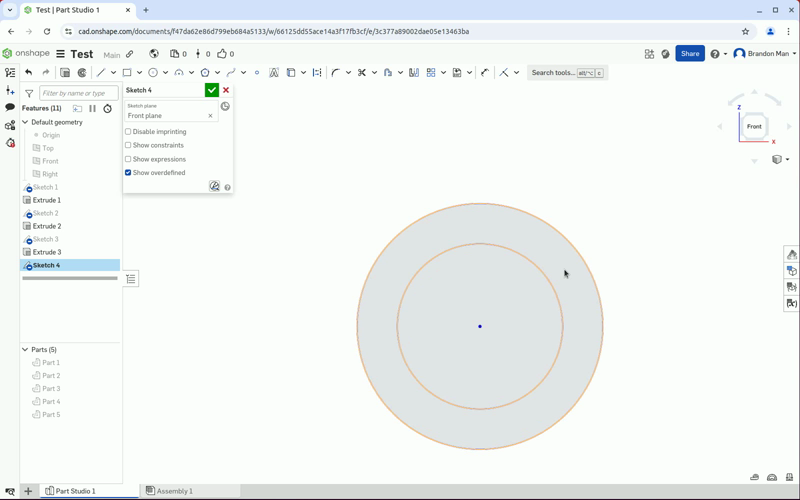
scroll(6)
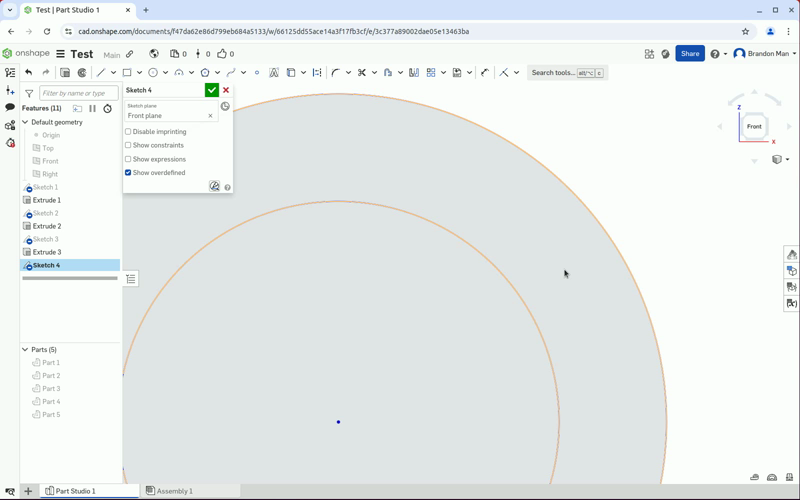
click(564, 269)
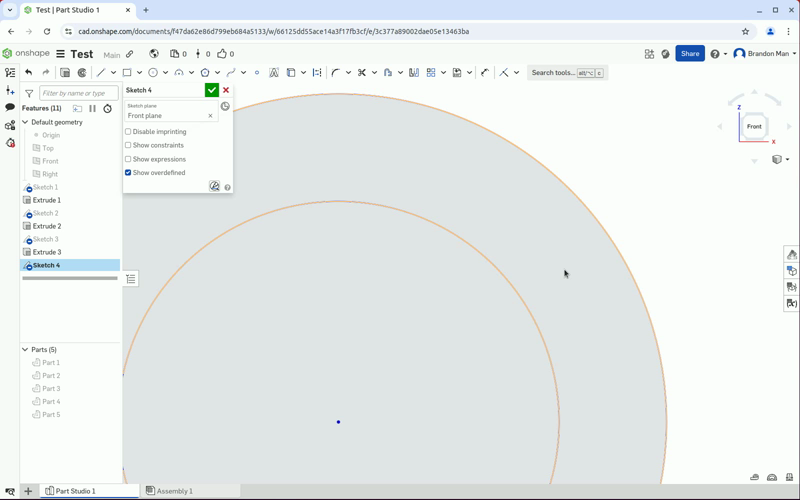
scroll(-6)
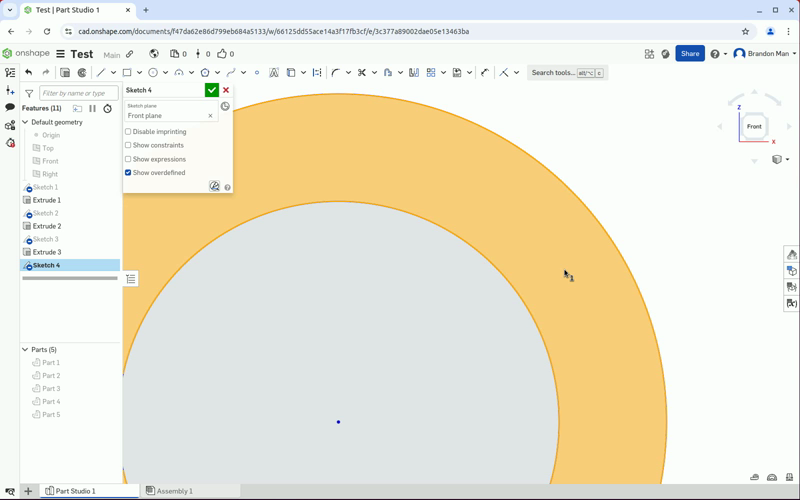
scroll(-6)
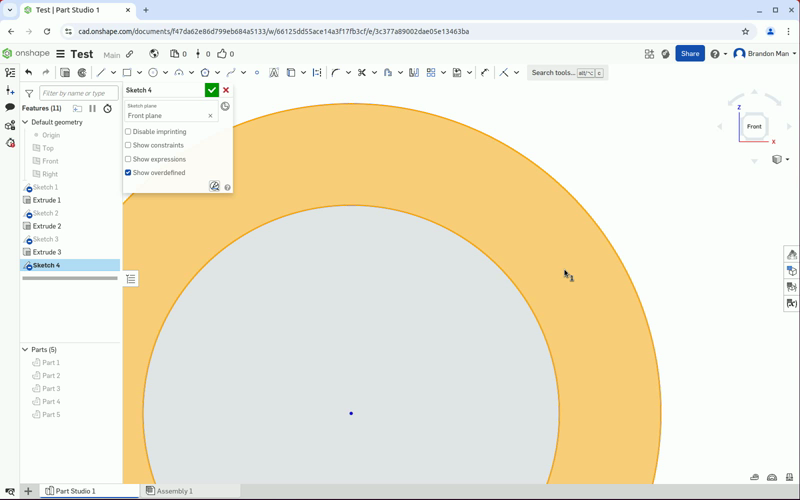
scroll(-6)
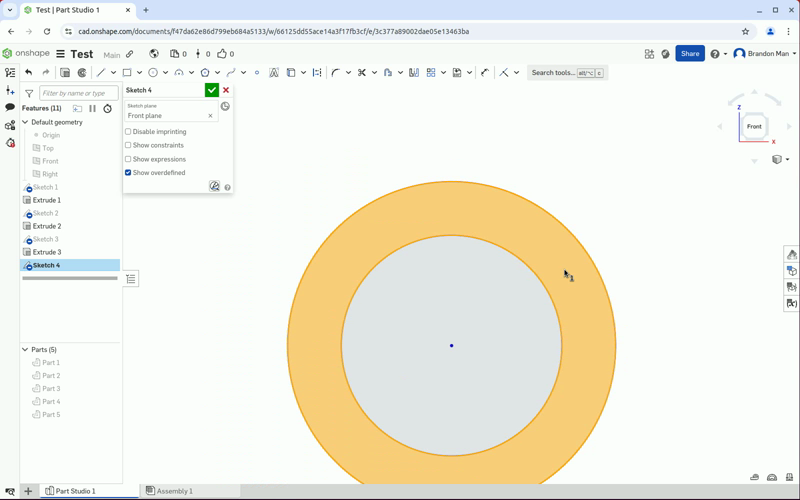
scroll(-6)
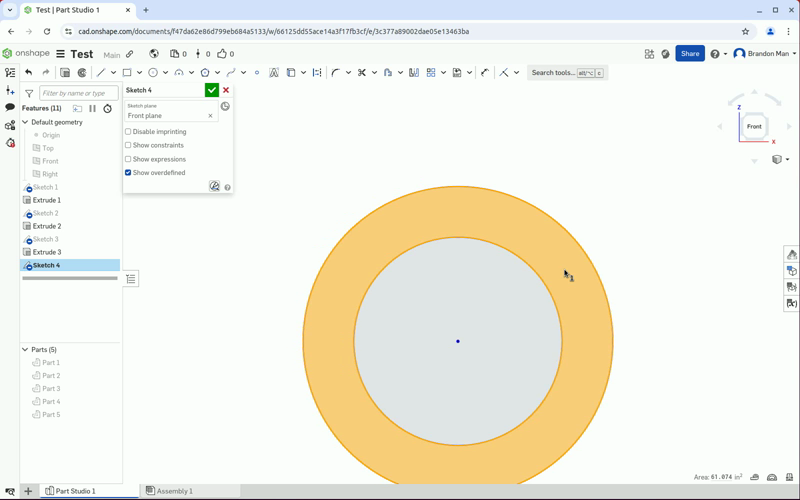
scroll(-6)
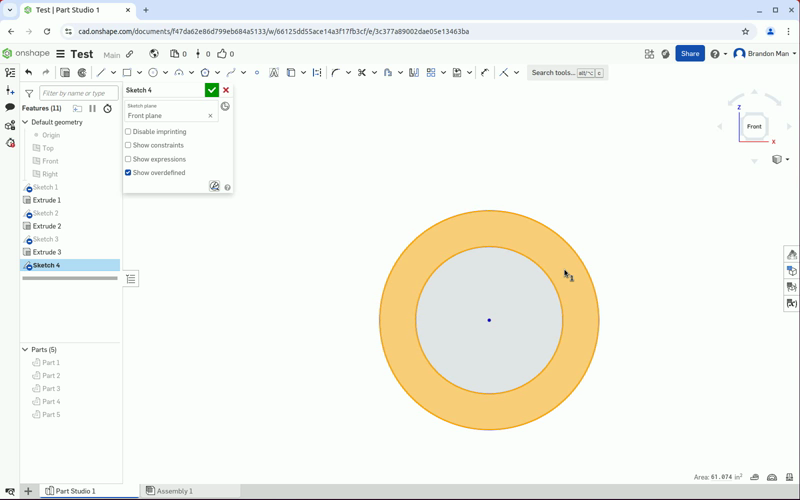
scroll(-6)
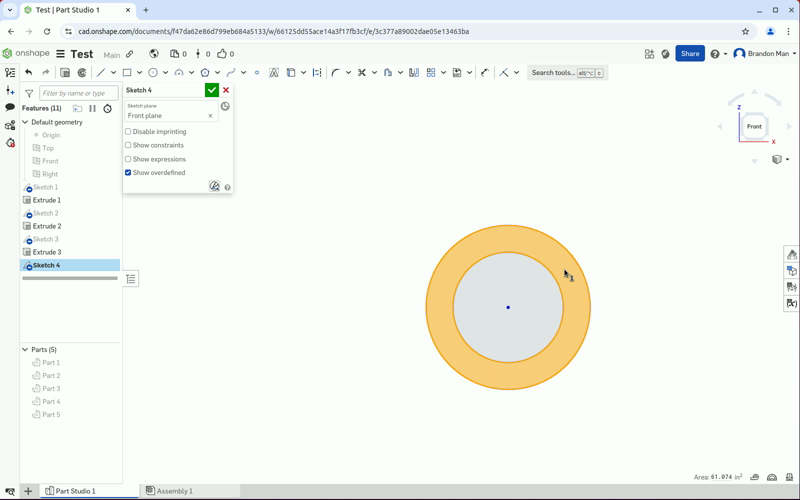
scroll(-6)
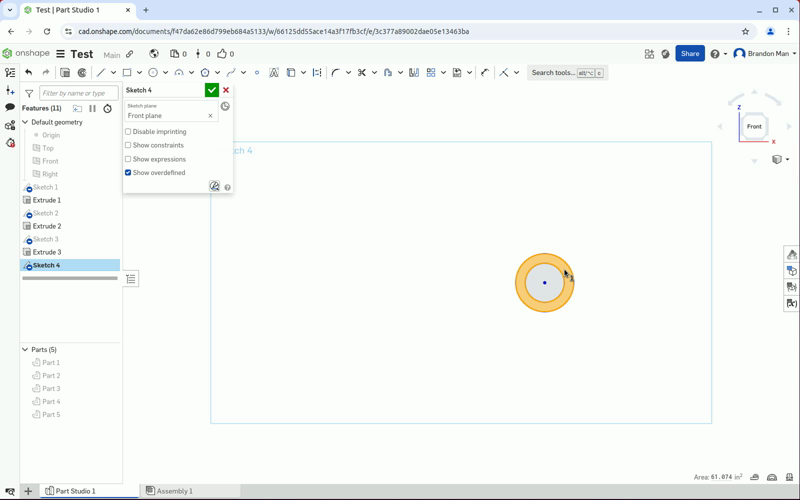
mouse_move(73, 352)
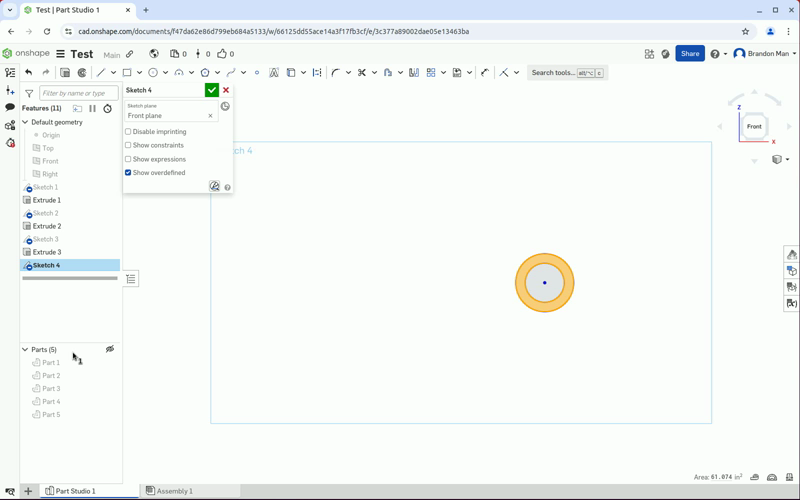
key(shift+y)
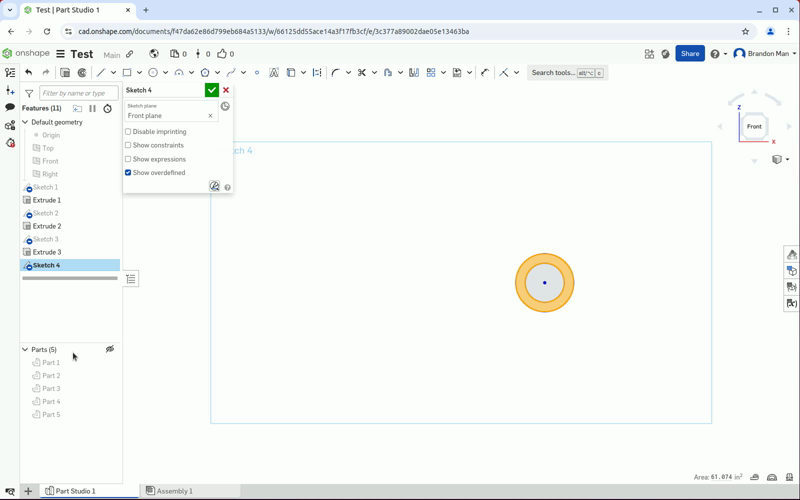
key(shift+e)
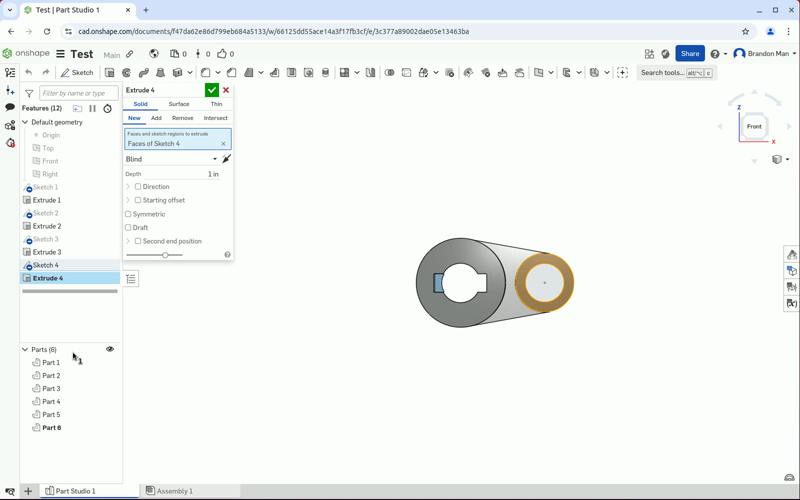
mouse_move(143, 106)
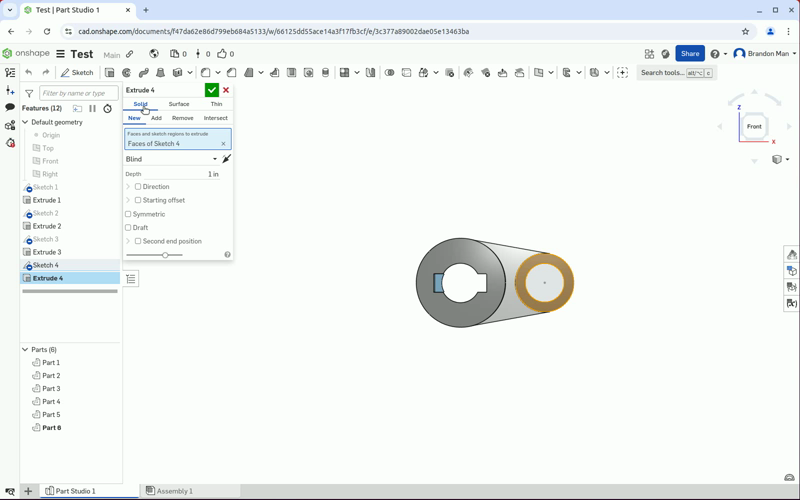
click(143, 106)
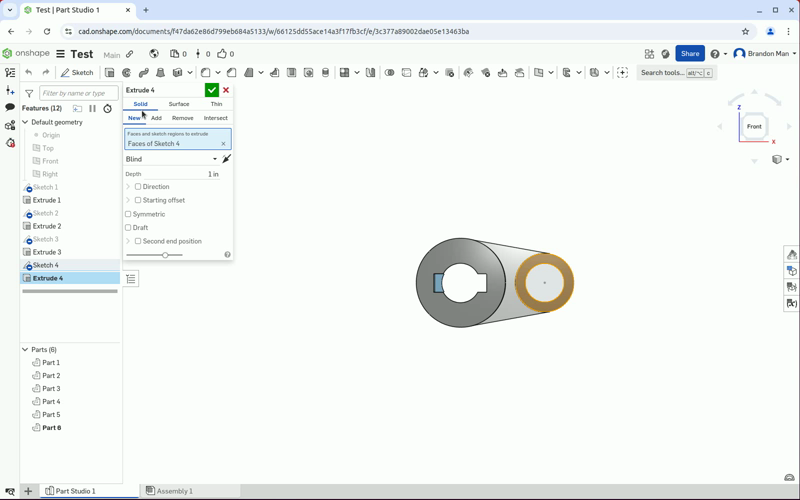
mouse_move(137, 120)
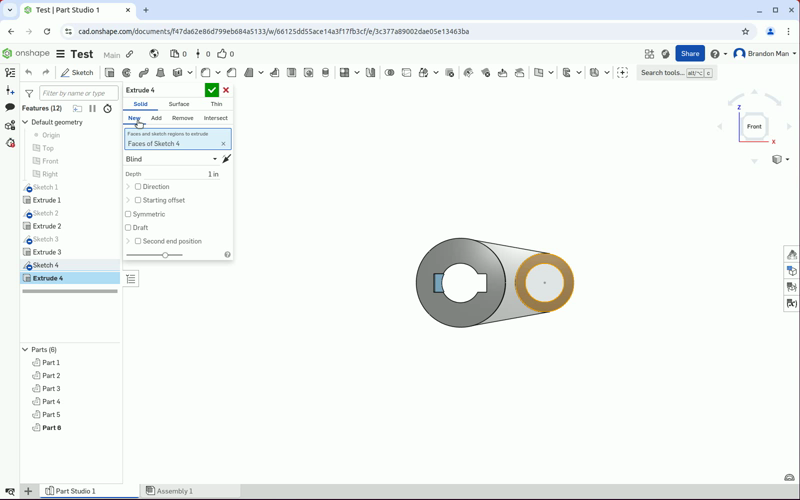
click(137, 120)
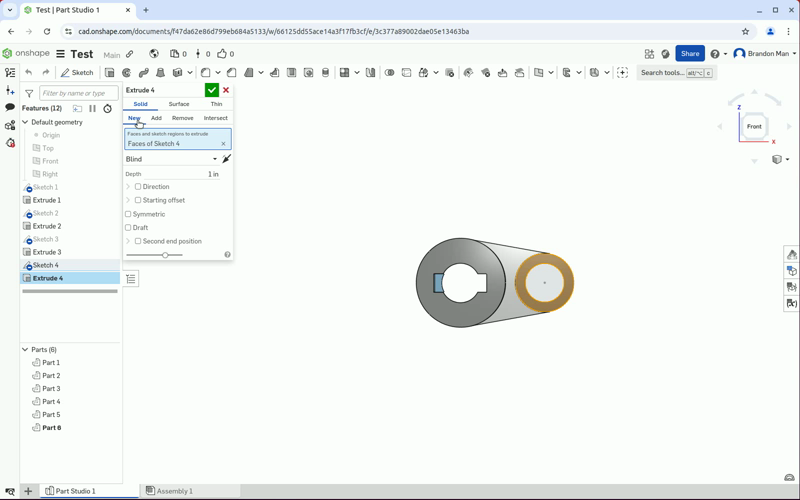
key(tab, 4)
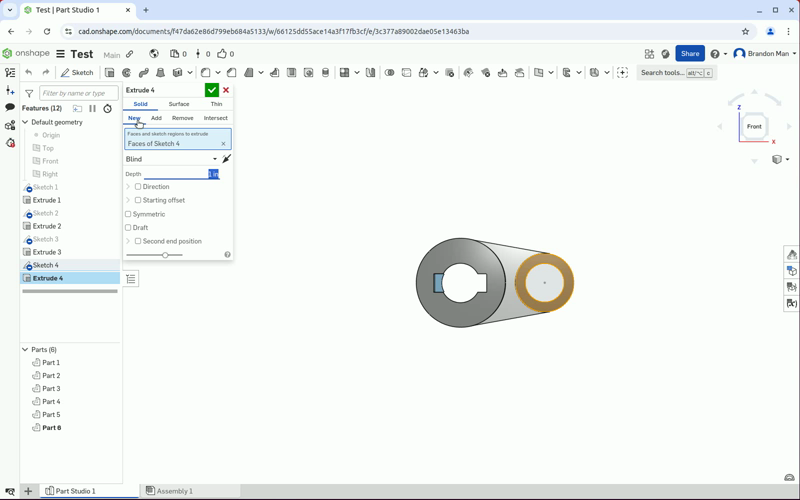
text(7.943)
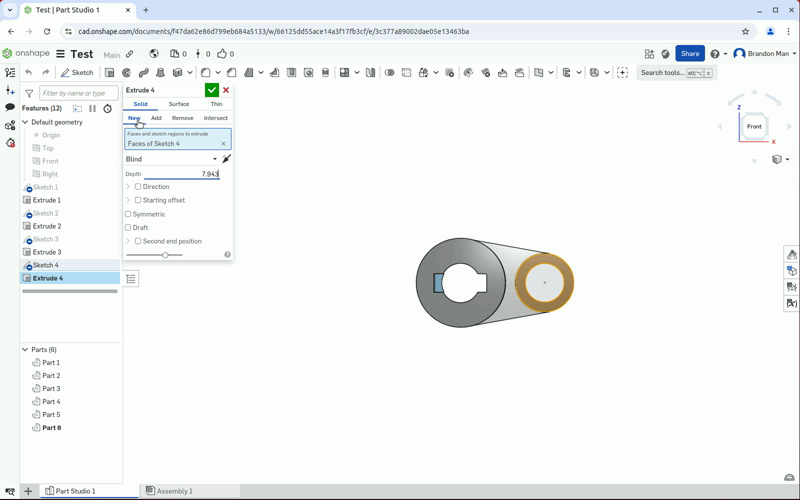
key(enter)
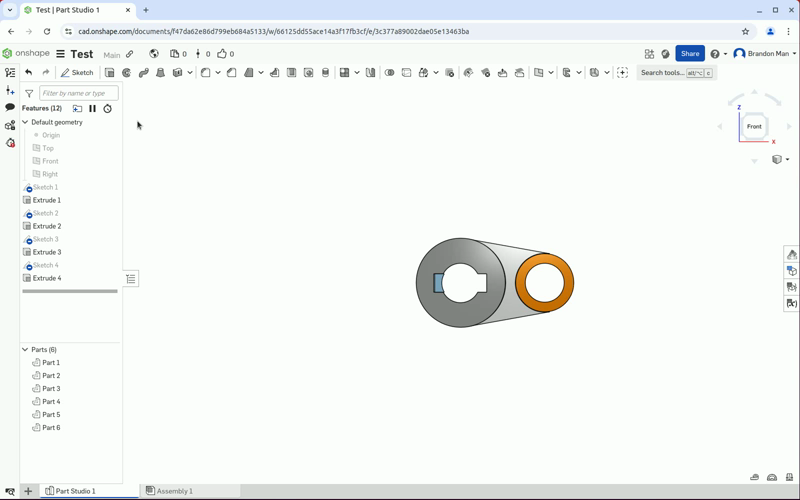
key(shift+h)
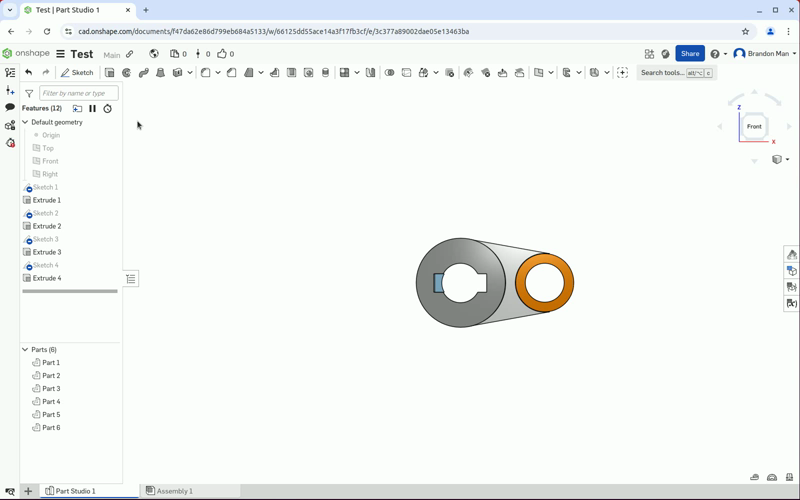
key(shift+h)
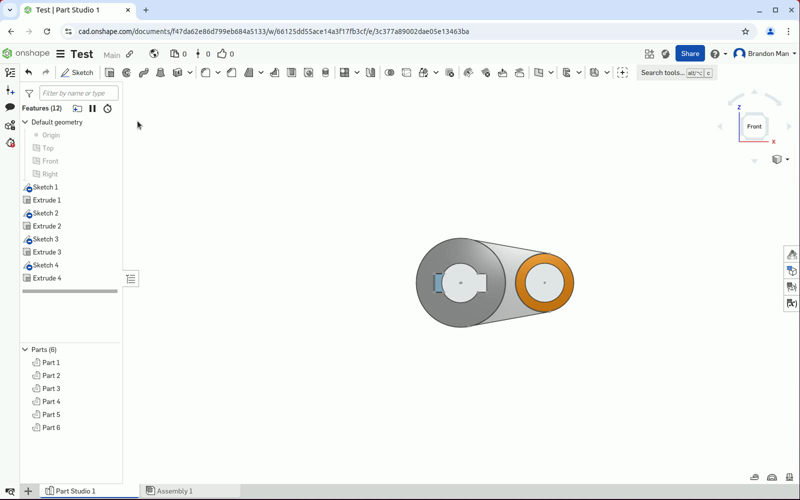
key(shift+7)
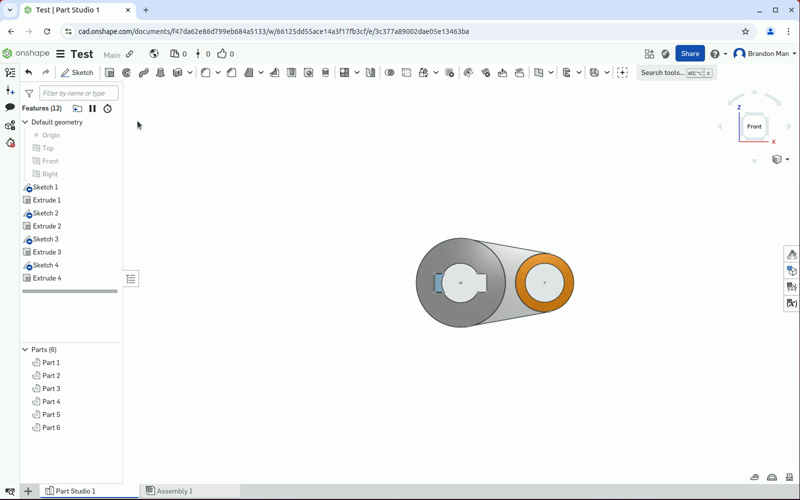
key(left, 2)
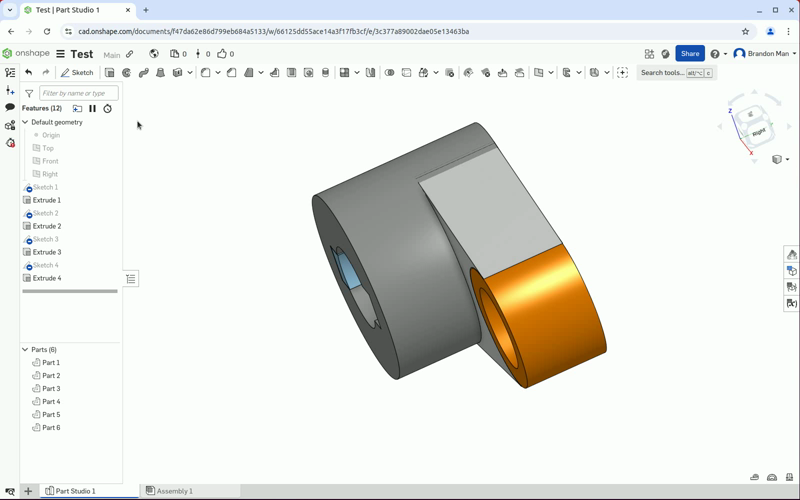
key(down, 2)
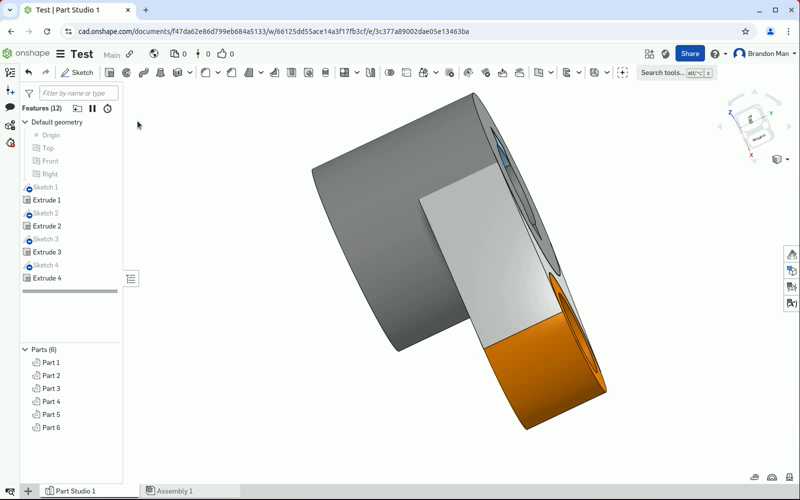
key(up, 2)
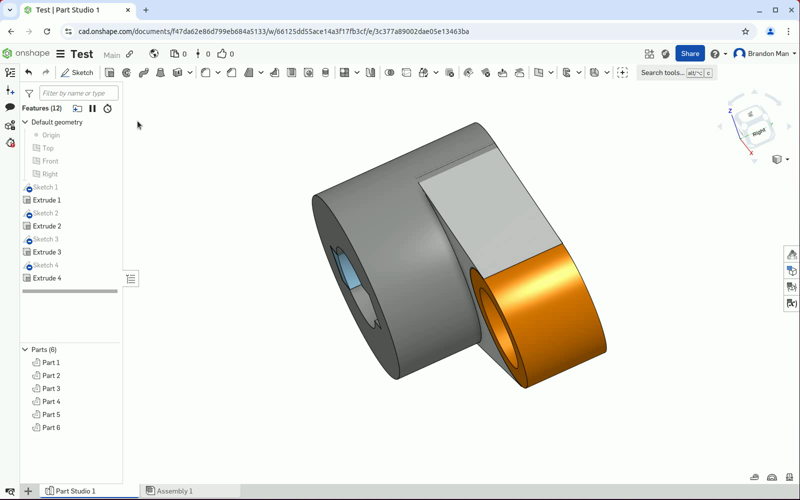
key(right, 2)
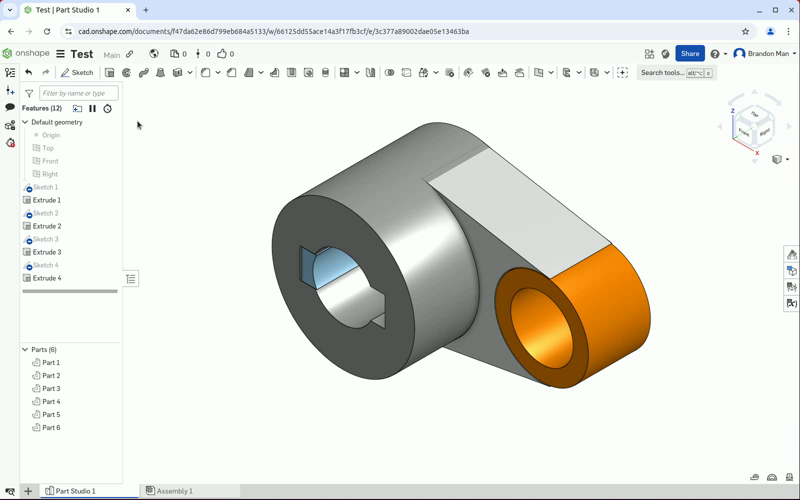
mouse_move(73, 189)
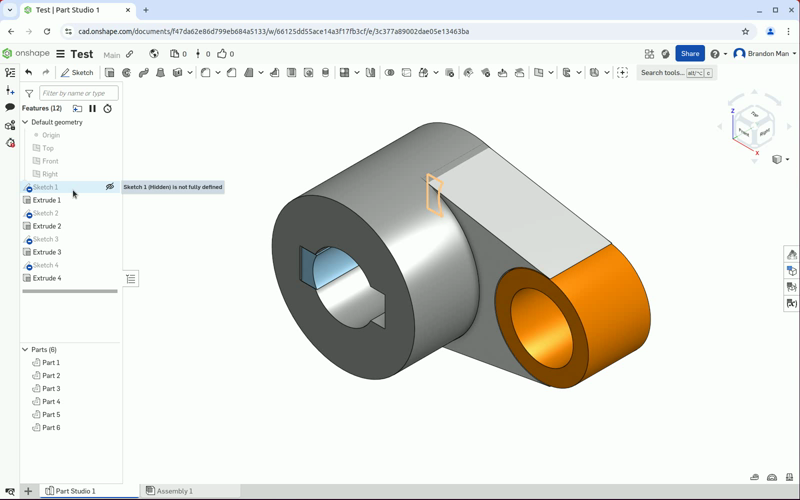
click(73, 189)